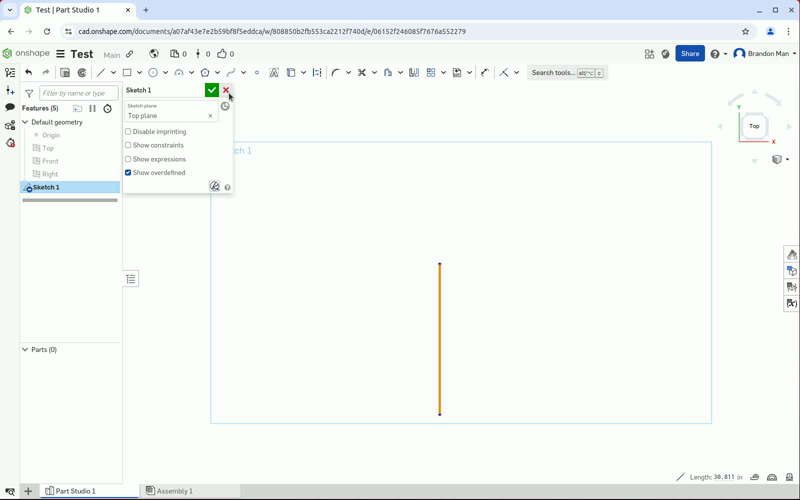
key(shift+h)
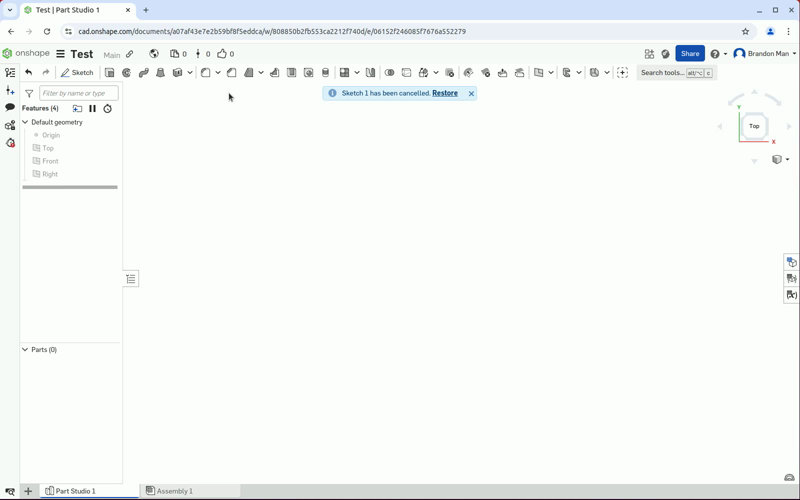
mouse_move(73, 352)
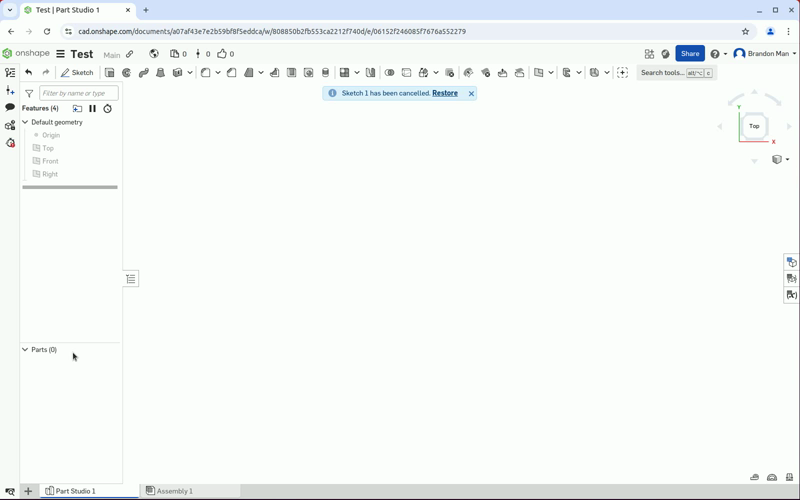
key(y)
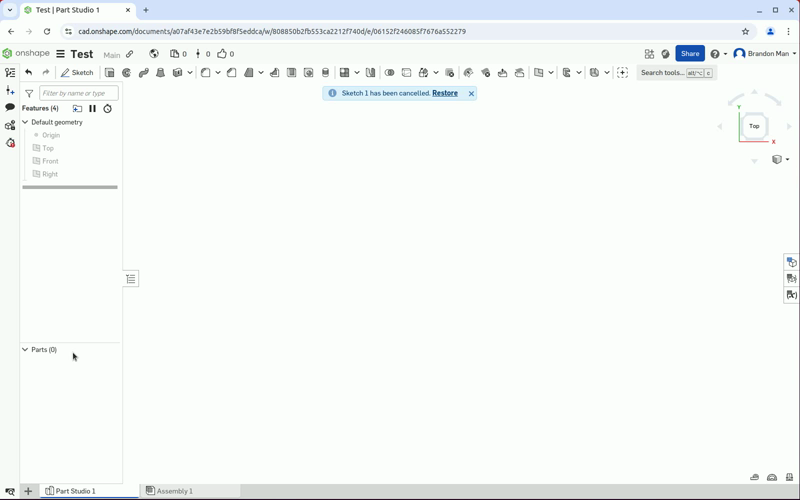
key(shift+p)
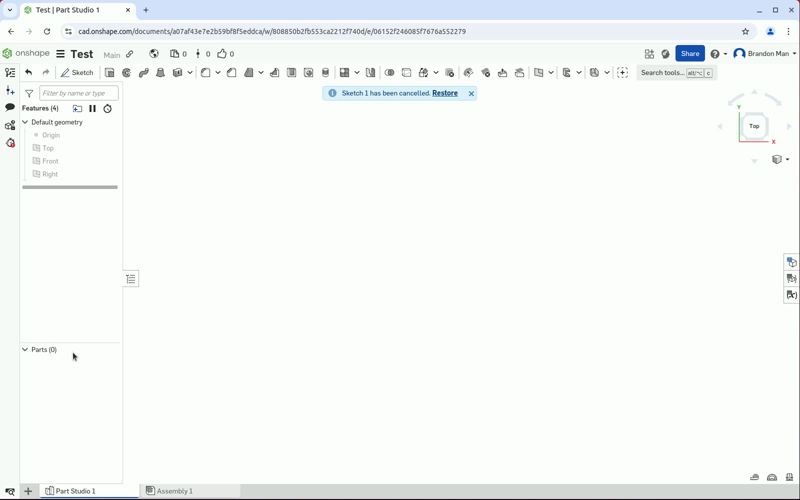
key(space)
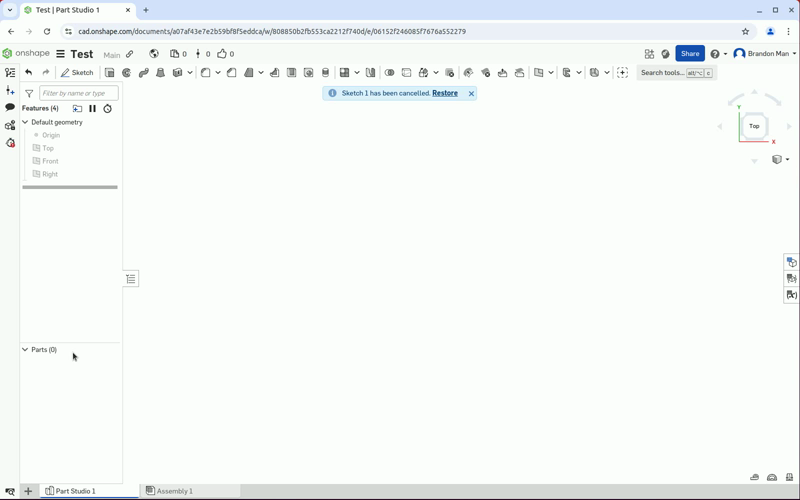
key_down(shift)
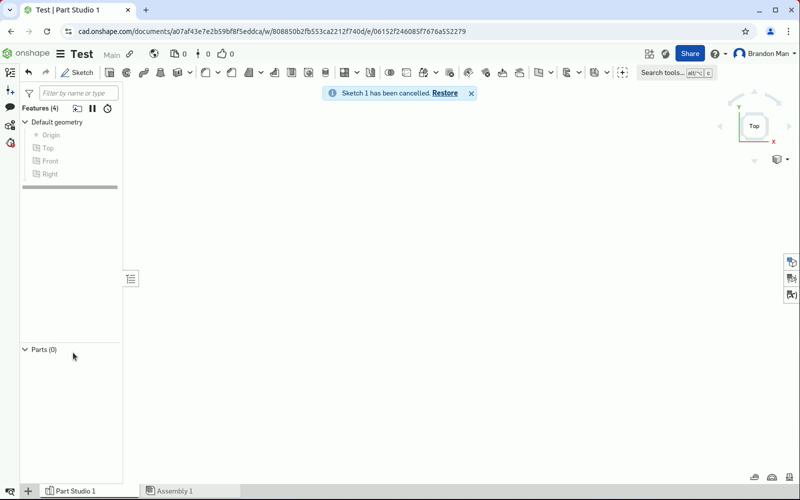
key(up)
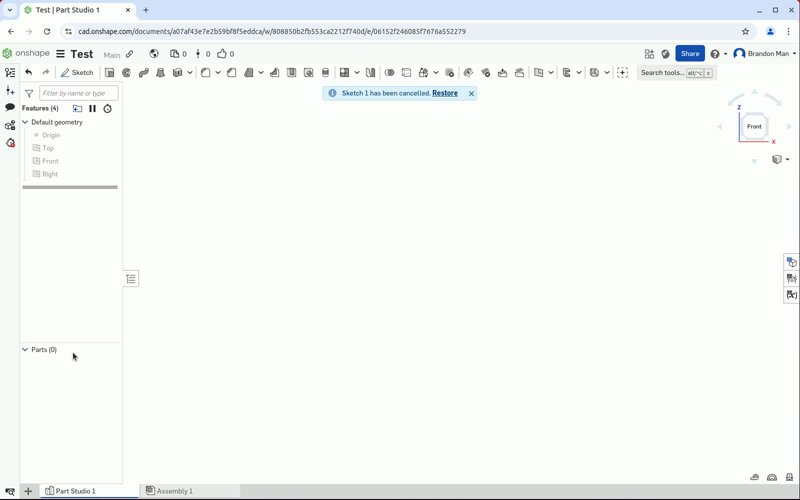
key_up(shift)
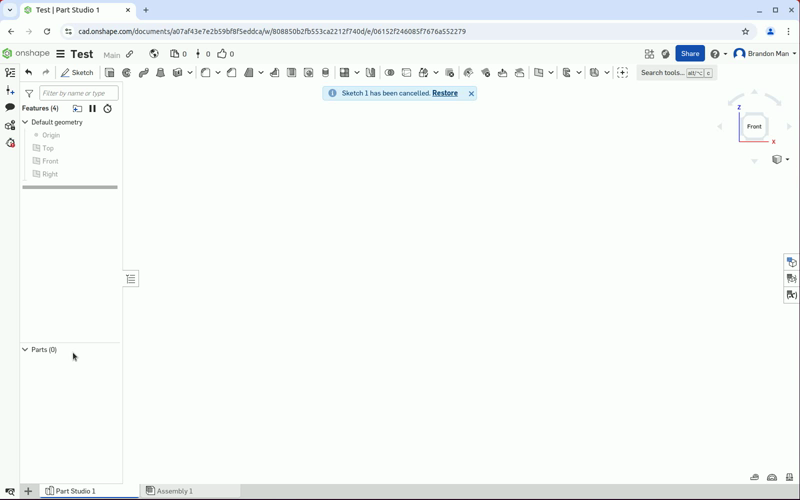
mouse_move(73, 352)
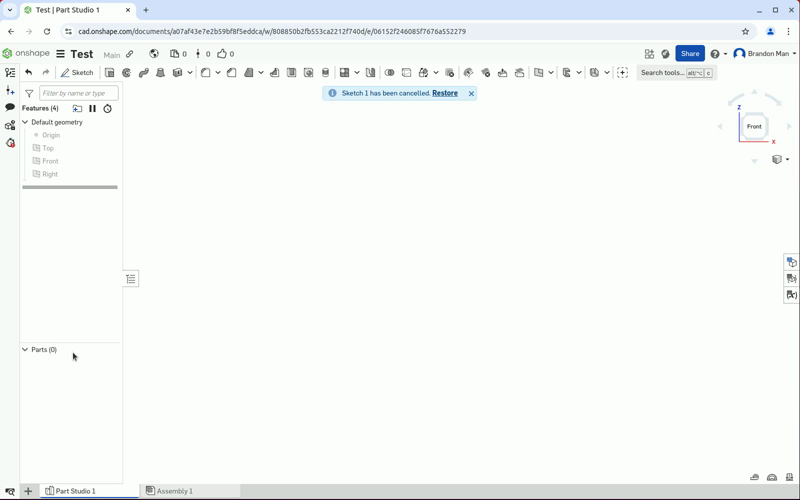
key(shift+y)
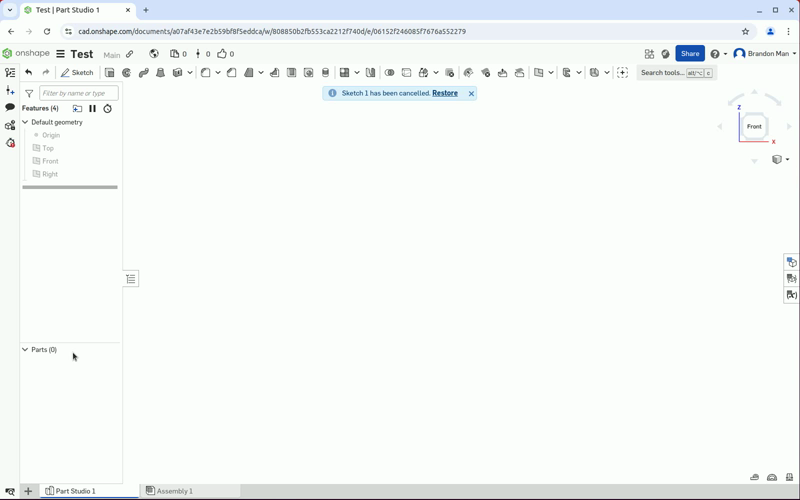
key(shift+s)
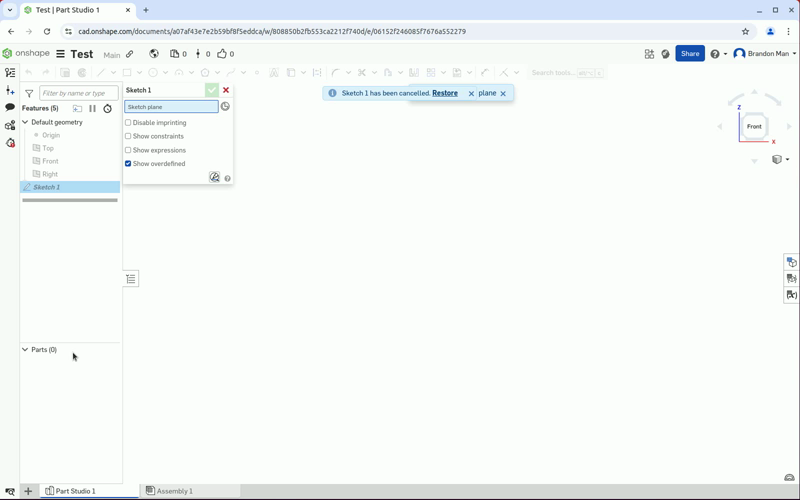
mouse_move(73, 163)
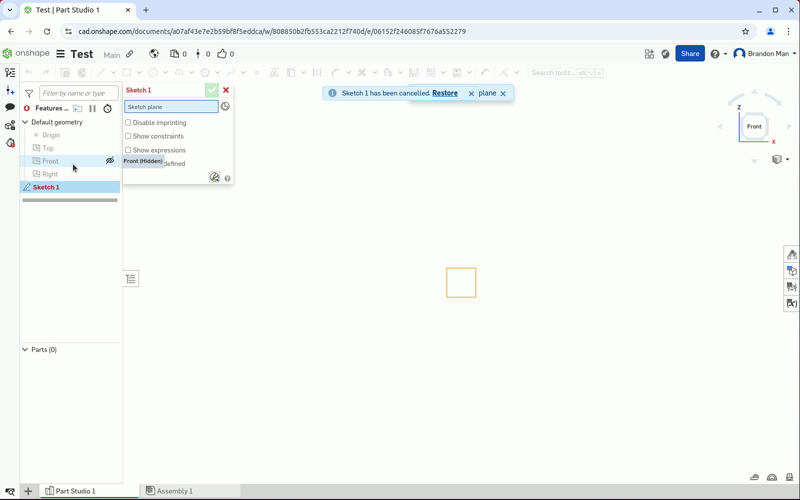
click(73, 163)
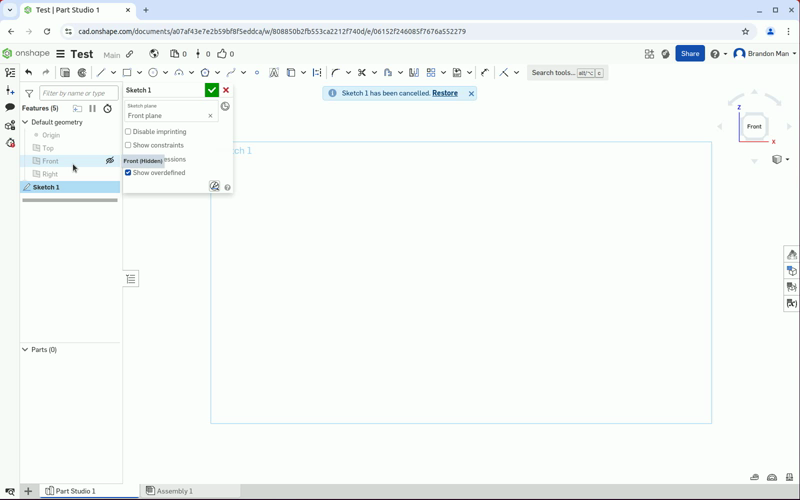
mouse_move(73, 352)
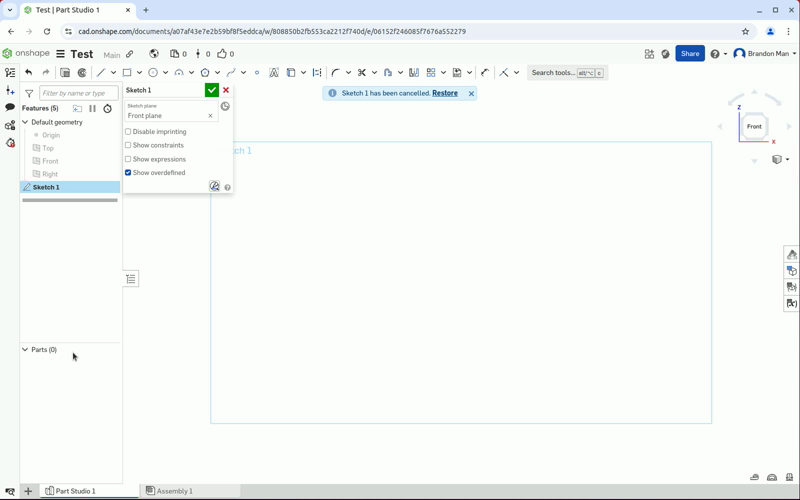
key(y)
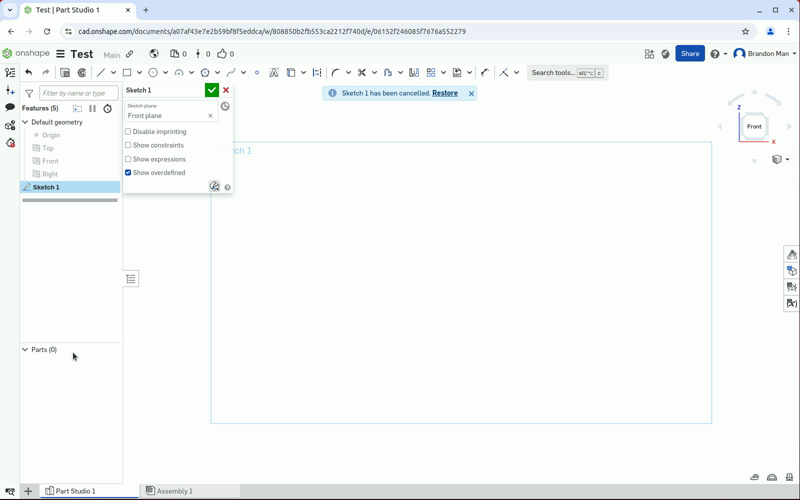
key(l)
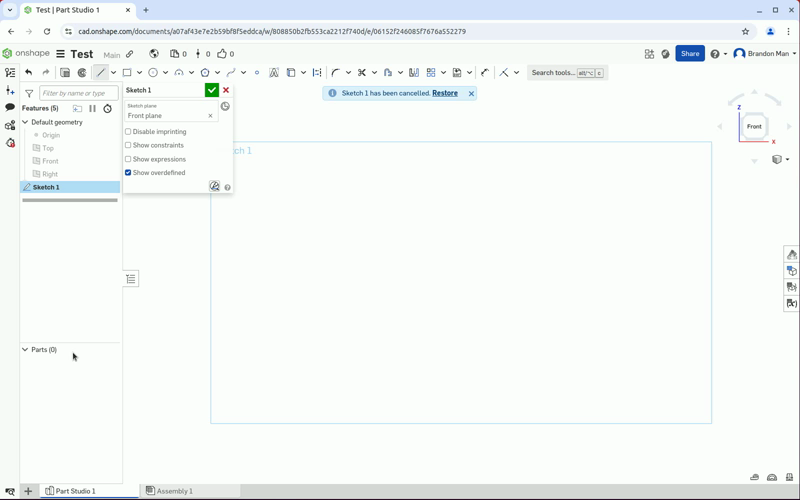
key_down(shift)
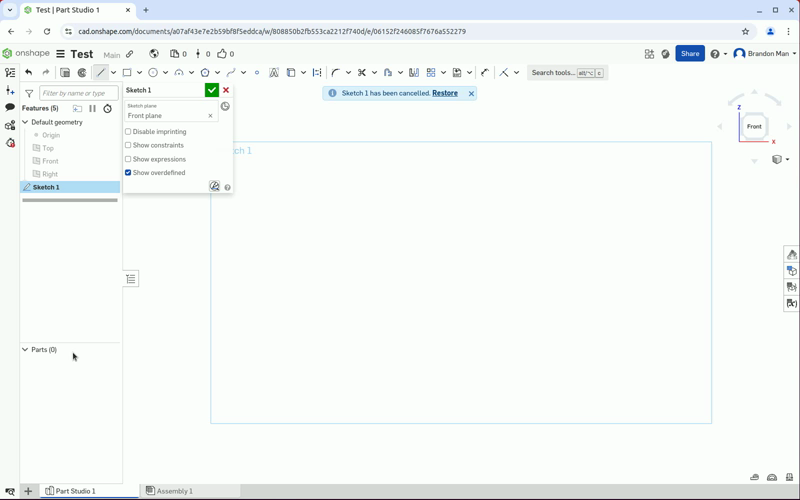
mouse_move(494, 316)
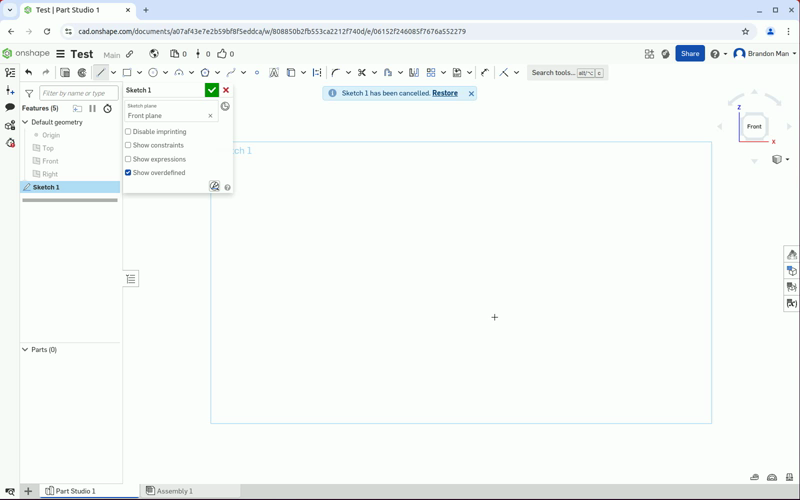
click(494, 316)
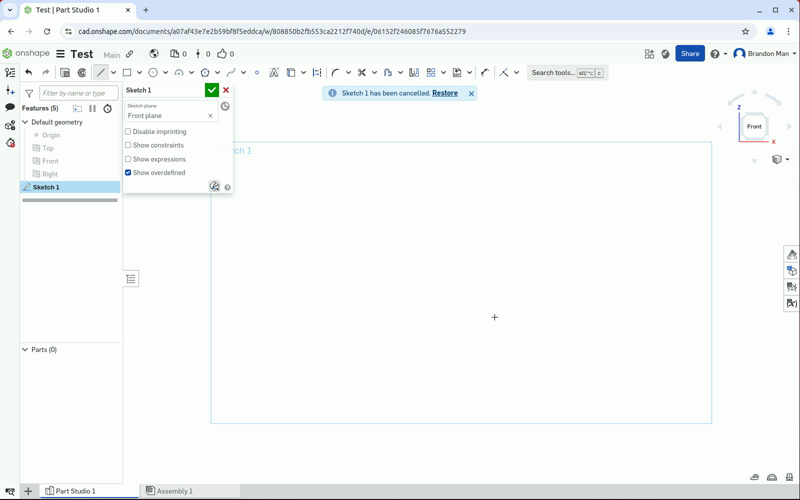
key_up(shift)
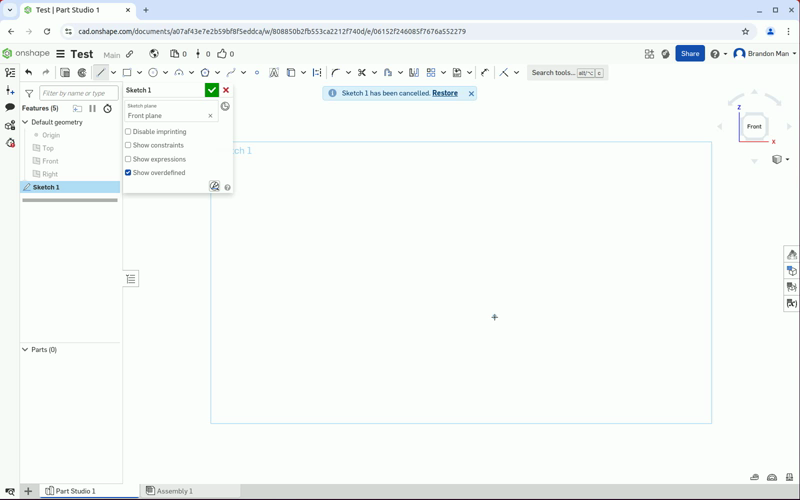
key_down(shift)
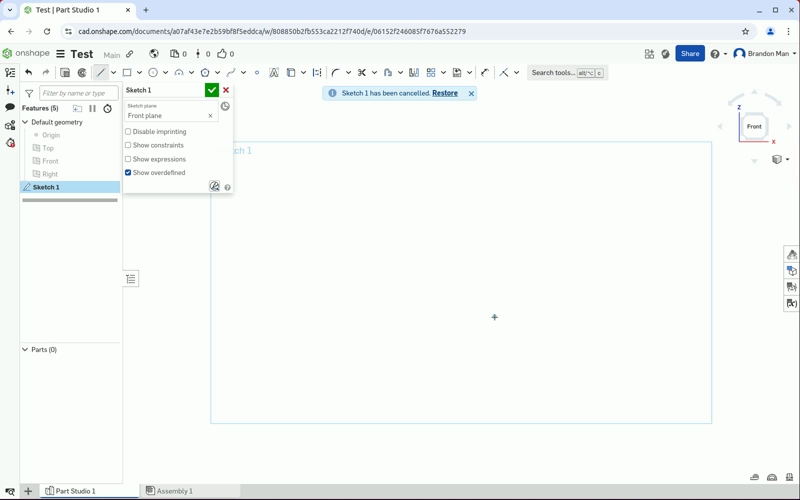
mouse_move(573, 316)
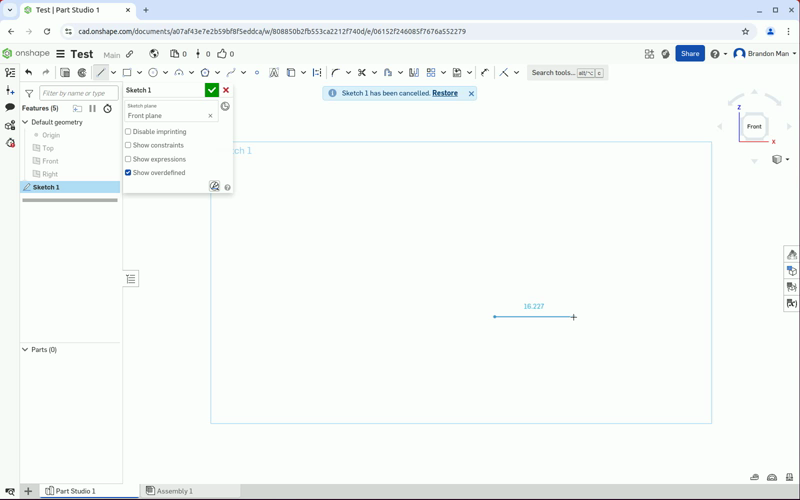
click(573, 316)
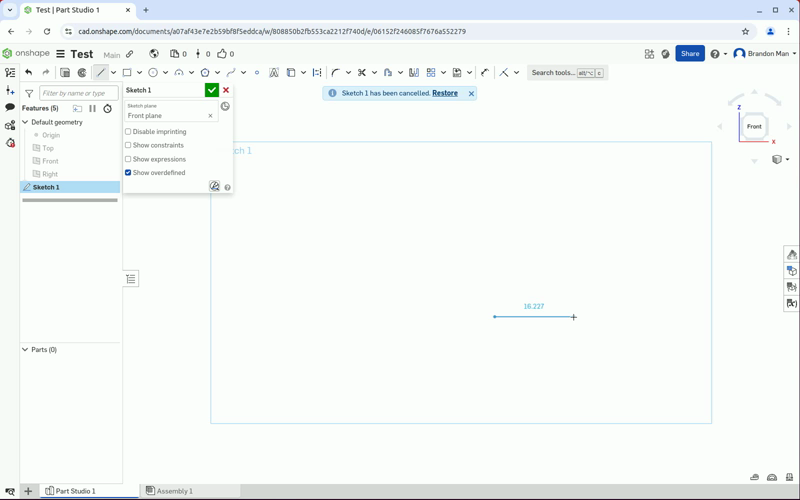
key_up(shift)
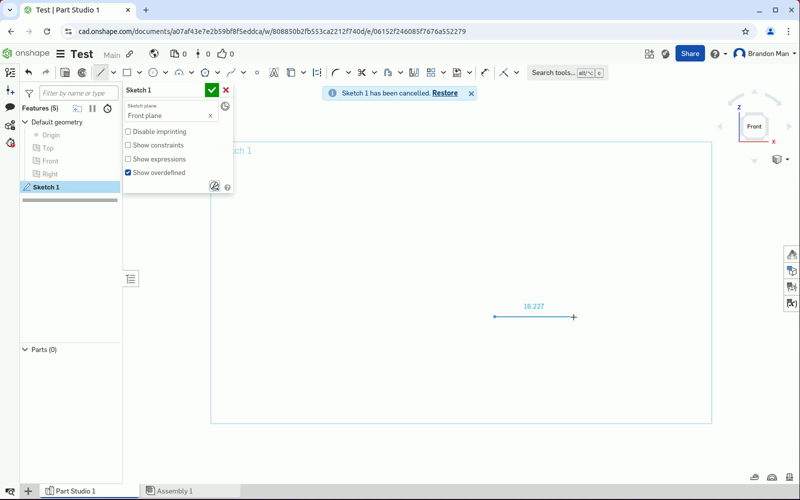
key_down(shift)
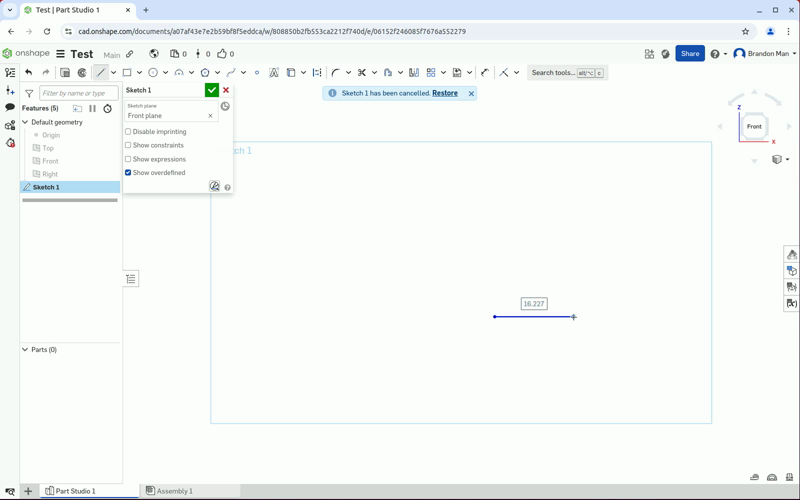
mouse_move(573, 249)
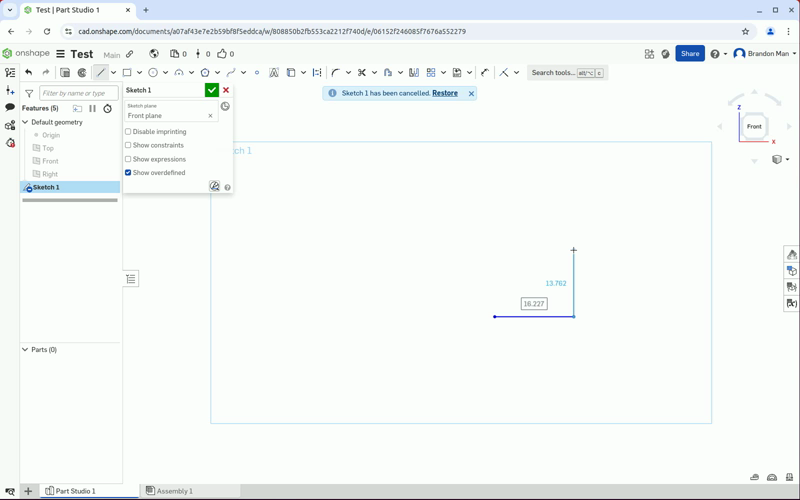
click(573, 249)
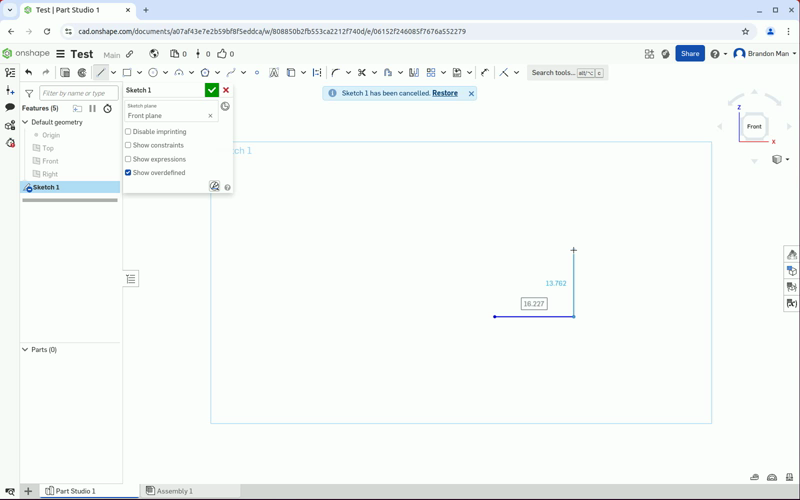
key_up(shift)
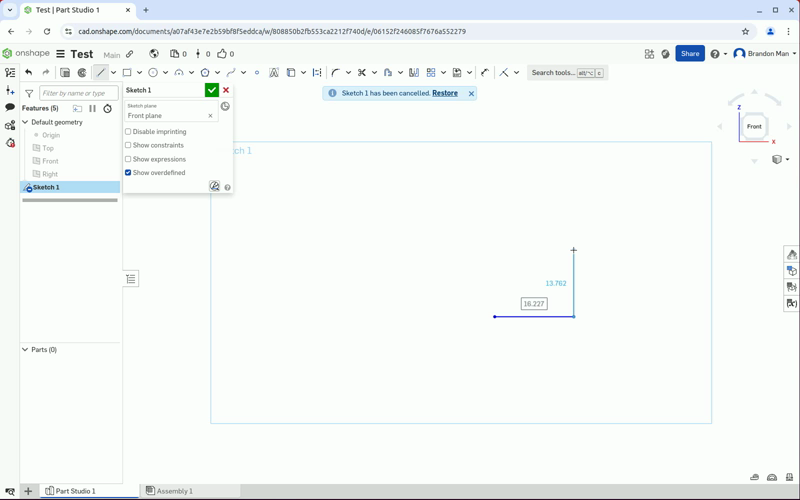
key_down(shift)
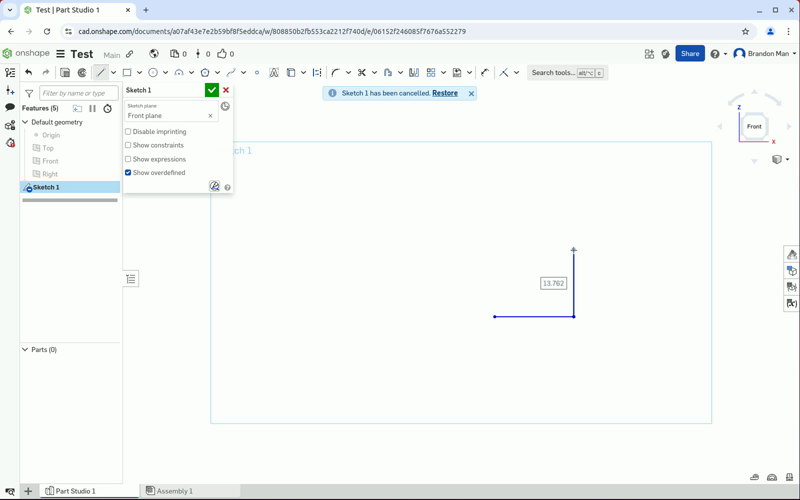
mouse_move(494, 249)
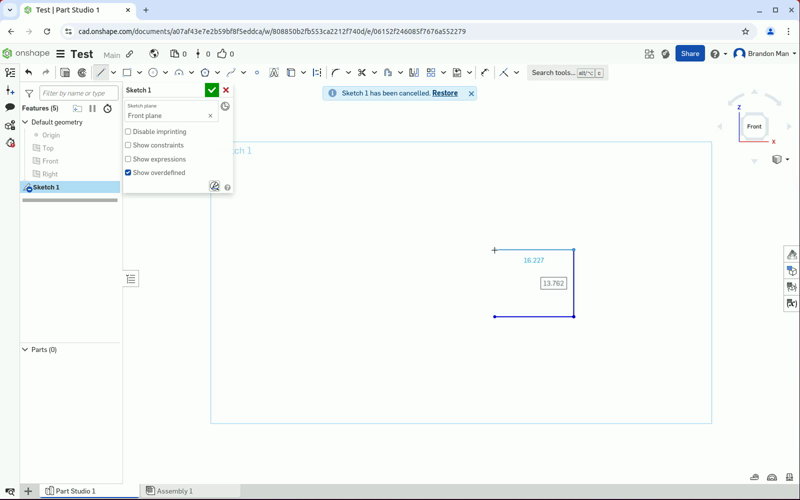
click(494, 249)
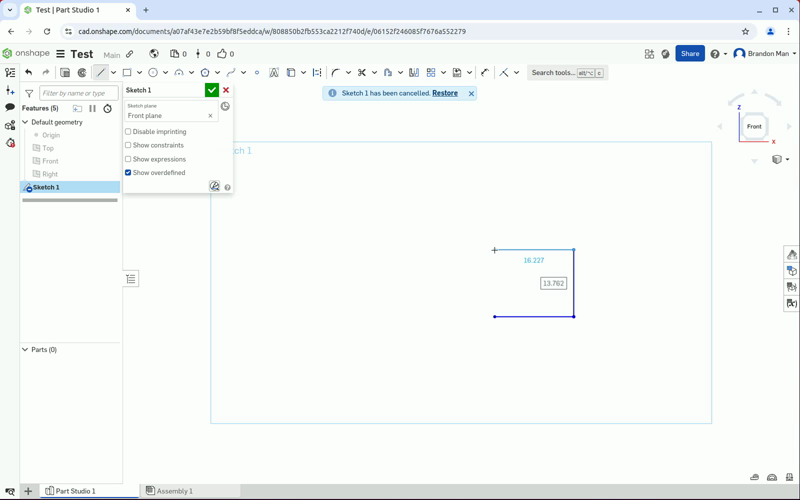
key_up(shift)
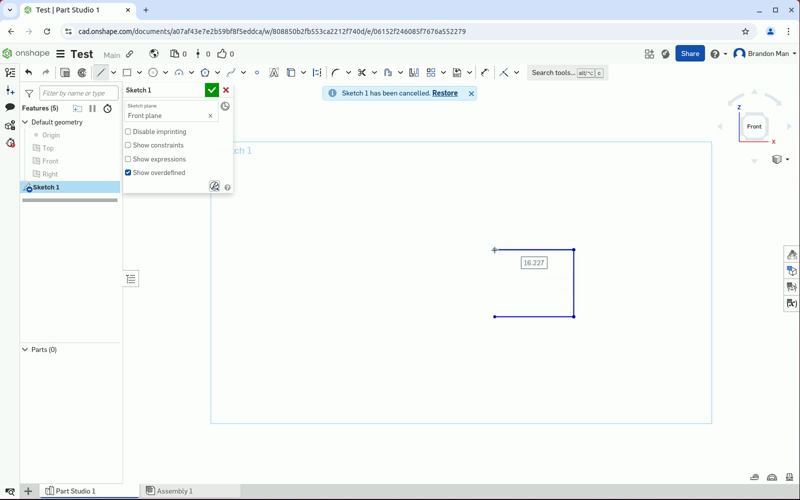
key_down(shift)
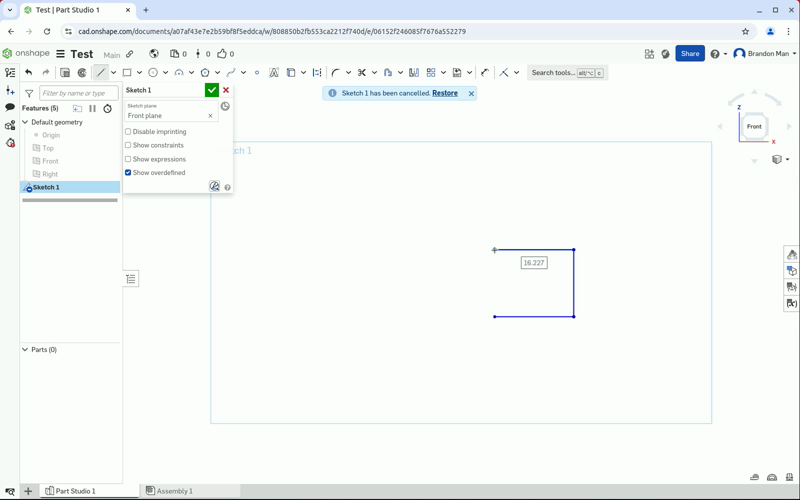
mouse_move(494, 316)
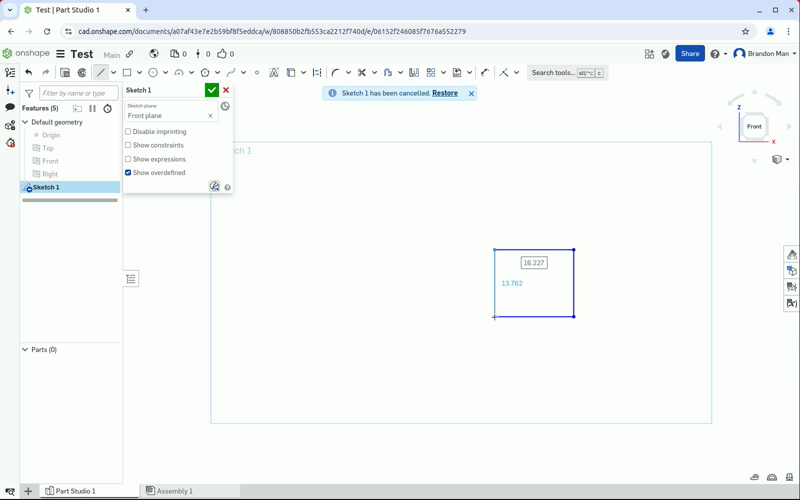
key_up(shift)
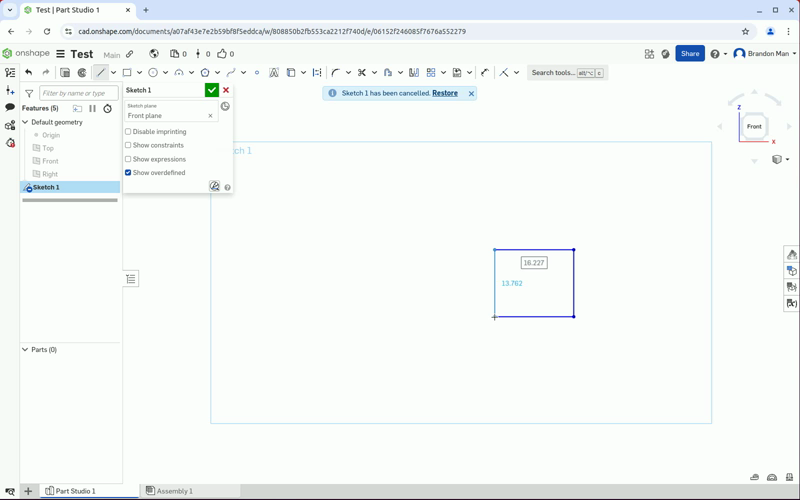
click(494, 316)
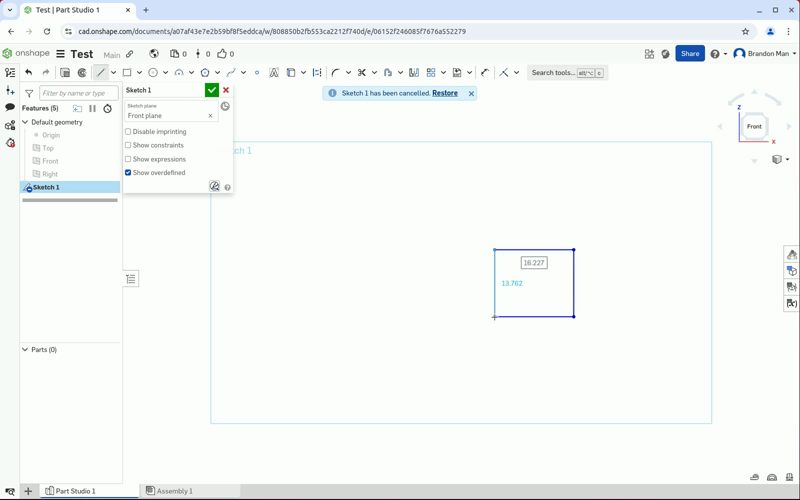
key(esc)
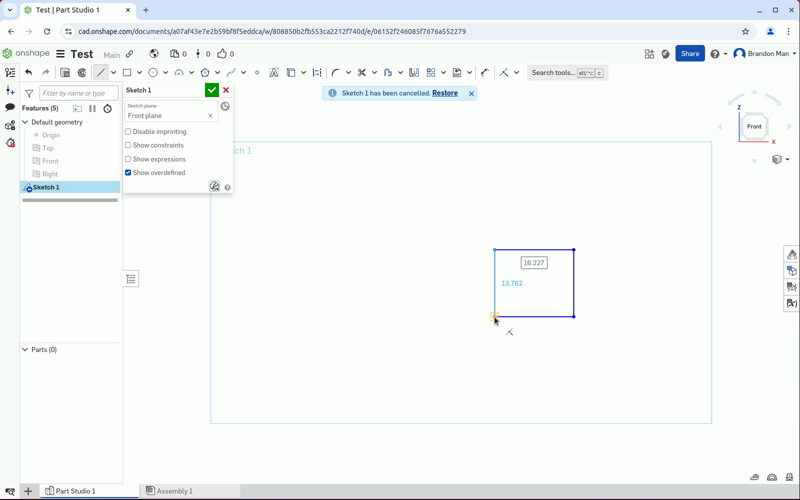
mouse_move(562, 306)
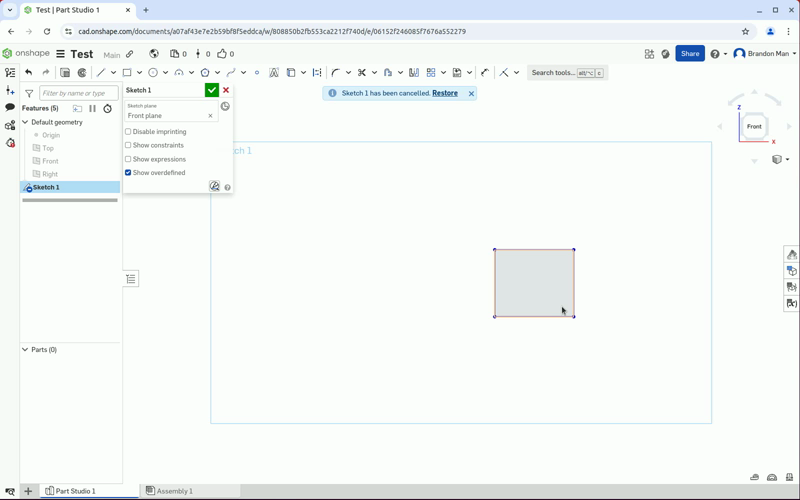
click(562, 306)
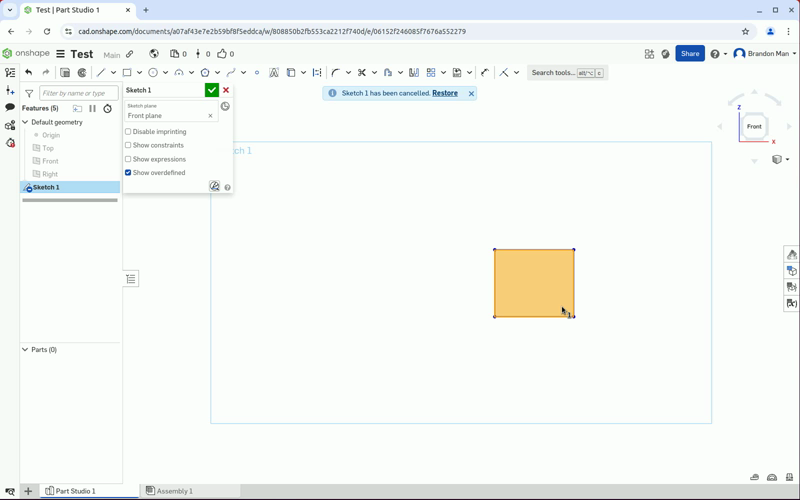
mouse_move(73, 352)
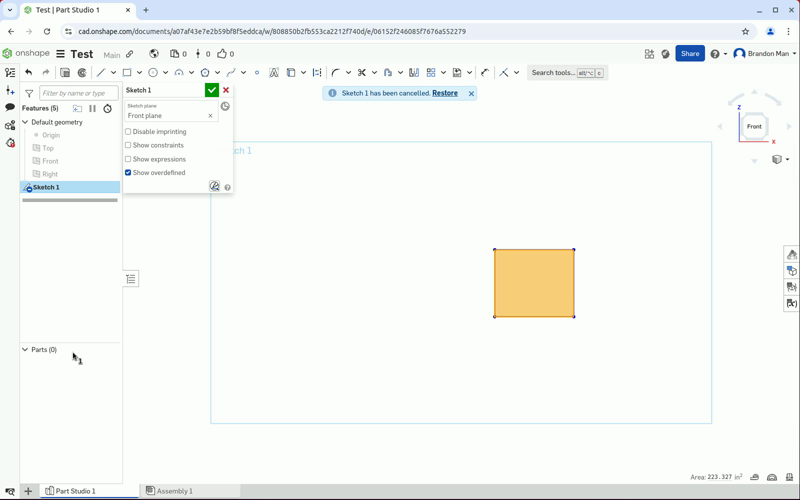
key(shift+y)
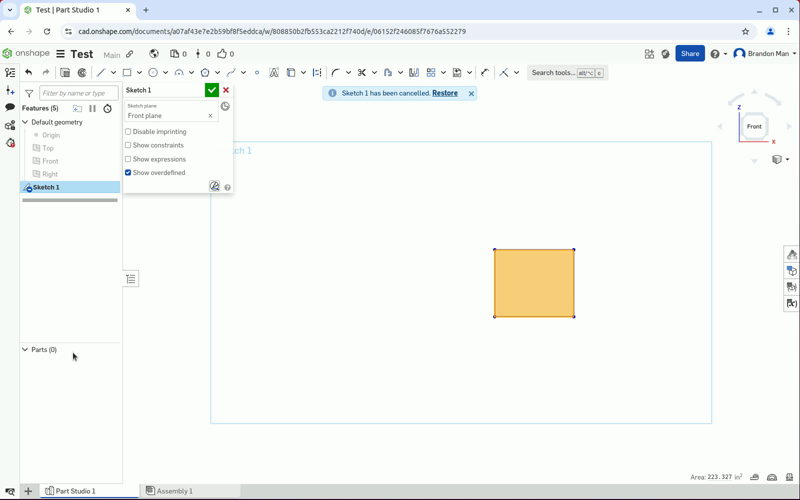
key(shift+e)
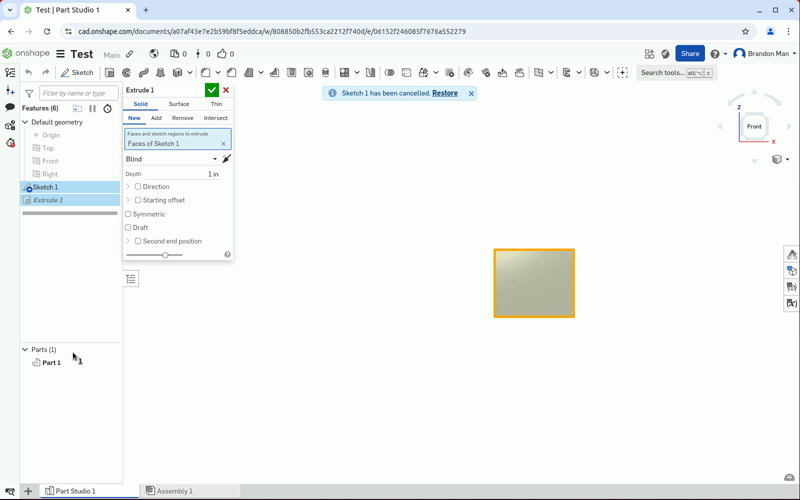
mouse_move(143, 106)
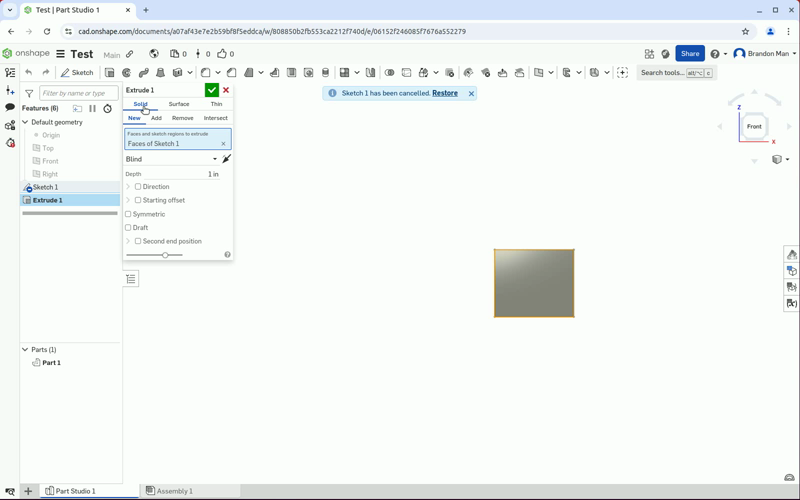
click(143, 106)
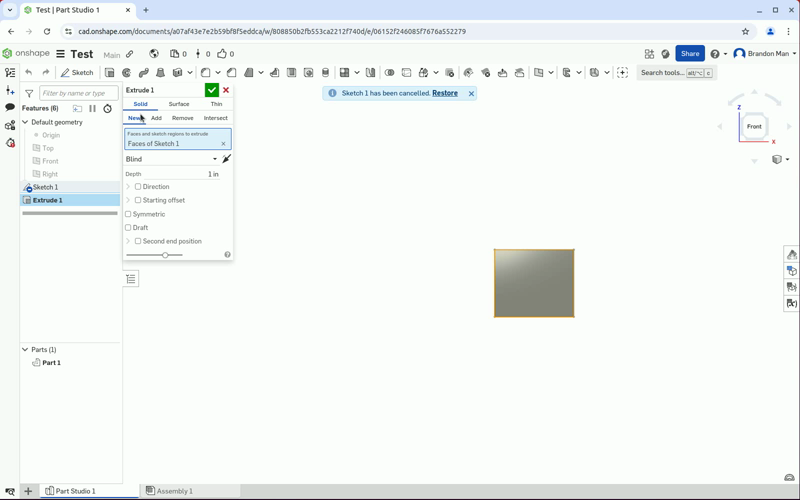
mouse_move(137, 120)
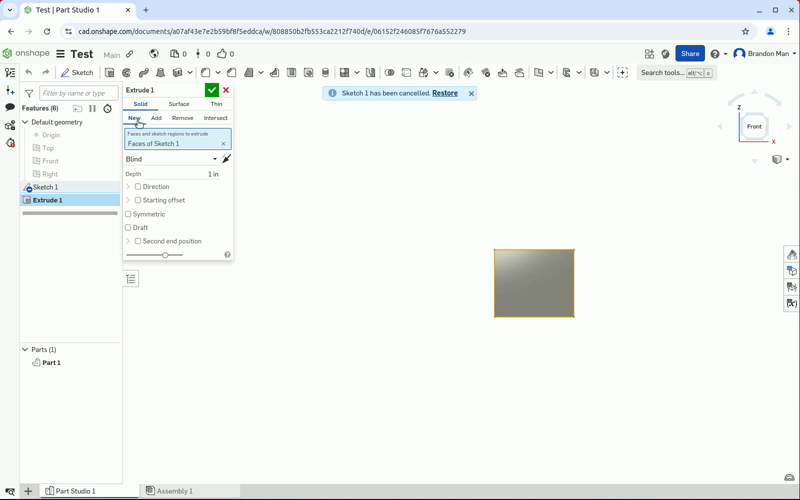
click(137, 120)
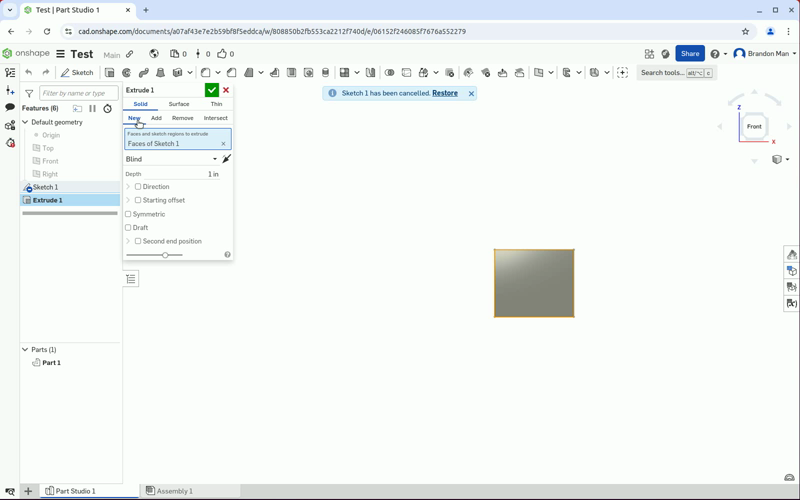
key(tab, 4)
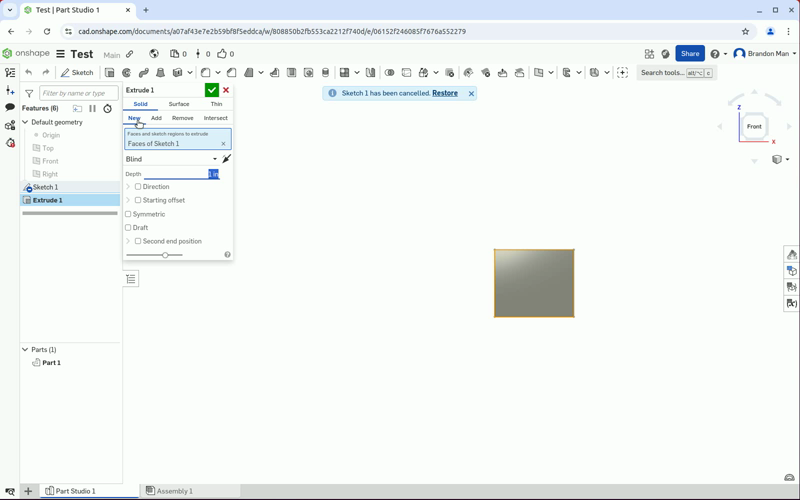
text(4.574)
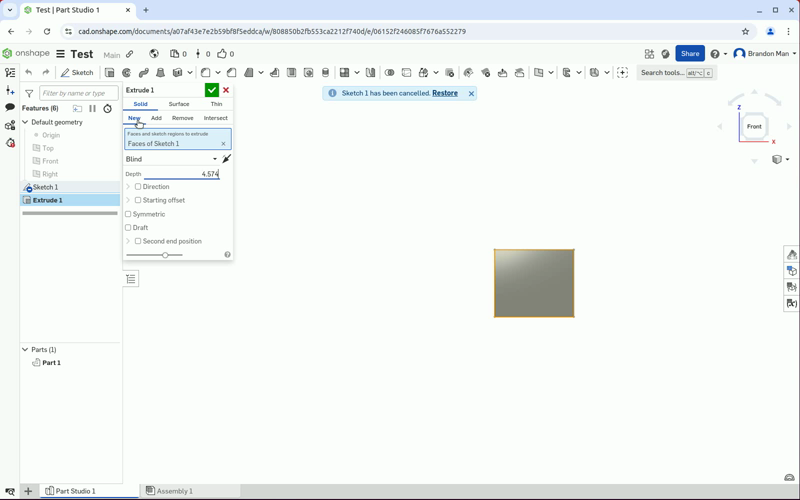
key(enter)
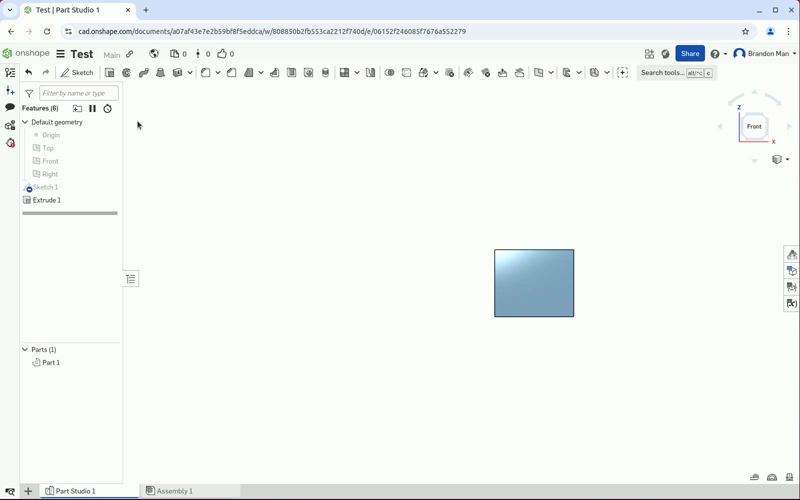
key(shift+h)
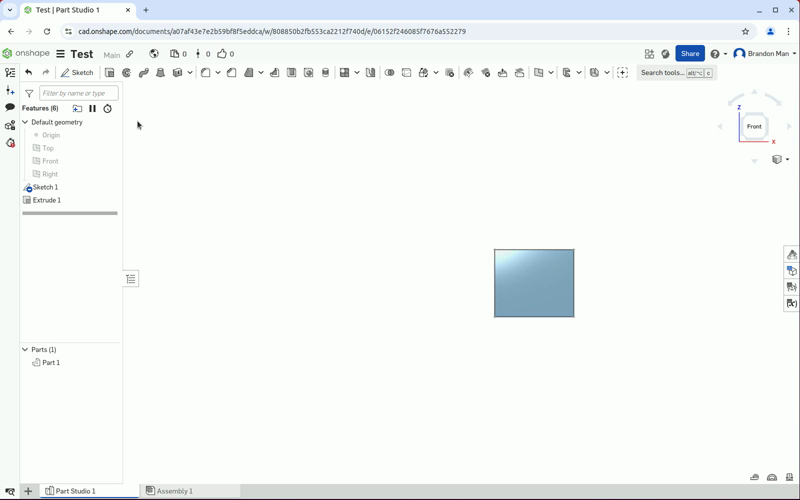
key(shift+h)
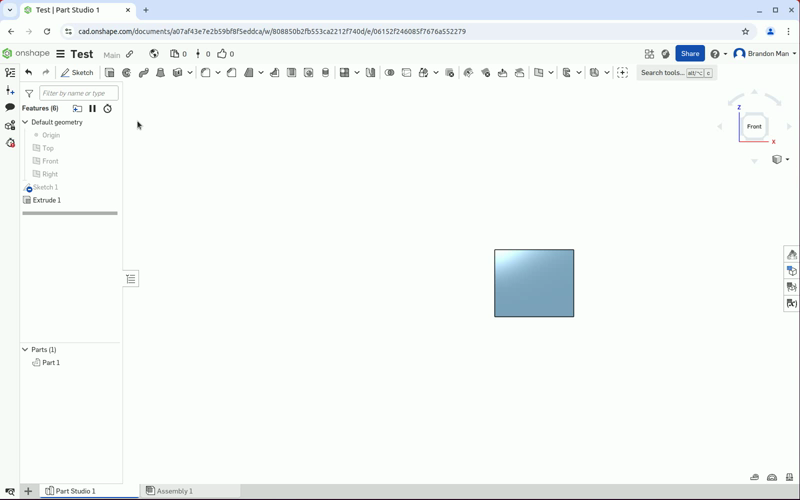
mouse_move(73, 189)
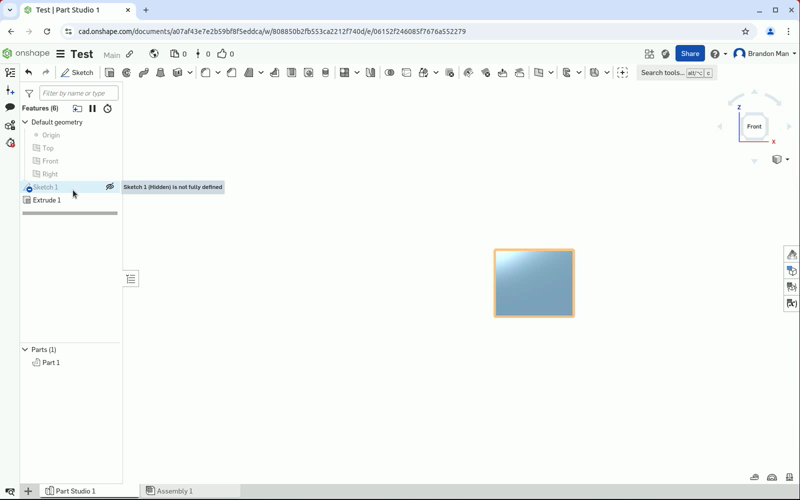
click(73, 189)
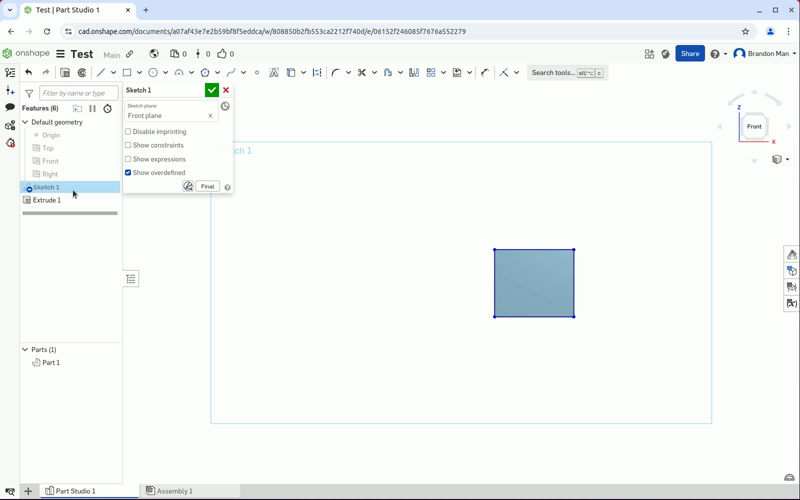
mouse_move(229, 92)
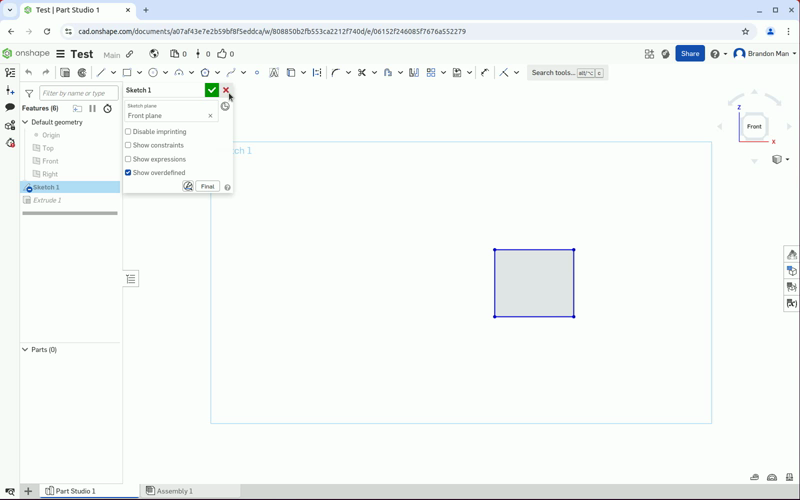
click(229, 92)
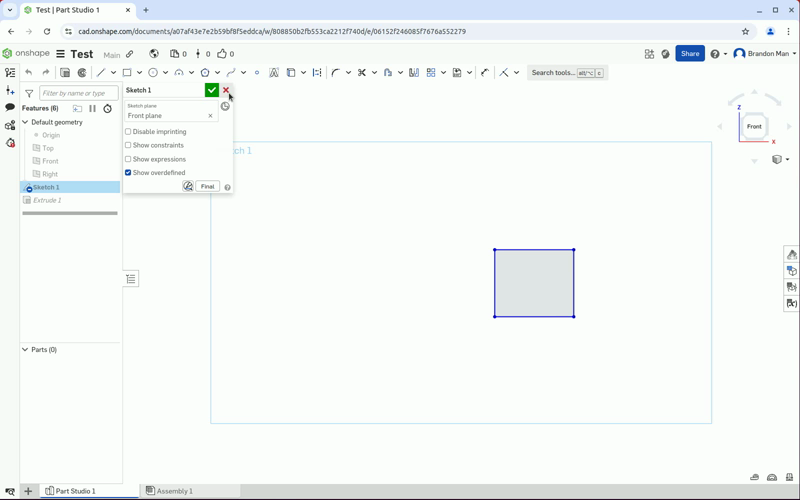
key(shift+s)
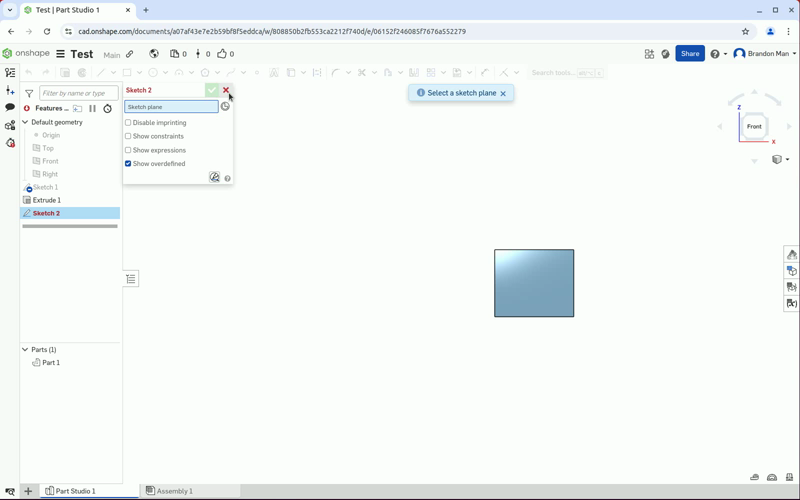
mouse_move(73, 163)
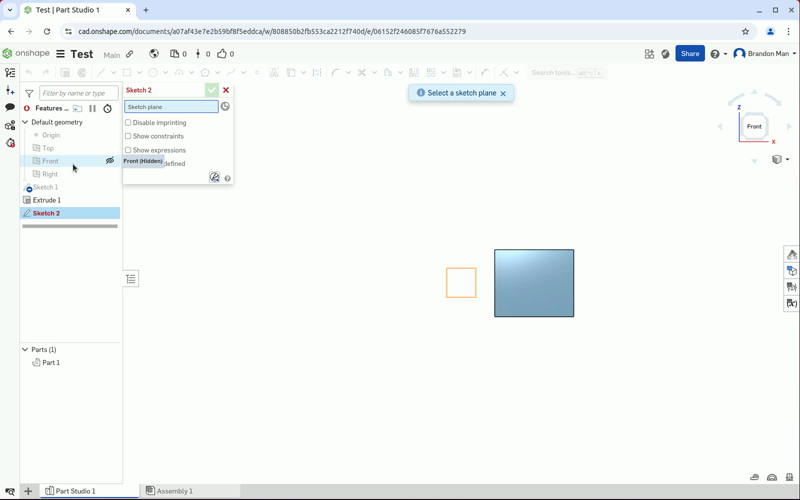
click(73, 163)
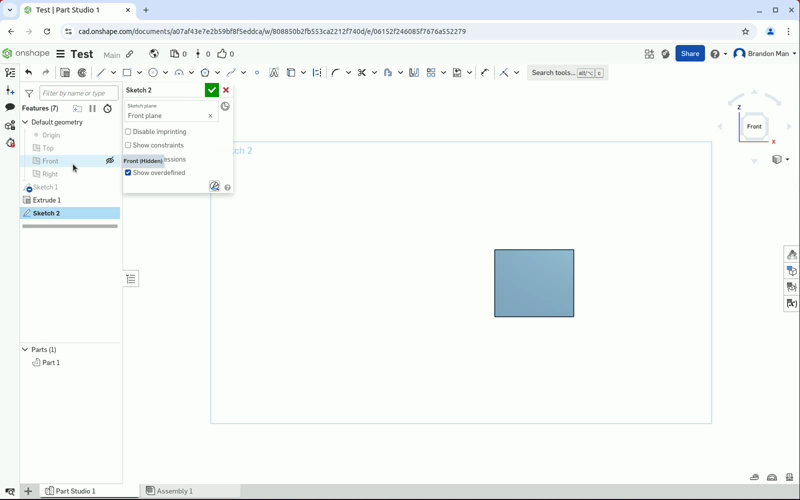
mouse_move(73, 352)
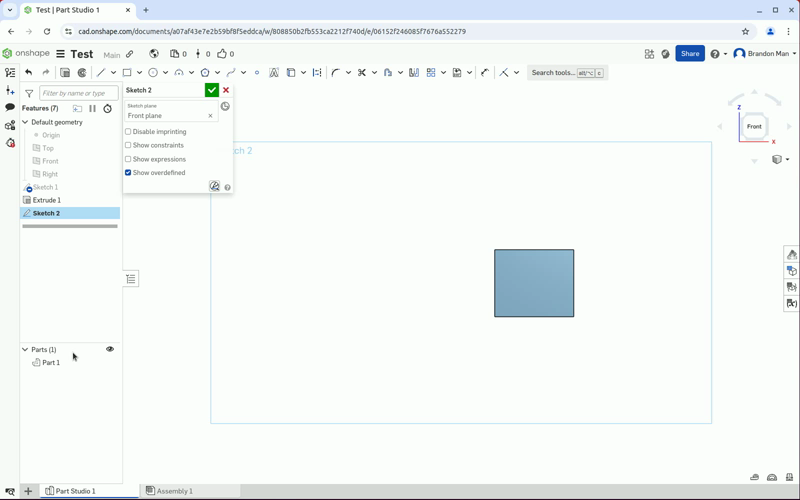
key(y)
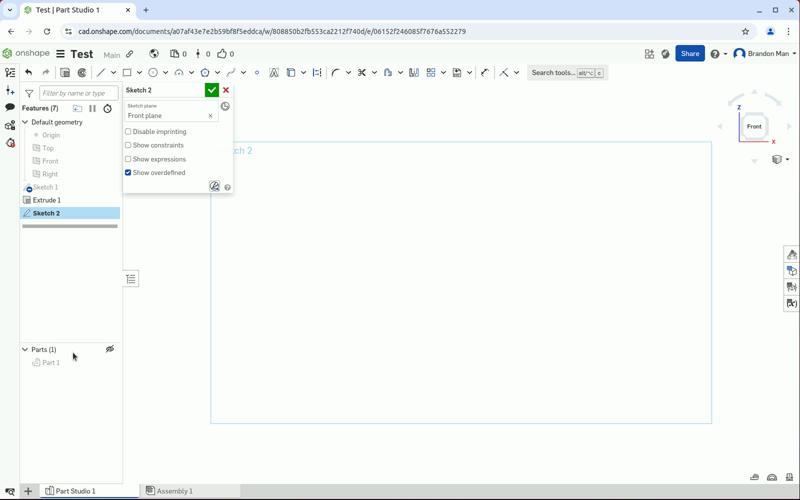
key(l)
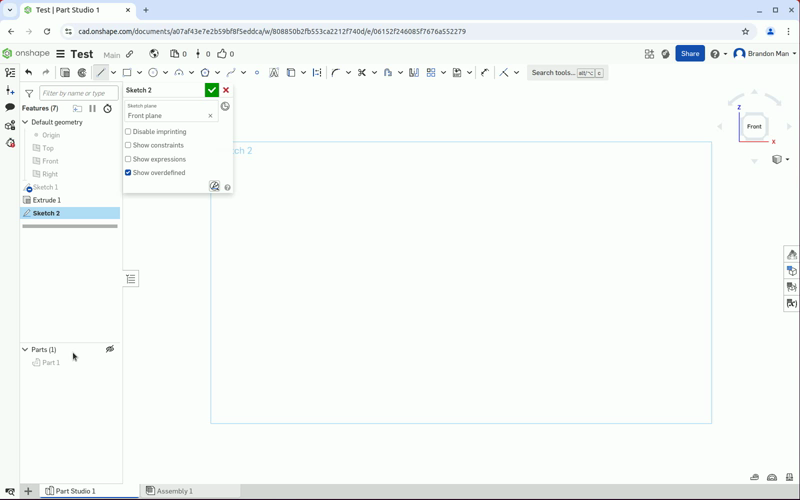
key_down(shift)
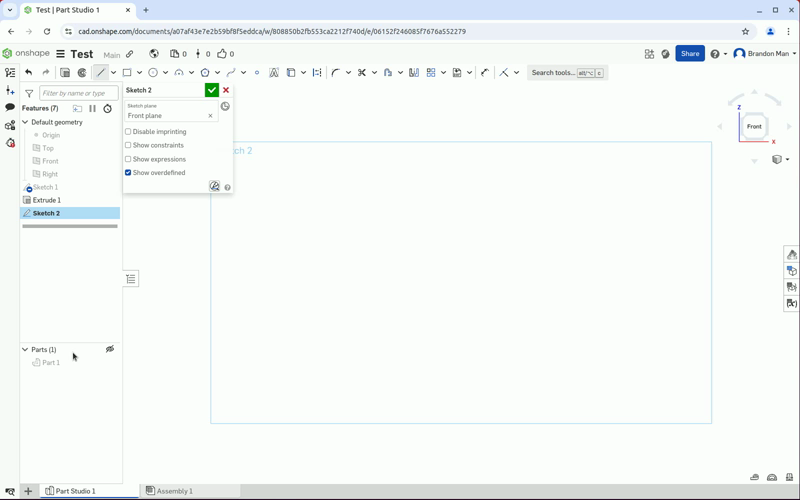
mouse_move(426, 395)
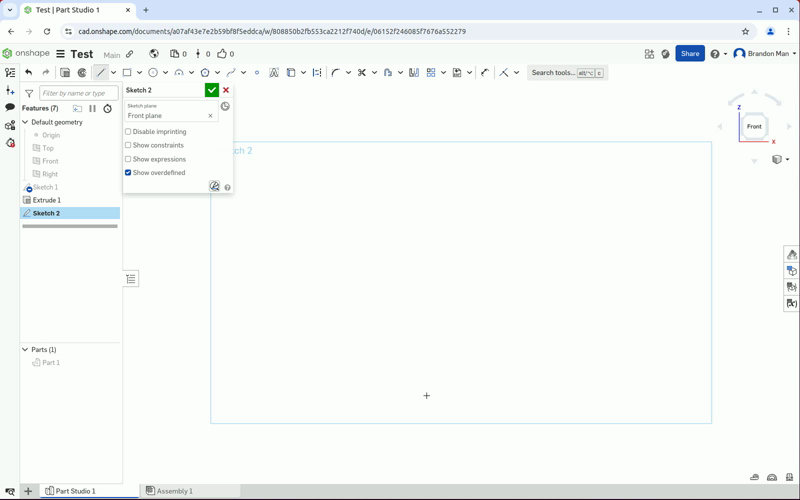
click(426, 395)
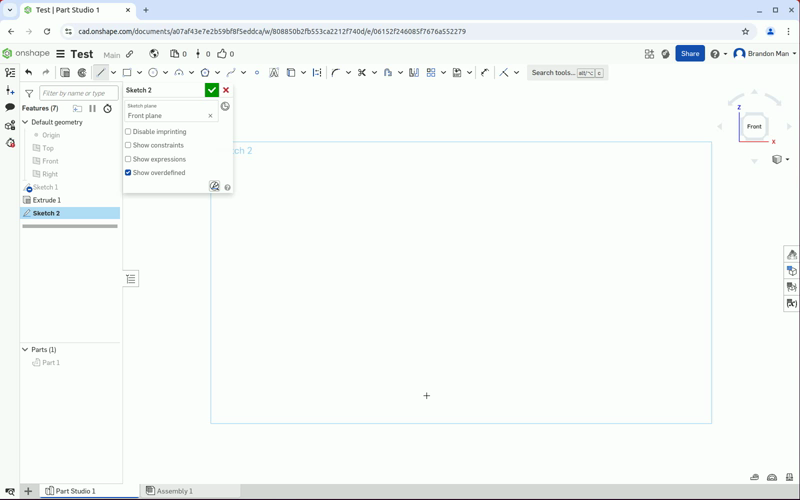
key_up(shift)
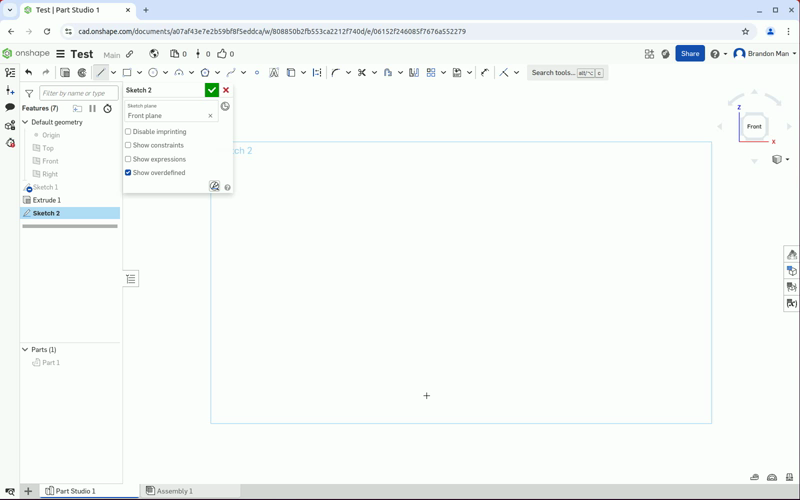
key_down(shift)
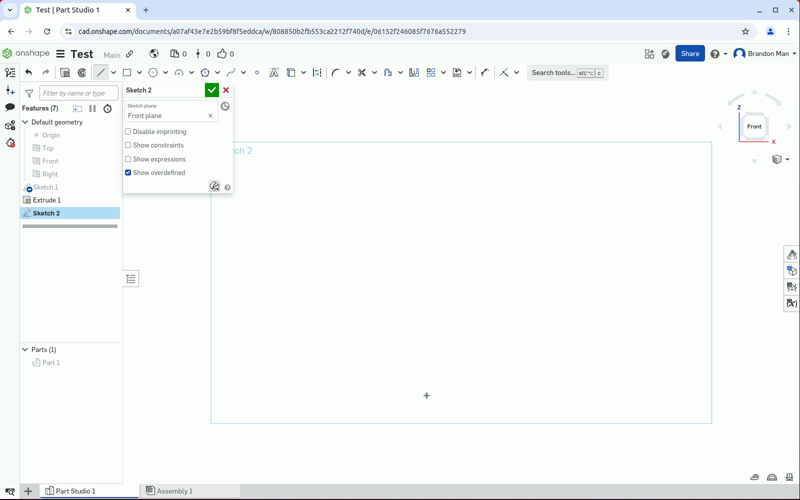
mouse_move(494, 395)
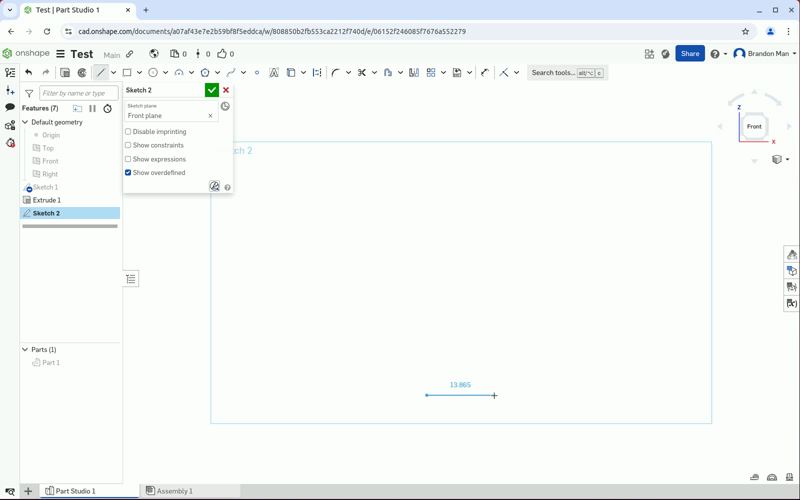
click(494, 395)
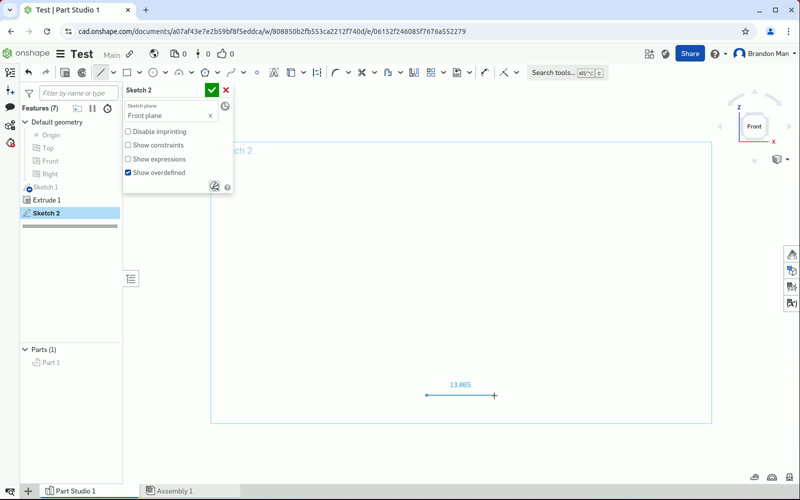
key_up(shift)
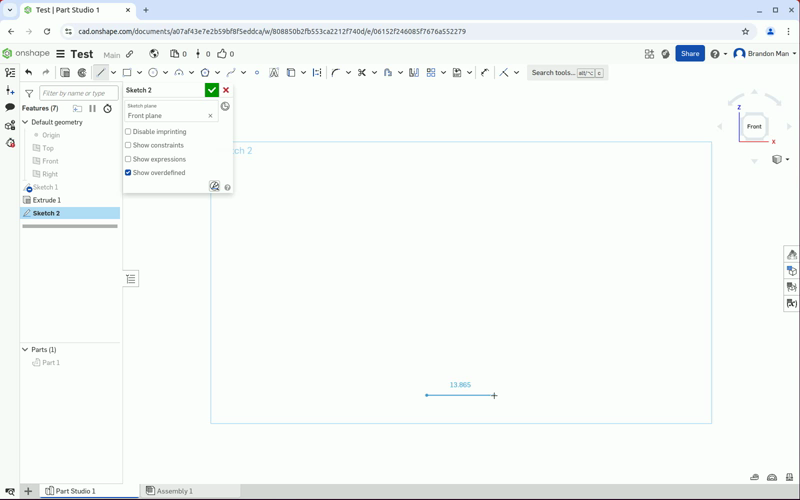
key_down(shift)
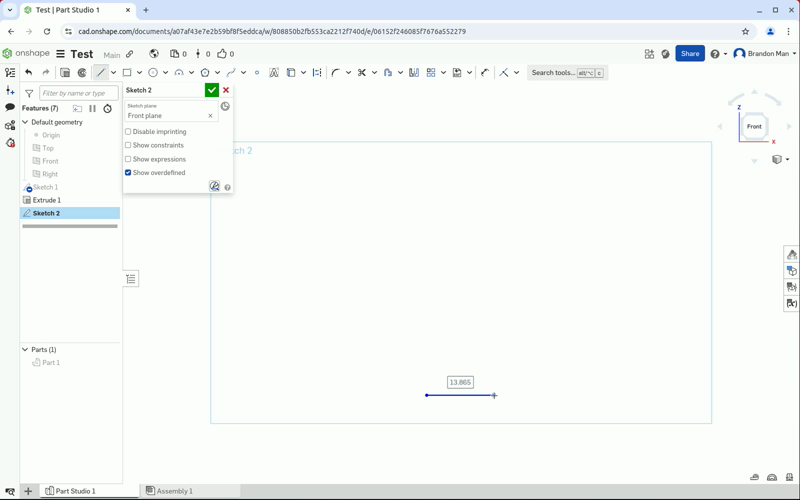
mouse_move(494, 316)
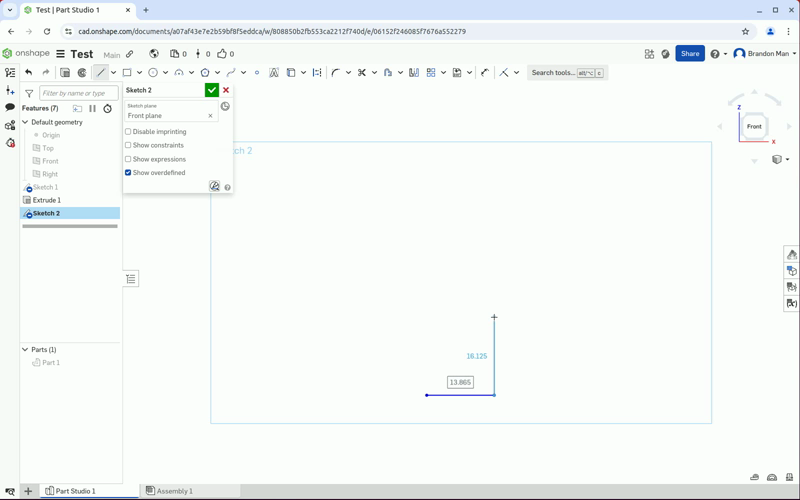
click(494, 316)
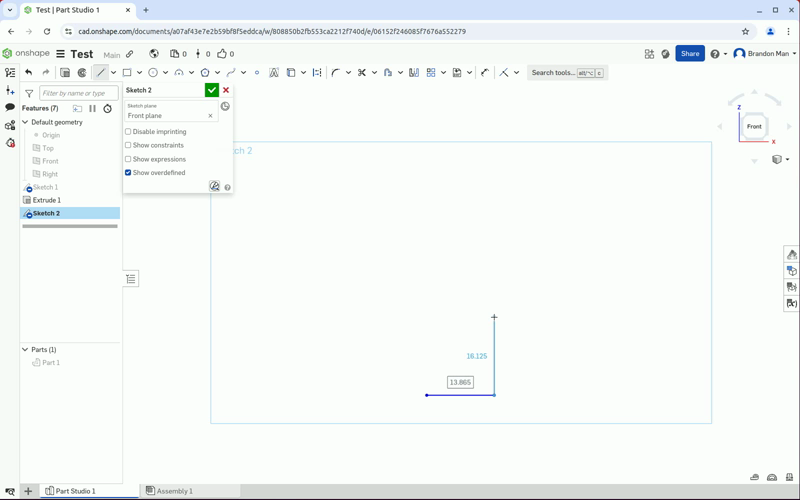
key_up(shift)
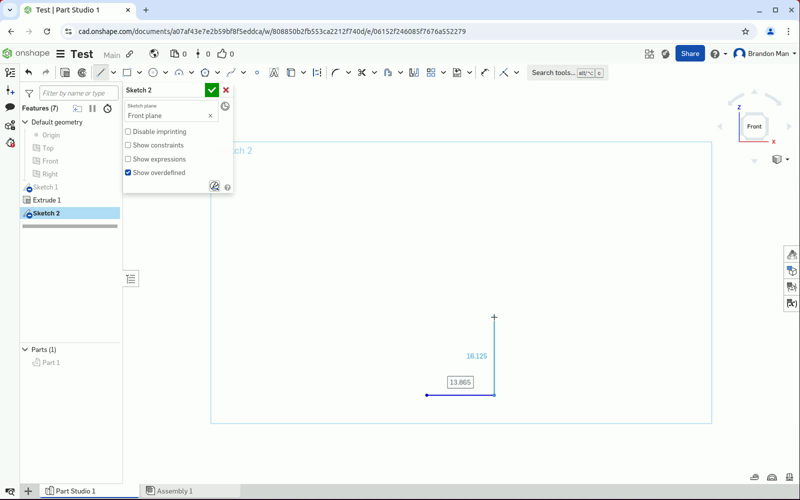
key_down(shift)
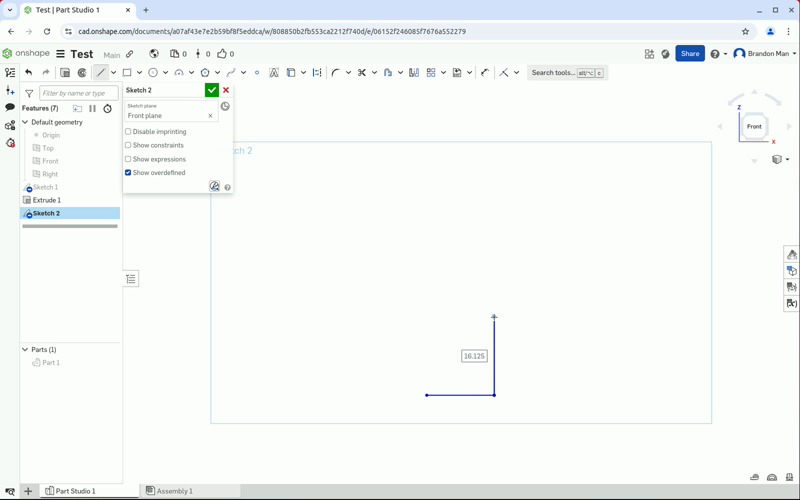
mouse_move(426, 316)
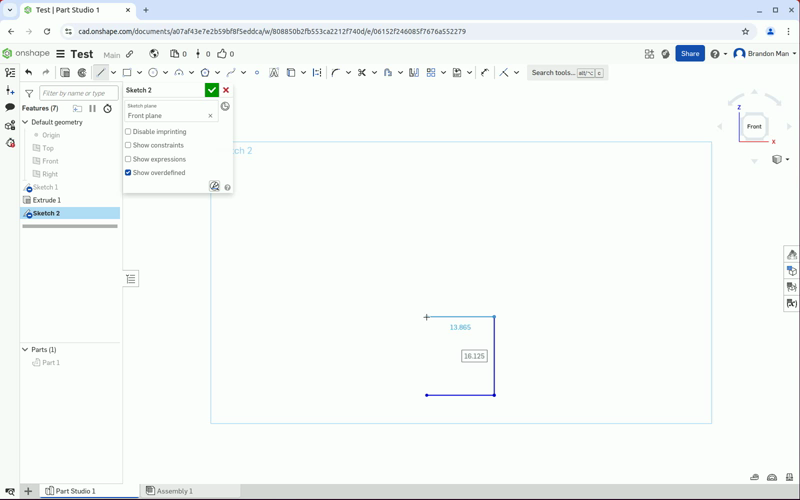
click(426, 316)
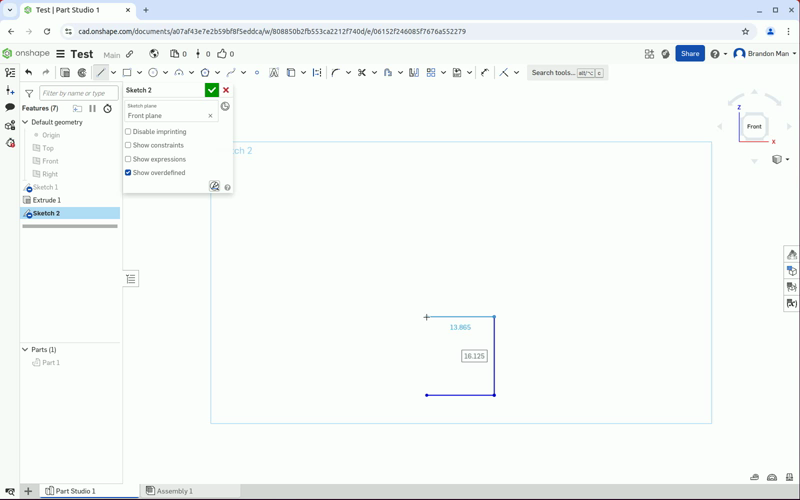
key_up(shift)
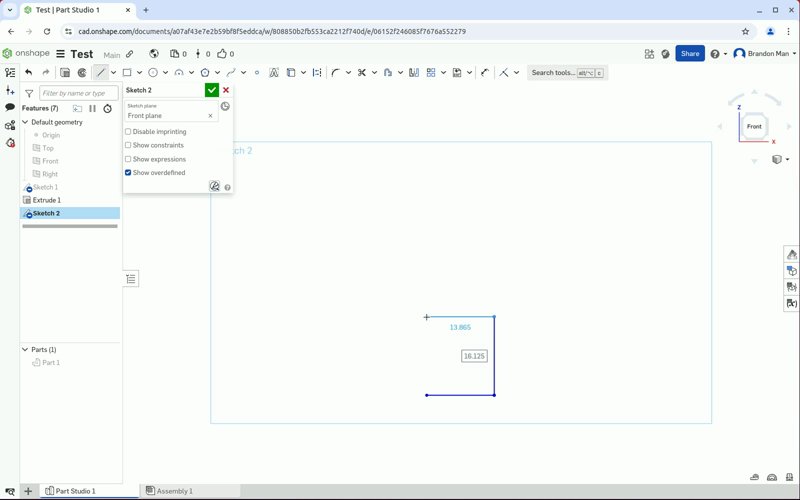
key_down(shift)
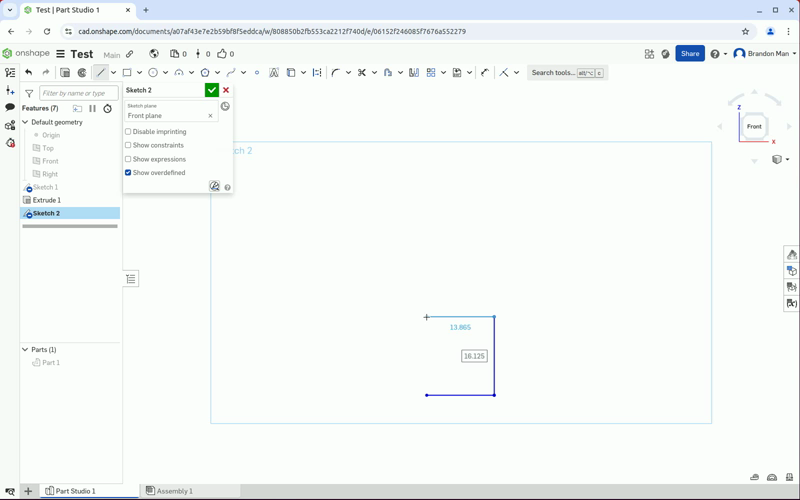
mouse_move(426, 395)
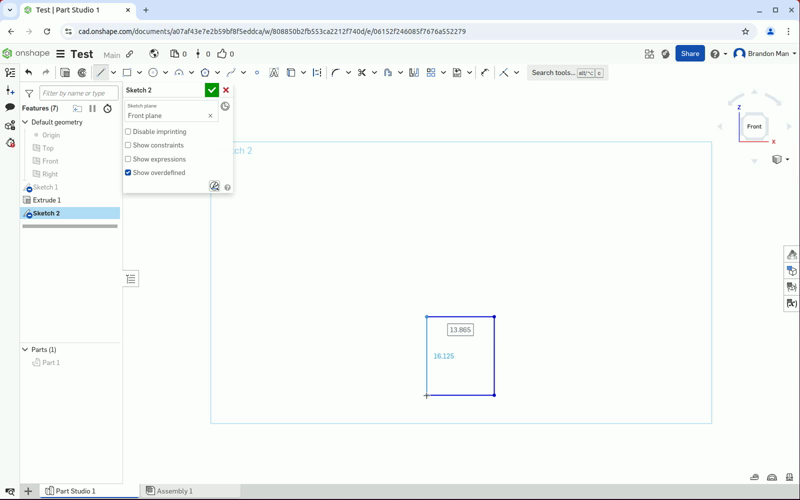
key_up(shift)
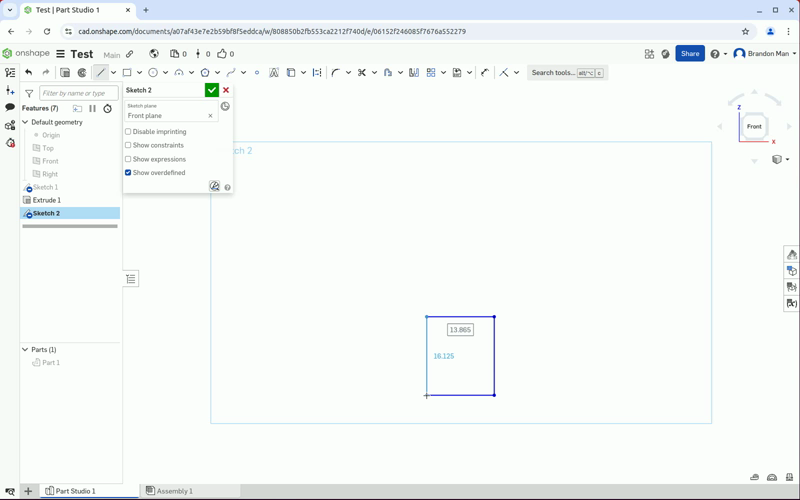
click(426, 395)
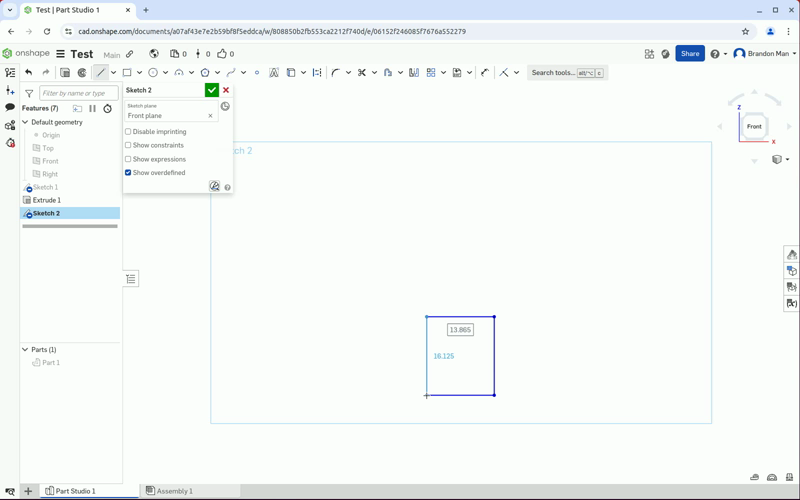
key(esc)
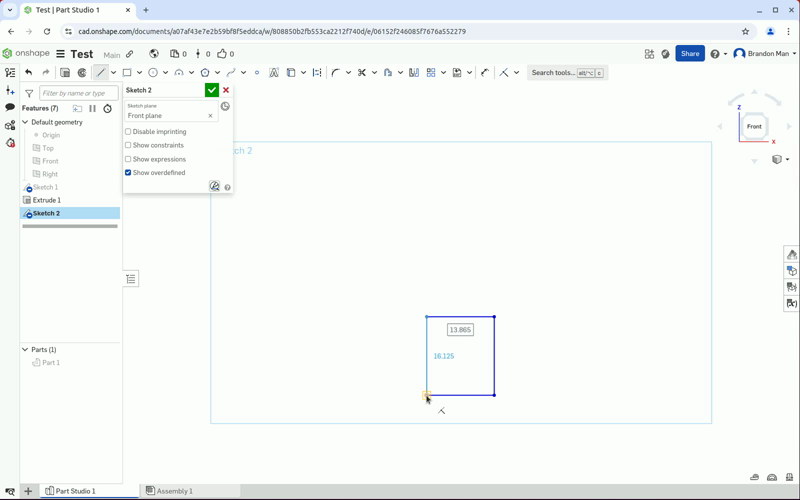
mouse_move(455, 335)
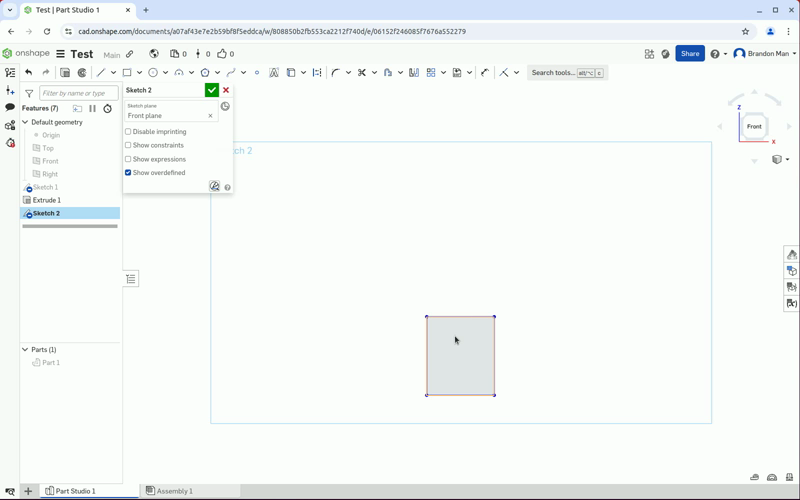
click(455, 335)
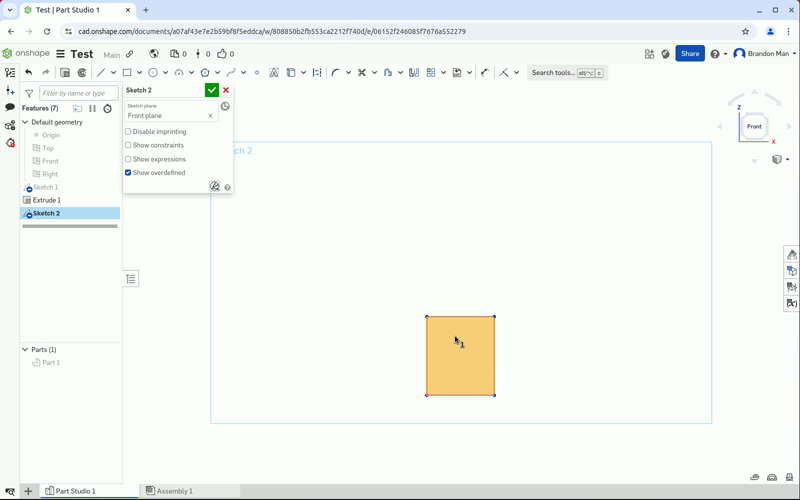
mouse_move(73, 352)
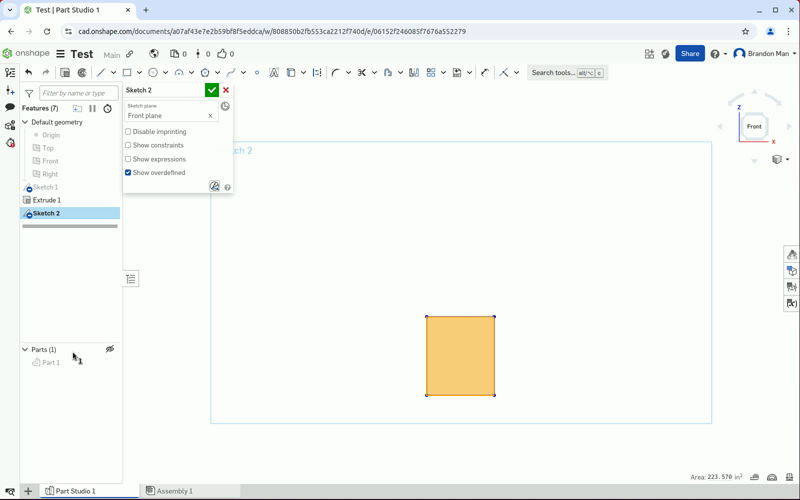
key(shift+y)
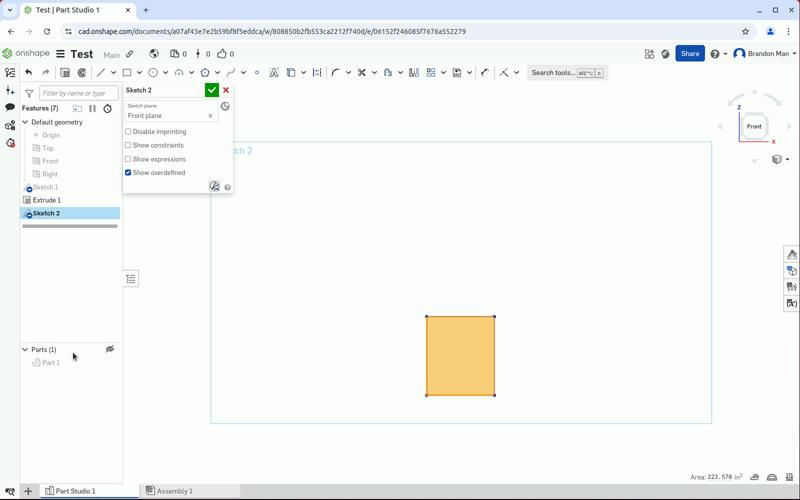
key(shift+e)
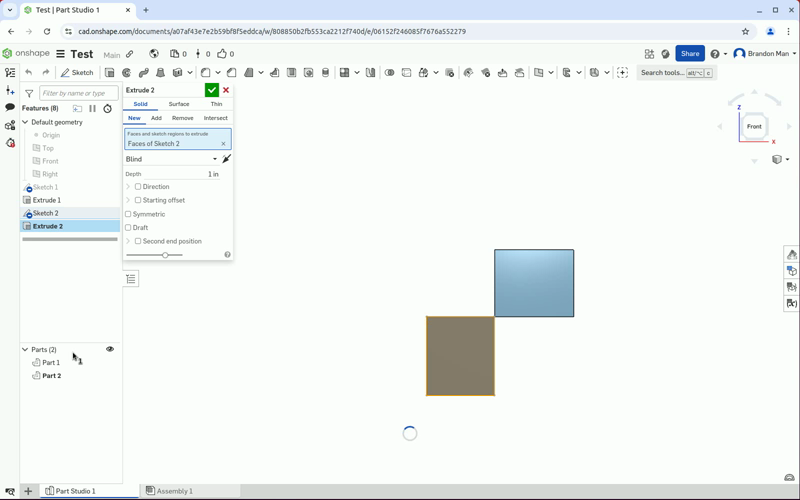
mouse_move(143, 106)
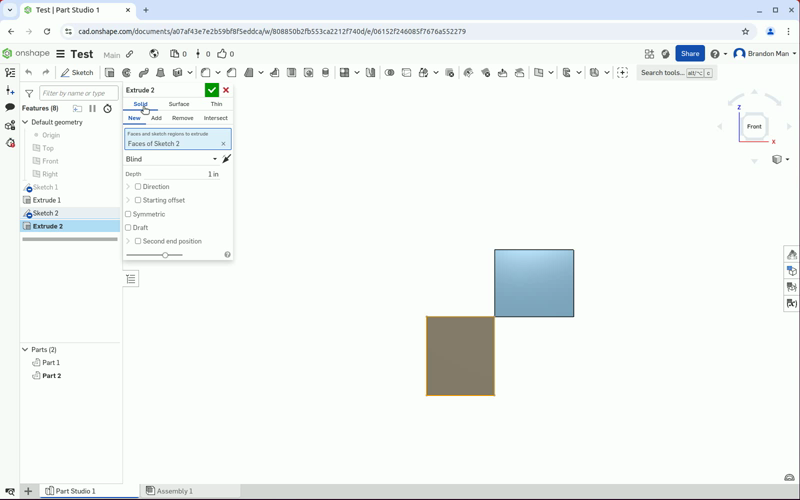
click(143, 106)
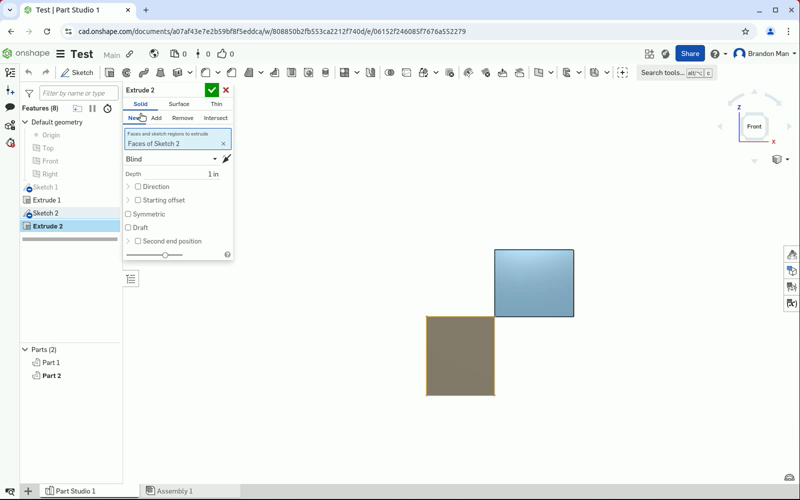
mouse_move(137, 120)
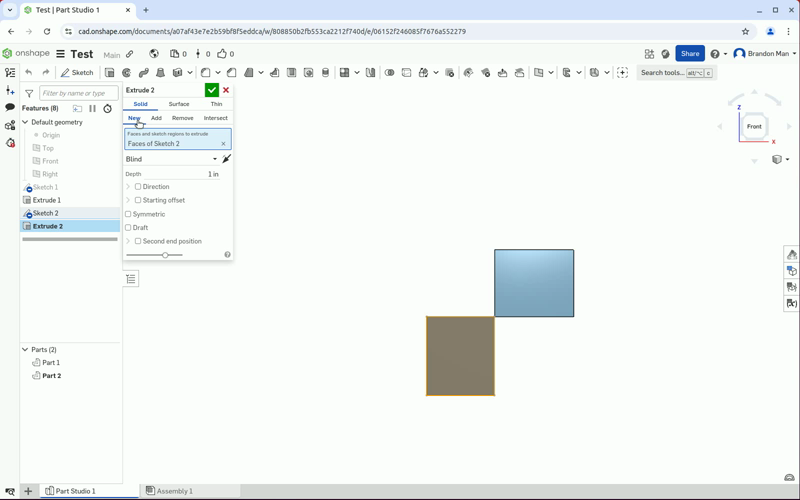
click(137, 120)
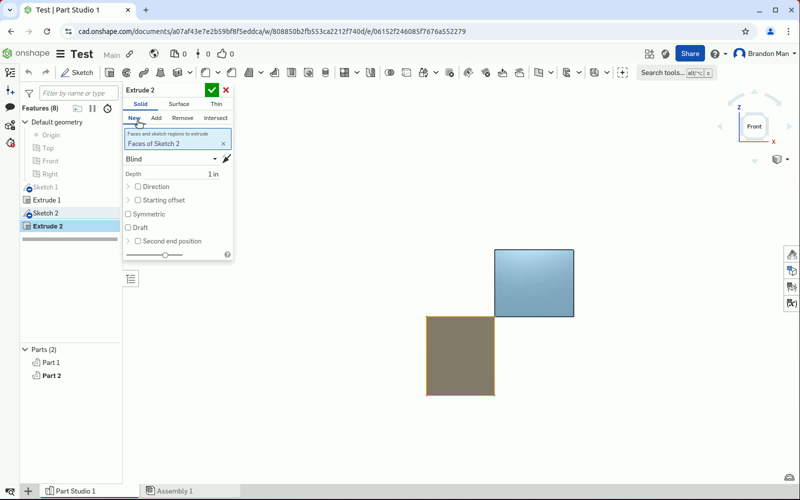
key(tab, 4)
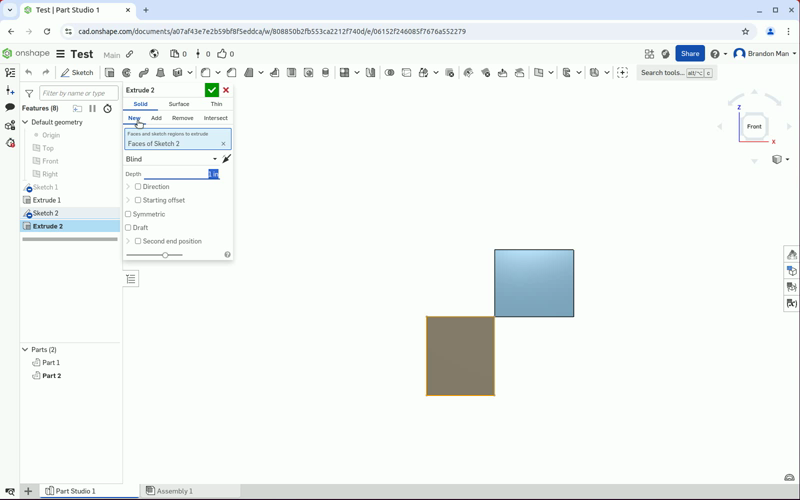
text(4.574)
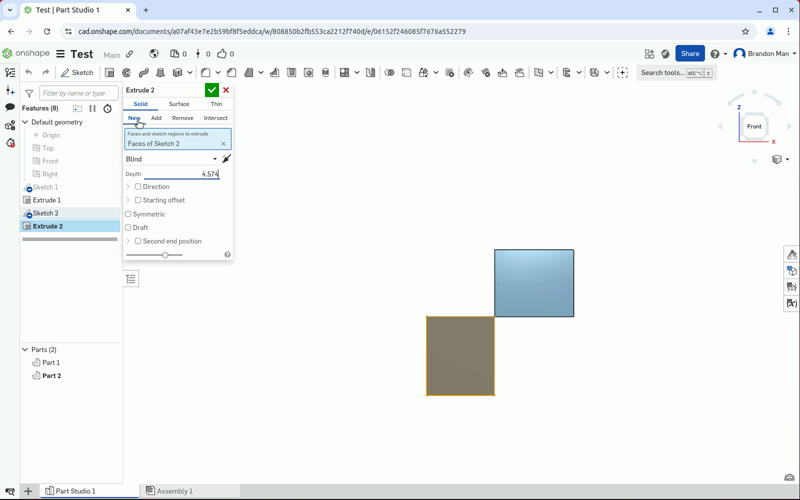
key(enter)
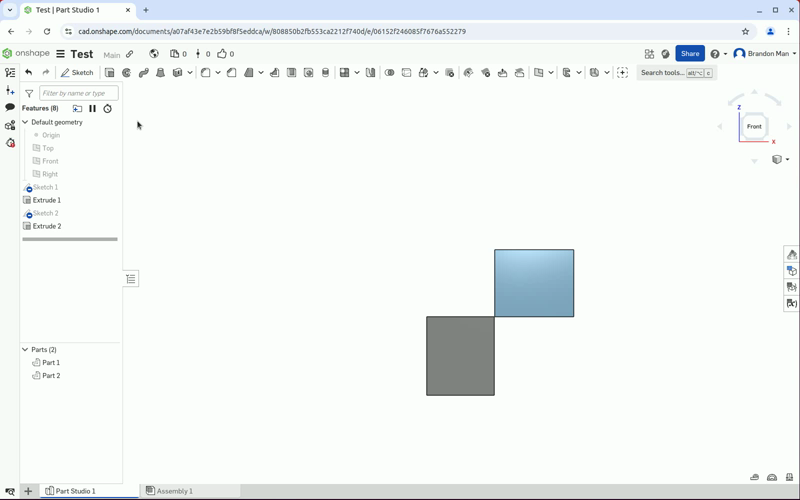
key(shift+h)
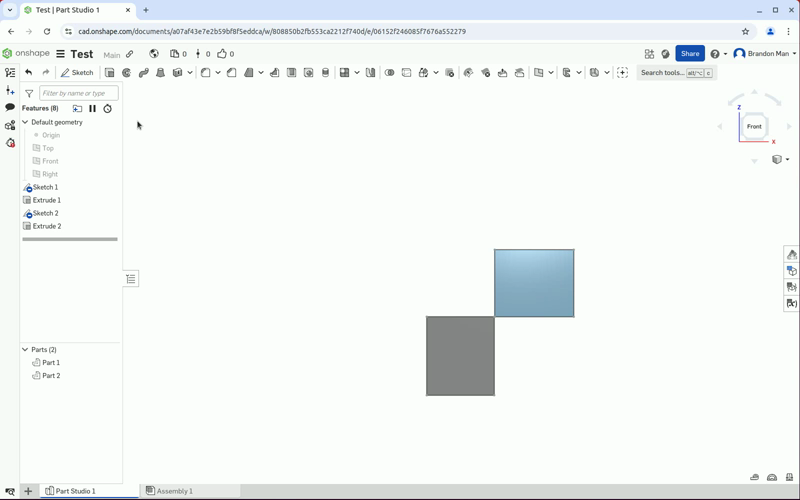
key(shift+h)
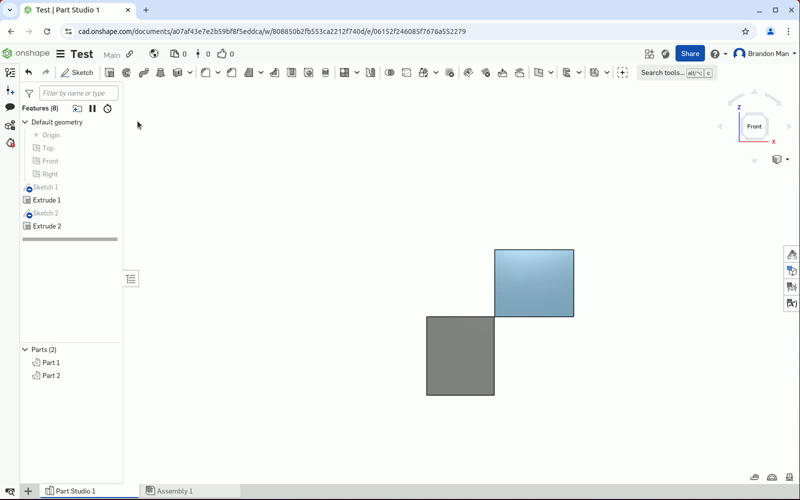
mouse_move(73, 189)
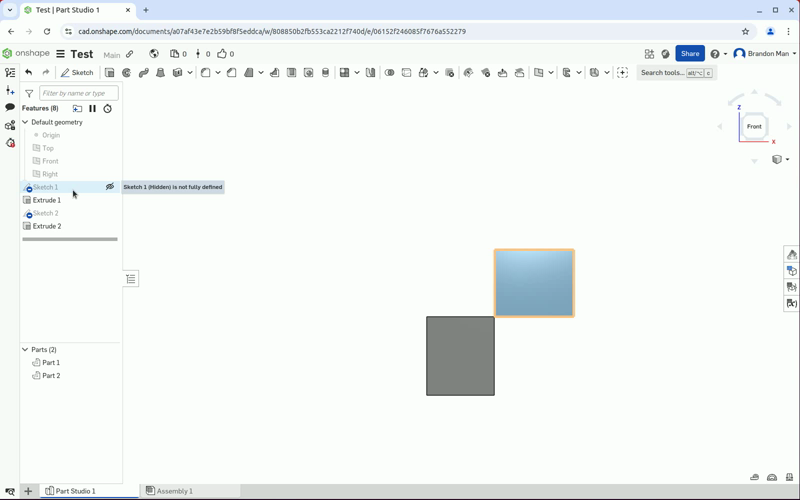
click(73, 189)
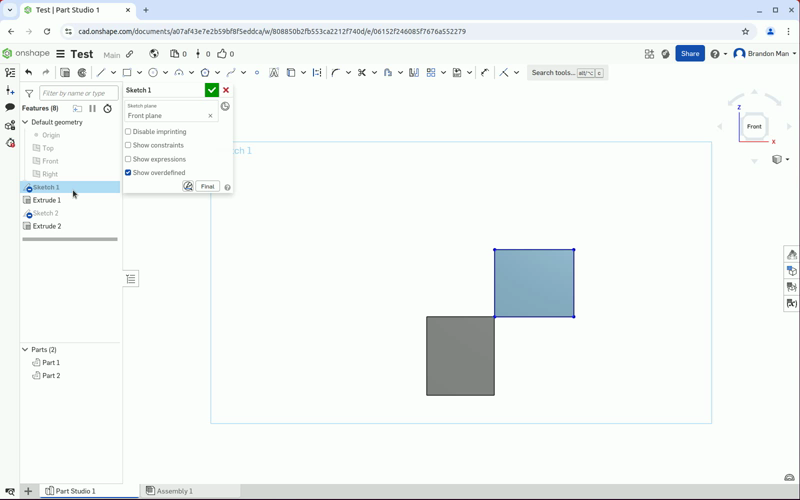
mouse_move(229, 92)
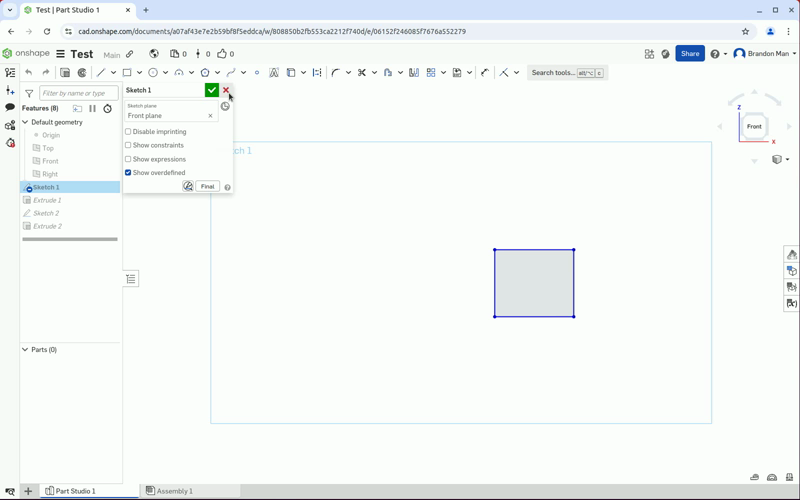
click(229, 92)
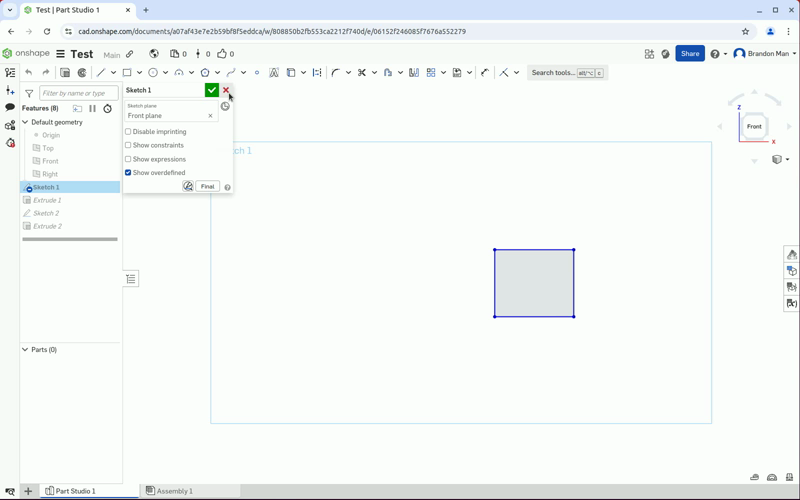
key(shift+s)
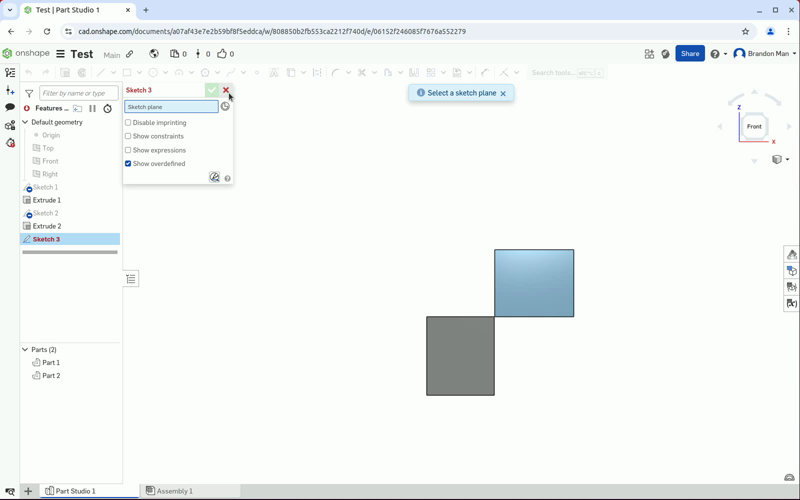
mouse_move(73, 163)
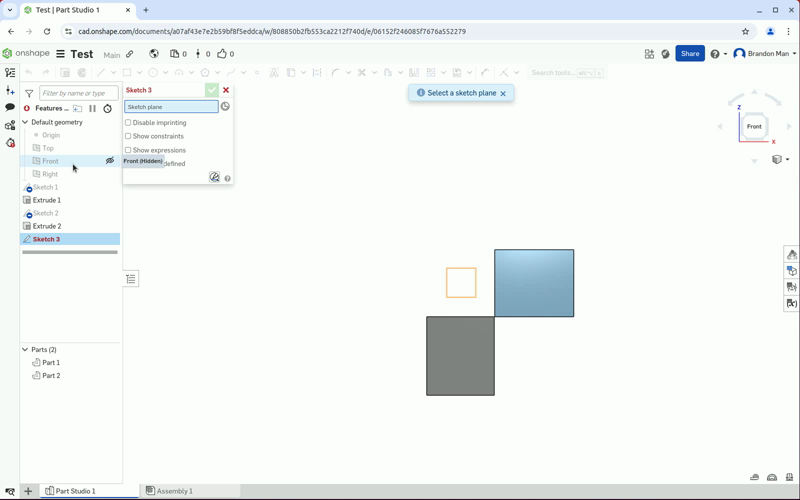
click(73, 163)
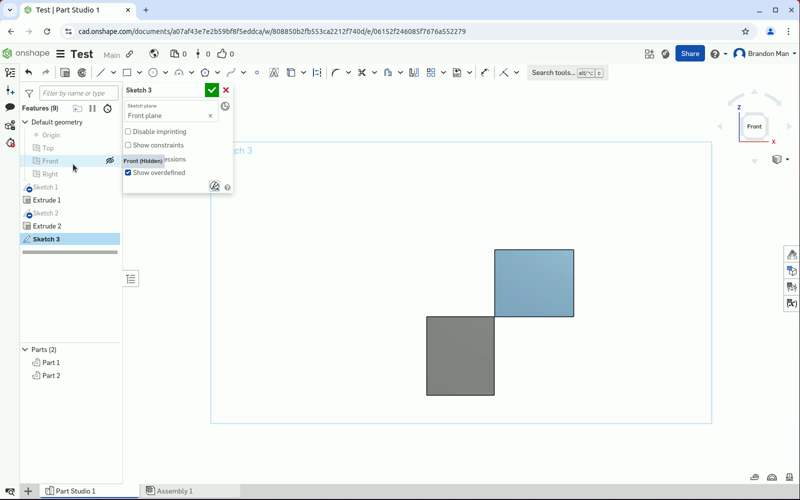
mouse_move(73, 352)
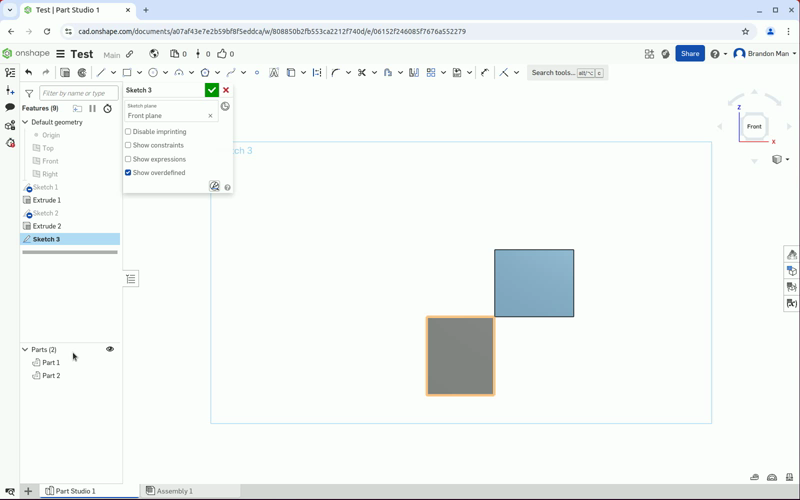
key(y)
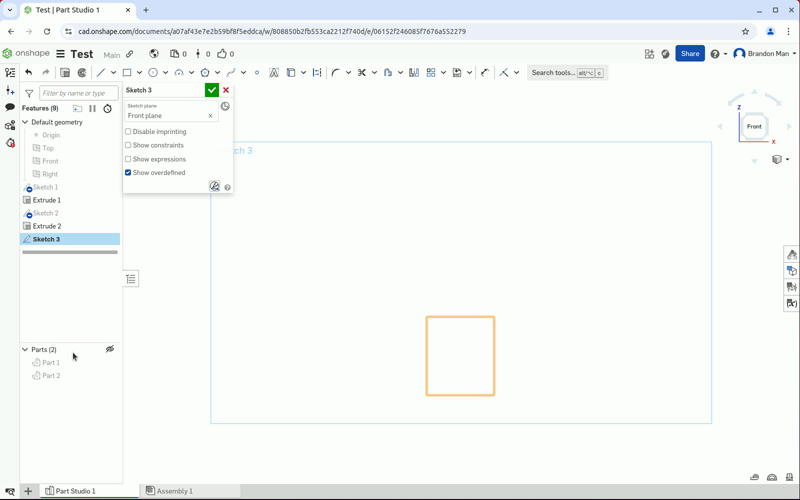
key(l)
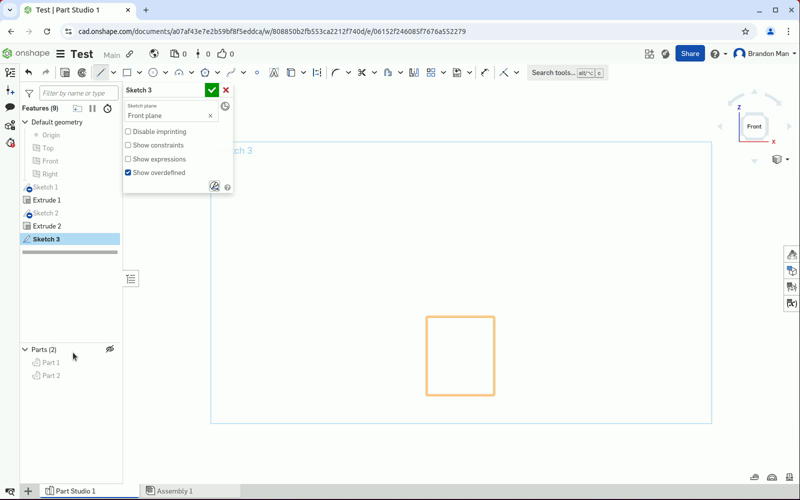
key_down(shift)
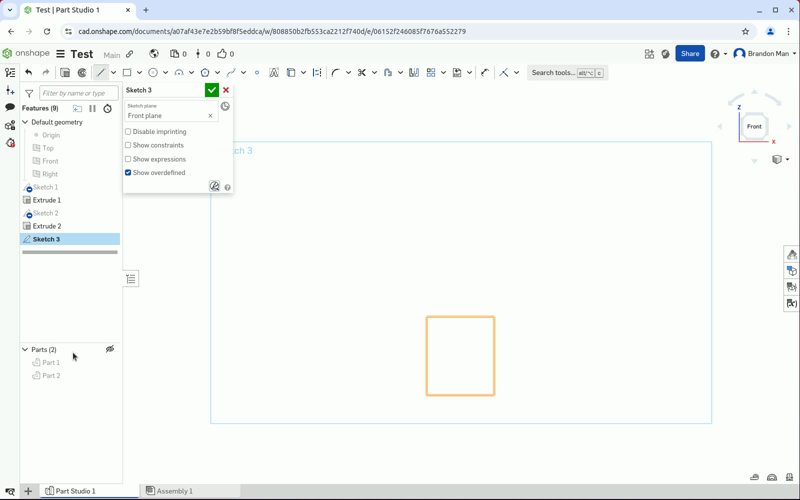
mouse_move(348, 316)
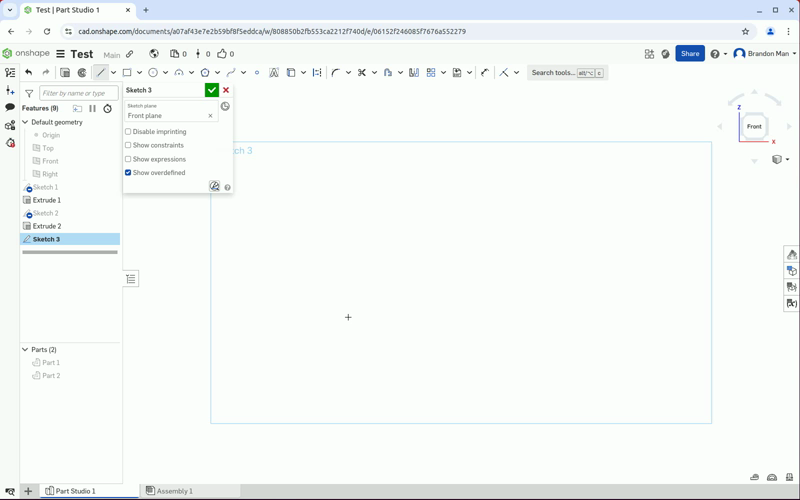
click(348, 316)
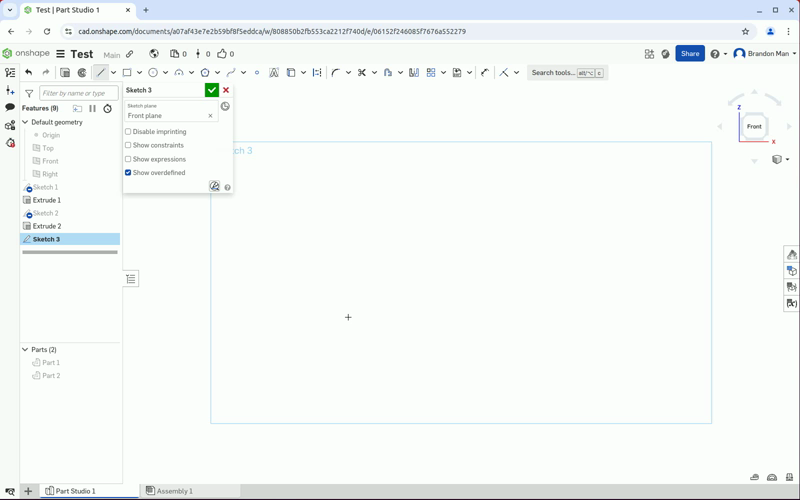
key_up(shift)
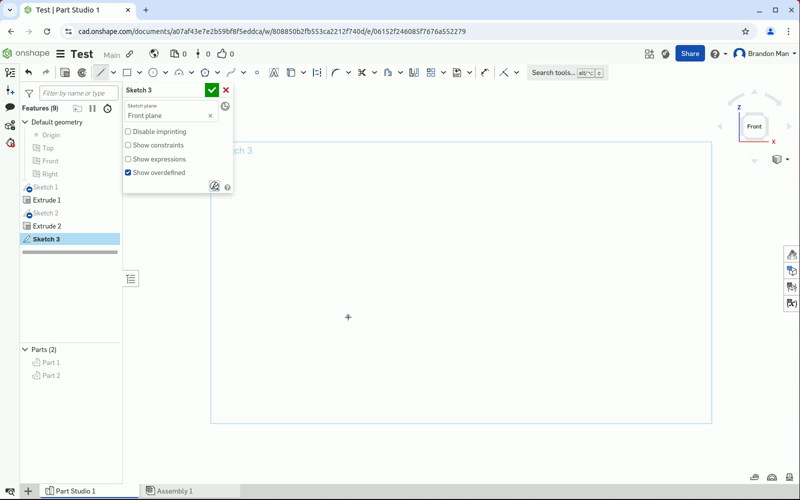
key_down(shift)
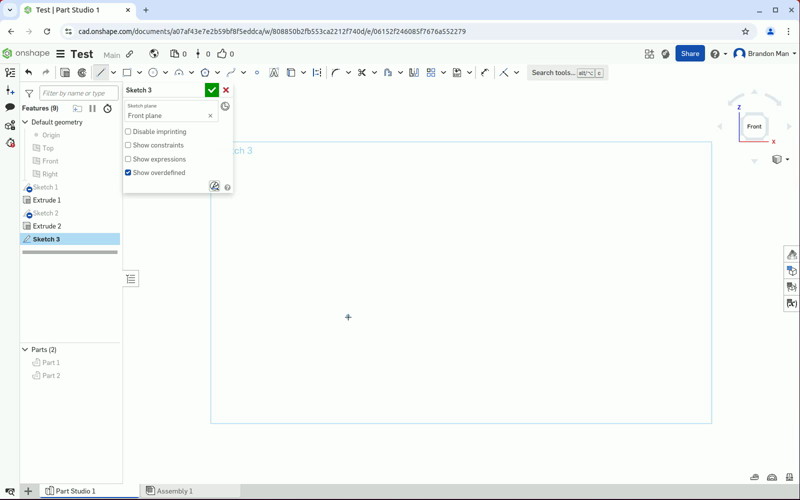
mouse_move(427, 316)
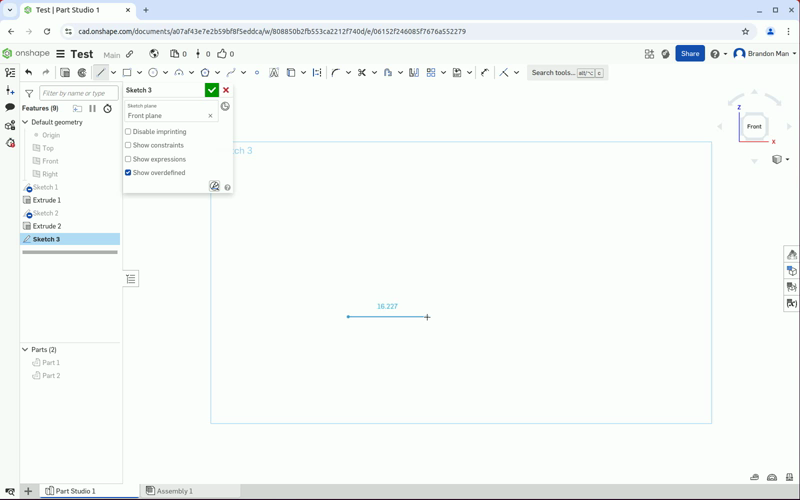
click(427, 316)
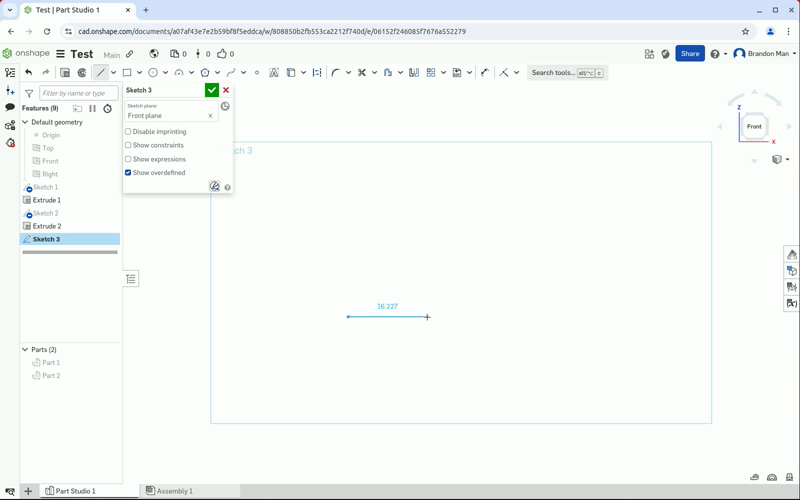
key_up(shift)
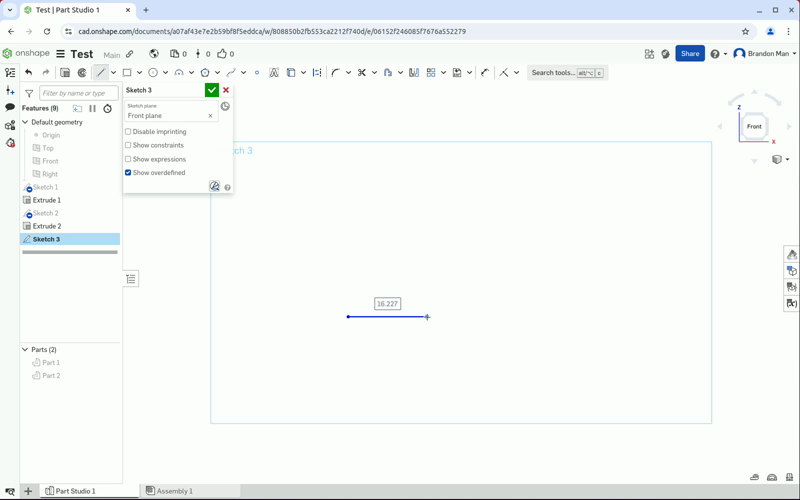
key_down(shift)
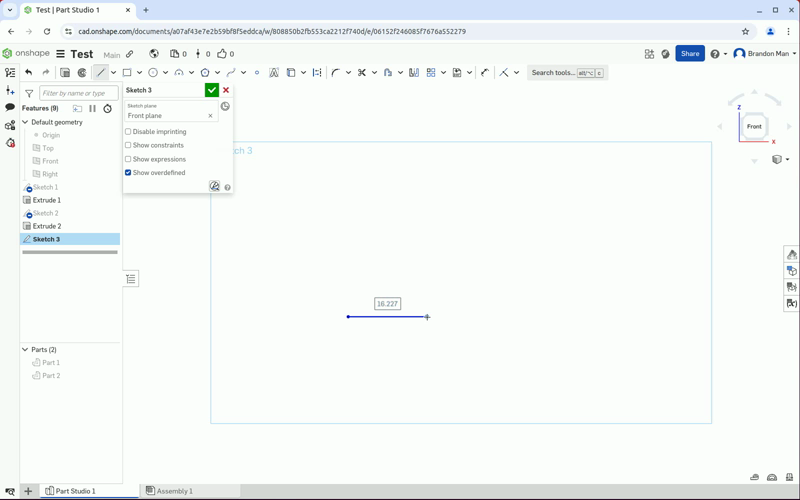
mouse_move(427, 249)
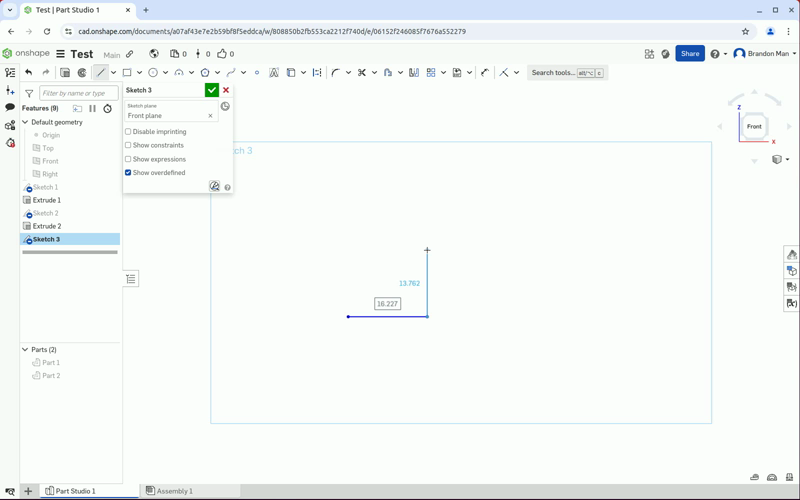
click(427, 249)
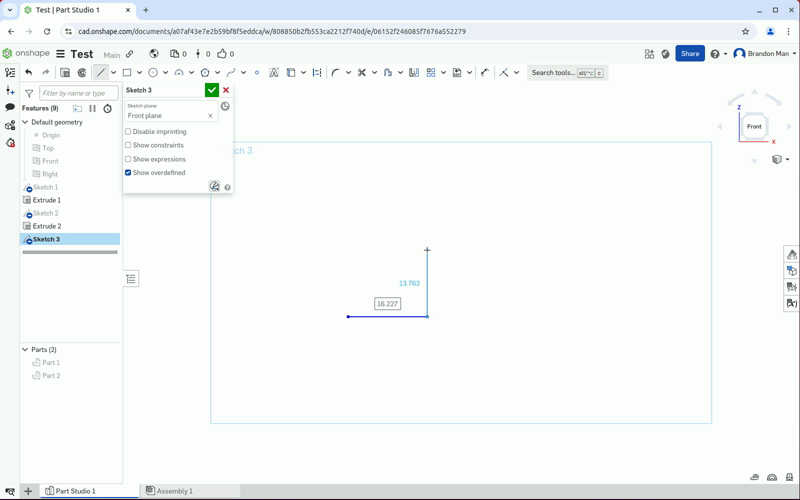
key_up(shift)
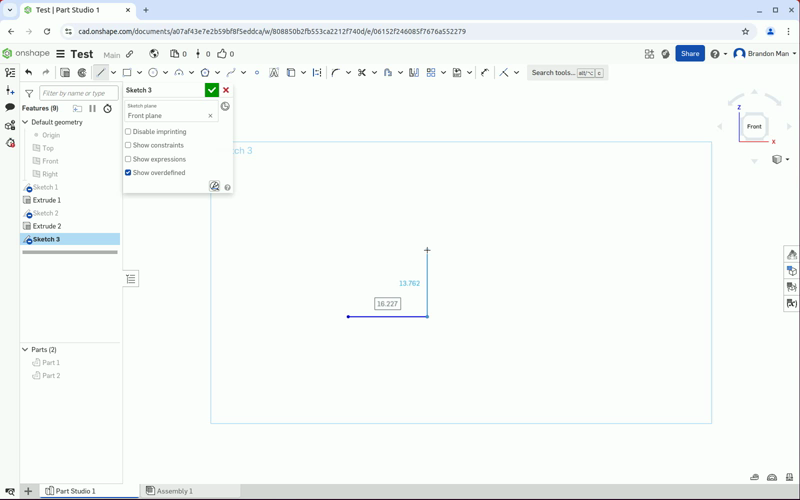
key_down(shift)
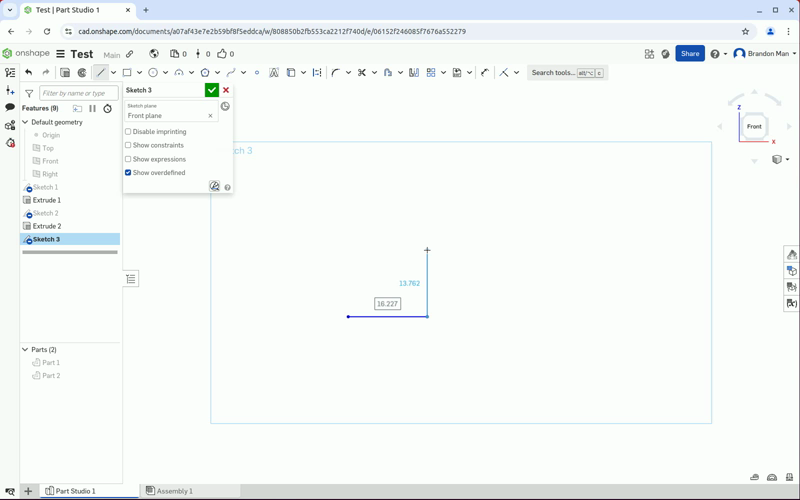
mouse_move(348, 249)
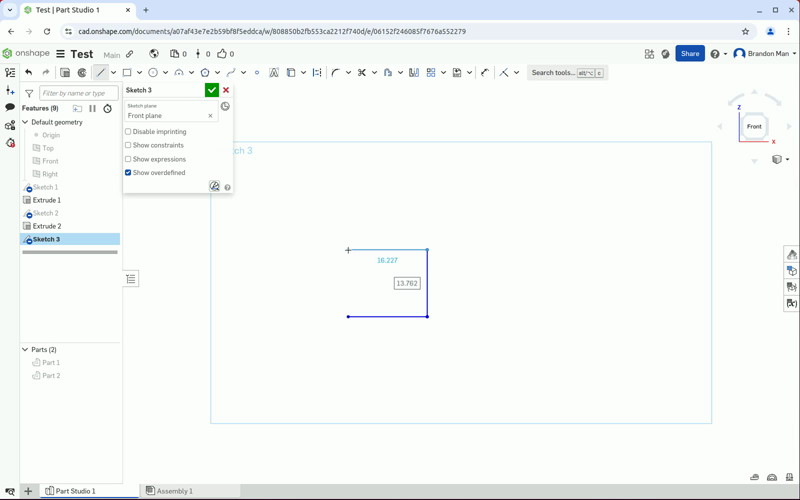
click(348, 249)
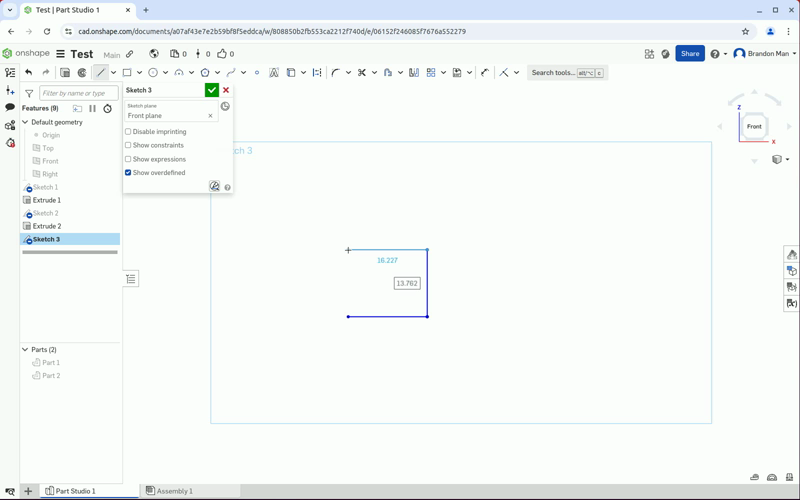
key_up(shift)
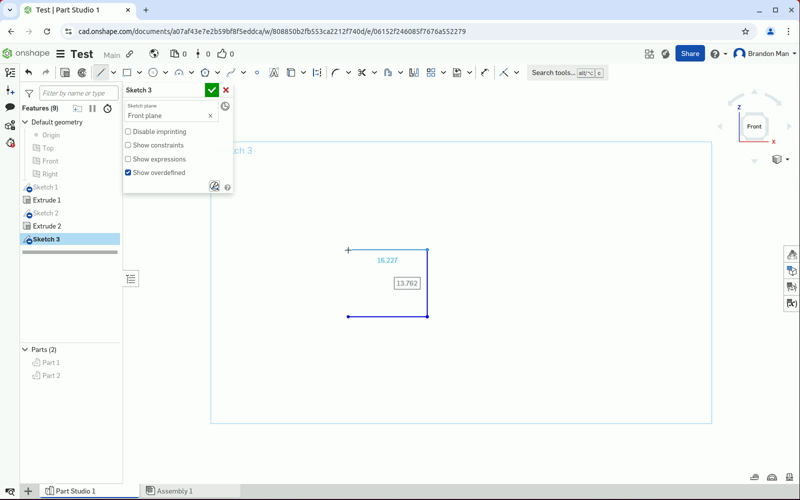
key_down(shift)
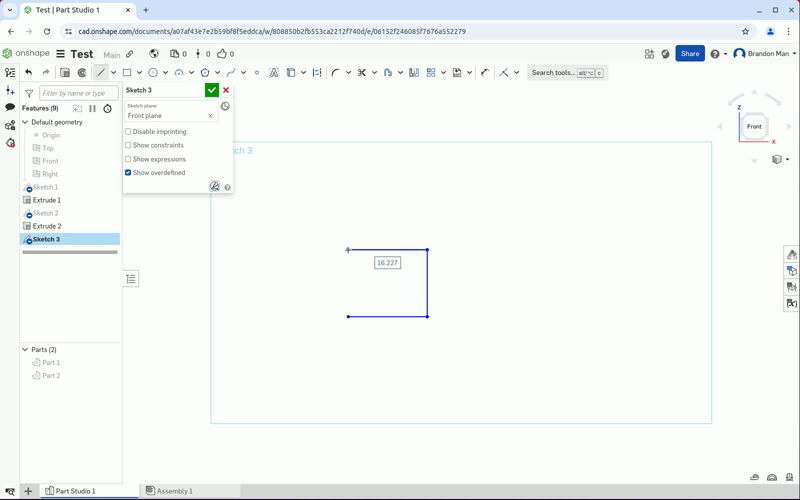
mouse_move(348, 316)
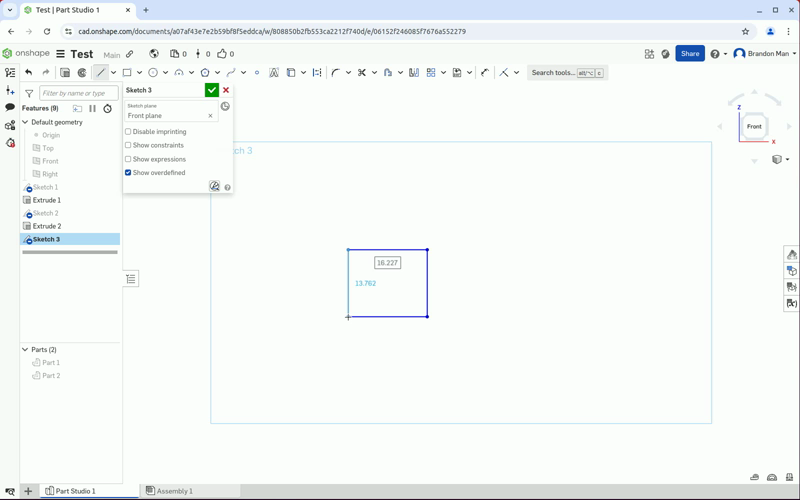
key_up(shift)
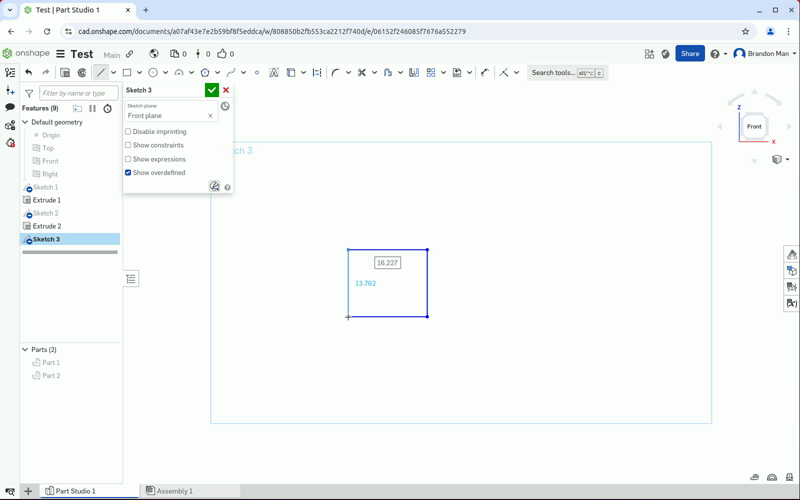
click(348, 316)
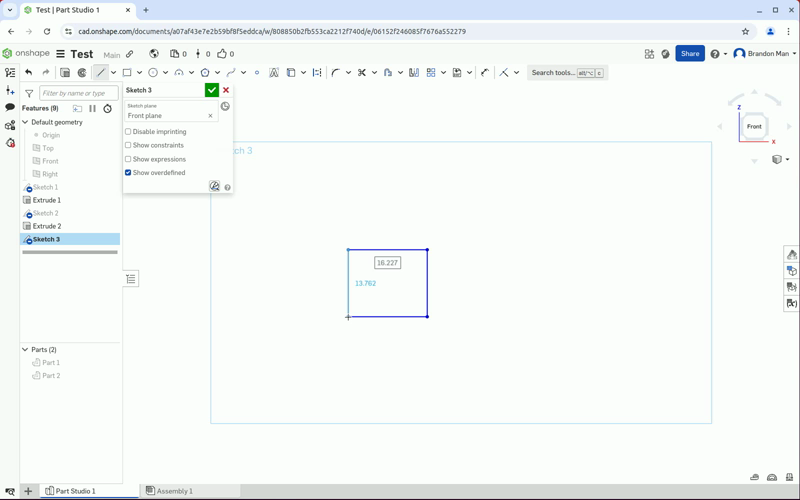
key(esc)
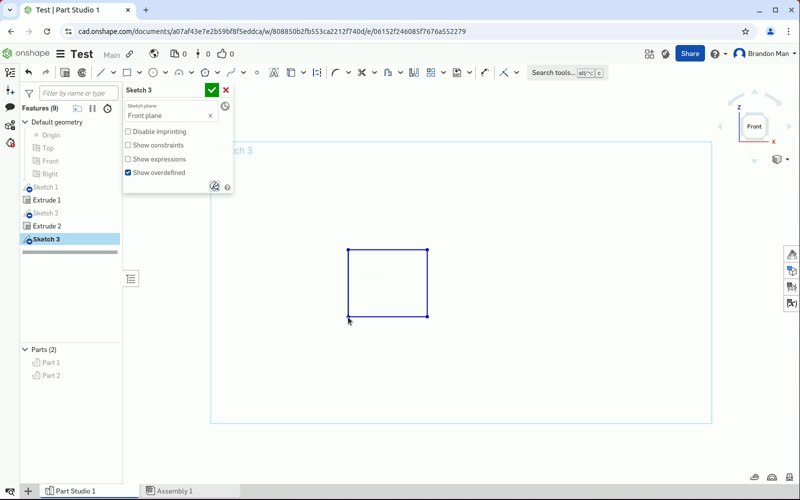
mouse_move(369, 287)
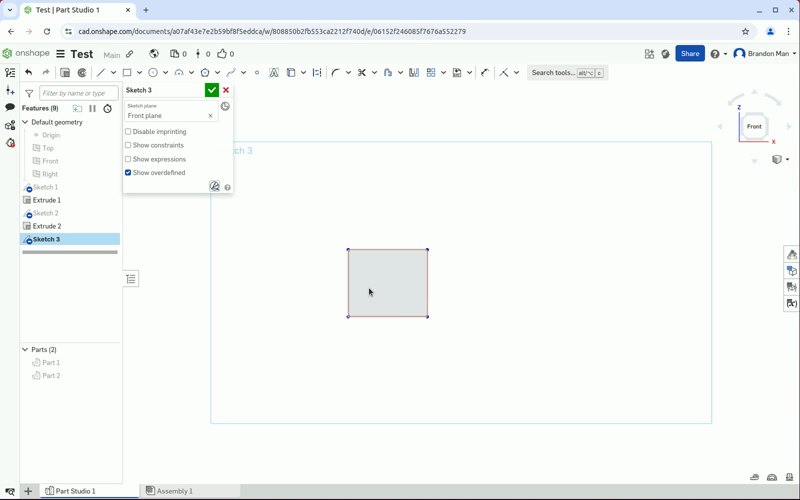
click(369, 287)
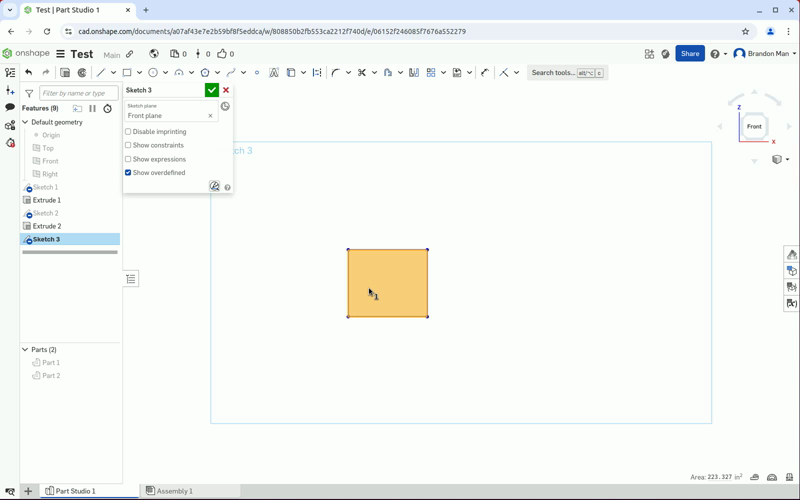
mouse_move(73, 352)
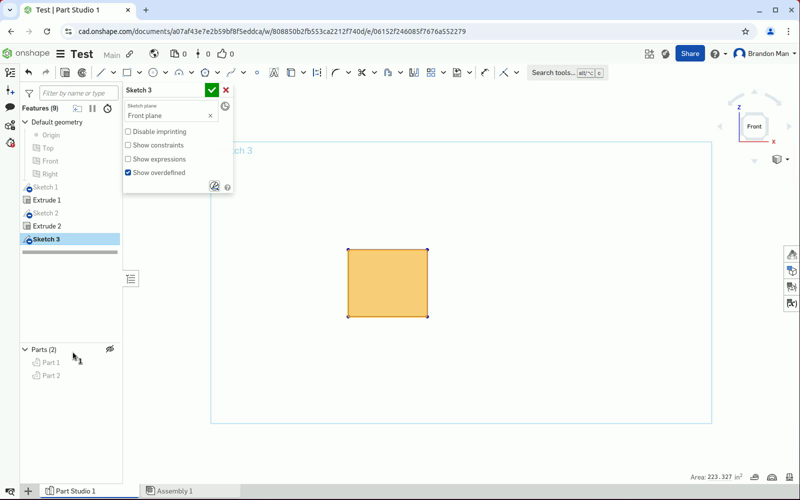
key(shift+y)
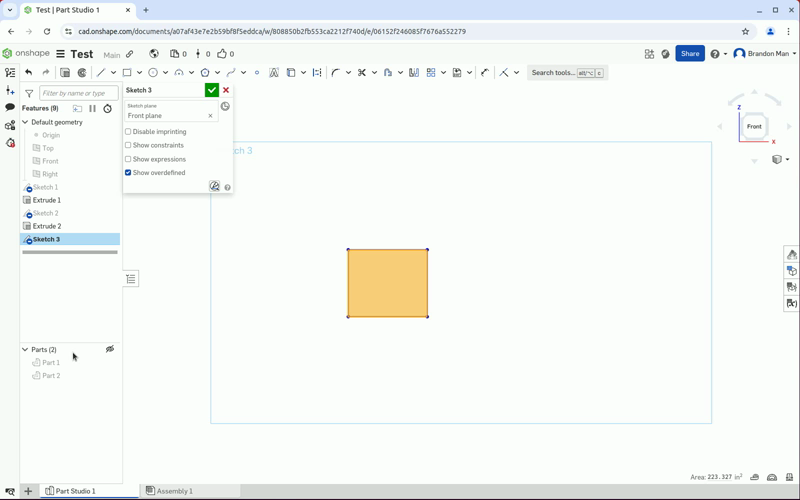
key(shift+e)
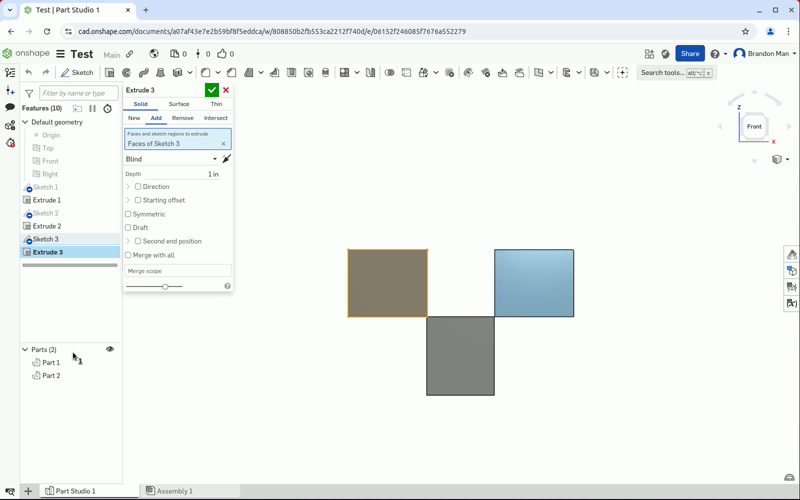
mouse_move(143, 106)
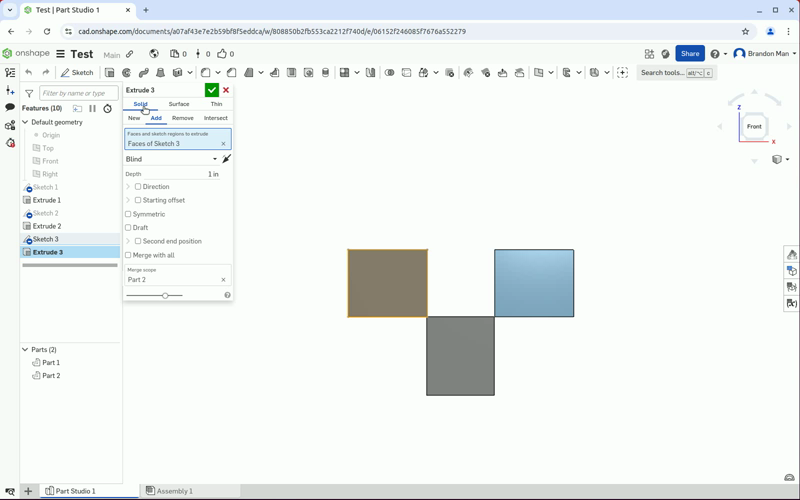
click(143, 106)
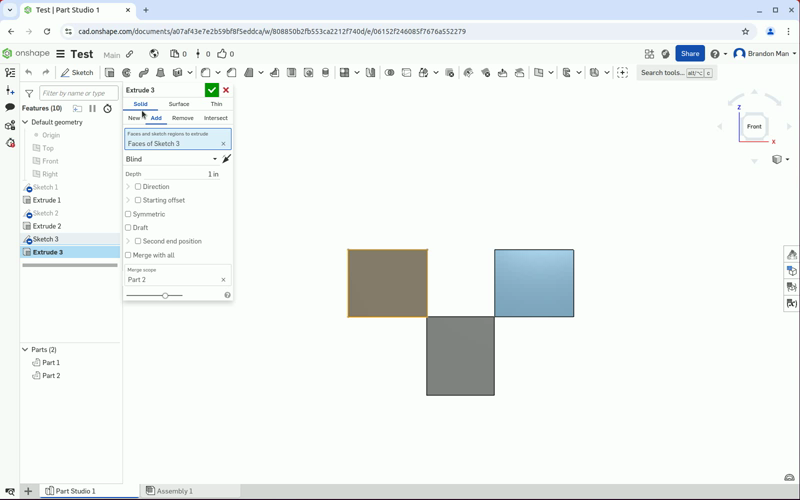
mouse_move(137, 120)
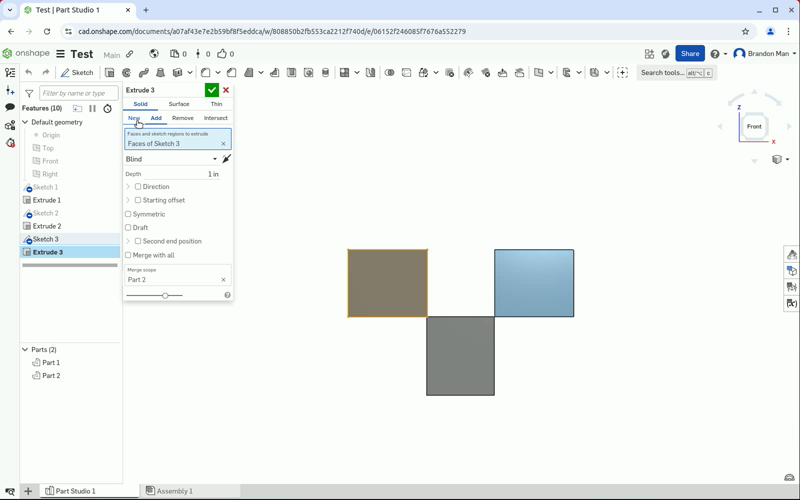
click(137, 120)
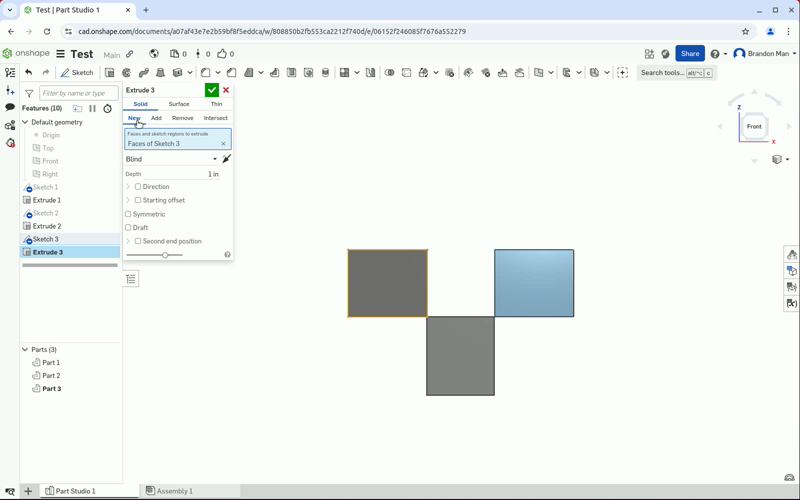
key(tab, 4)
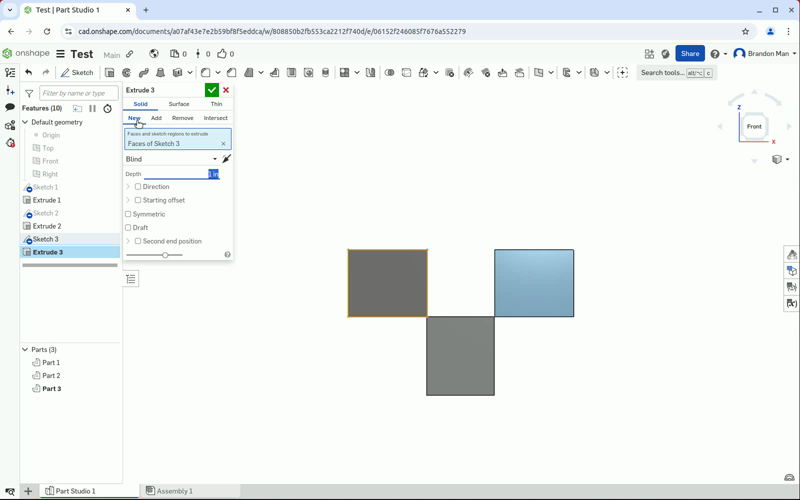
text(4.574)
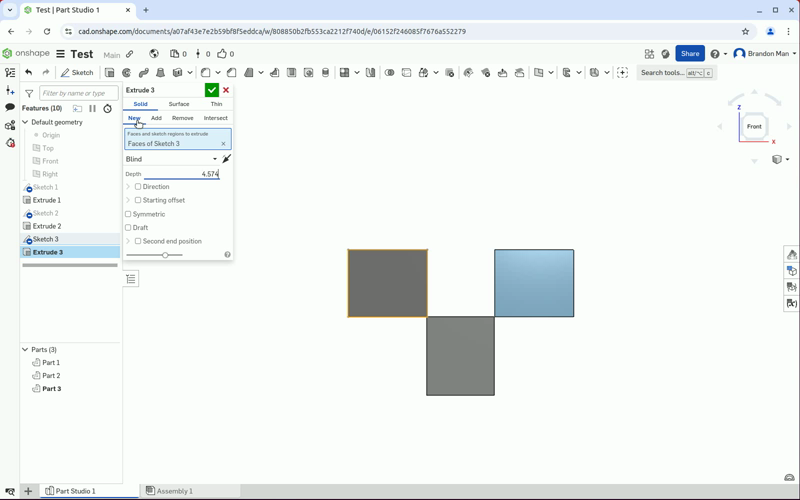
key(enter)
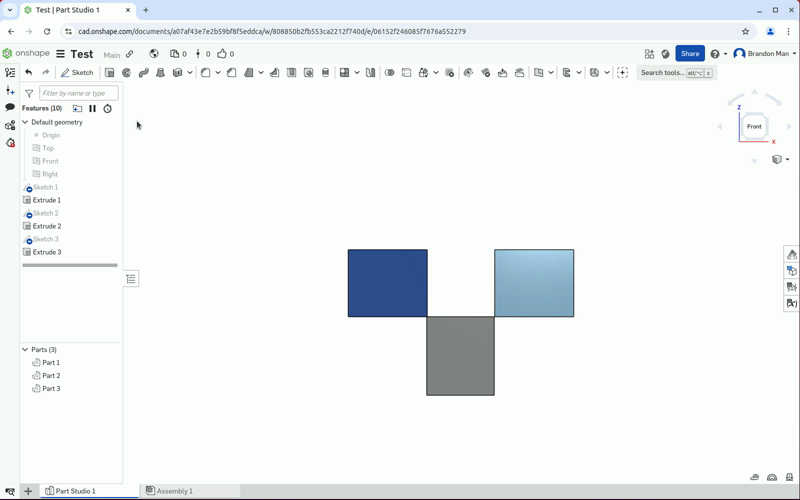
key(shift+h)
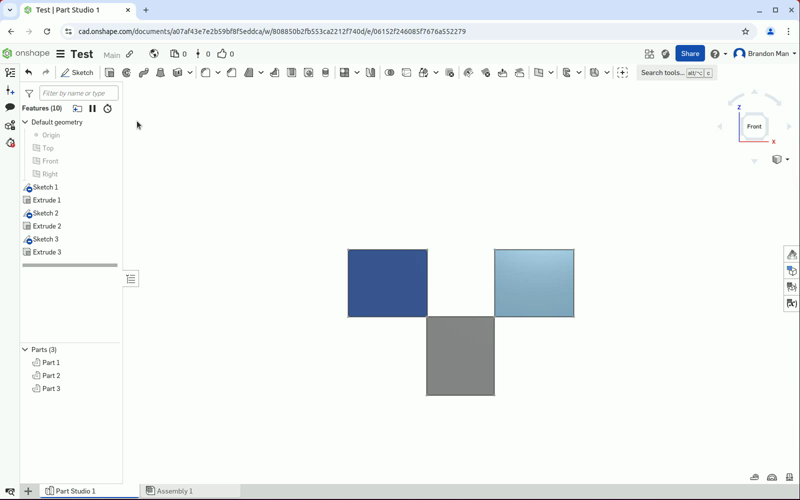
key(shift+h)
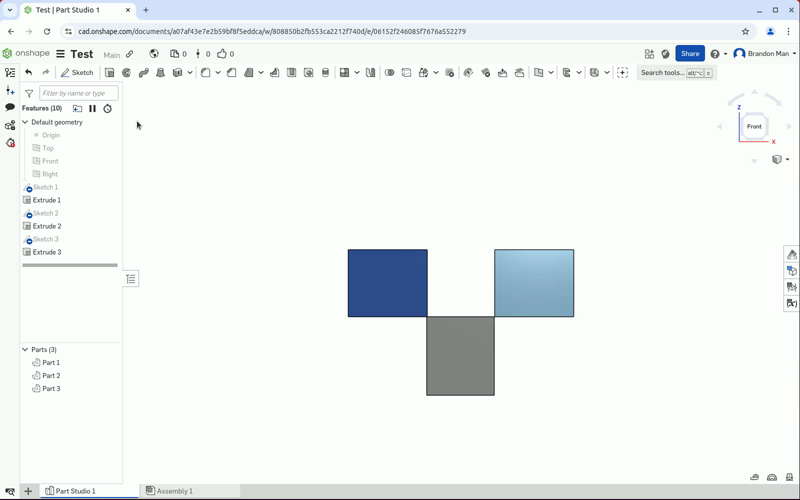
mouse_move(73, 189)
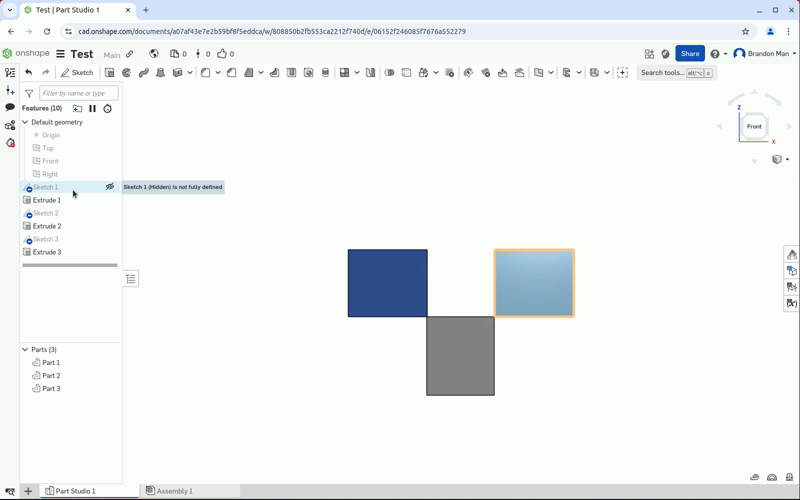
click(73, 189)
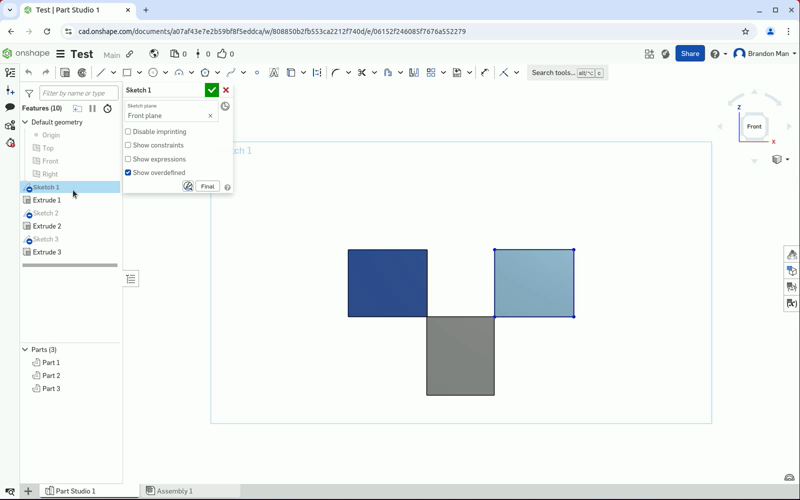
mouse_move(229, 92)
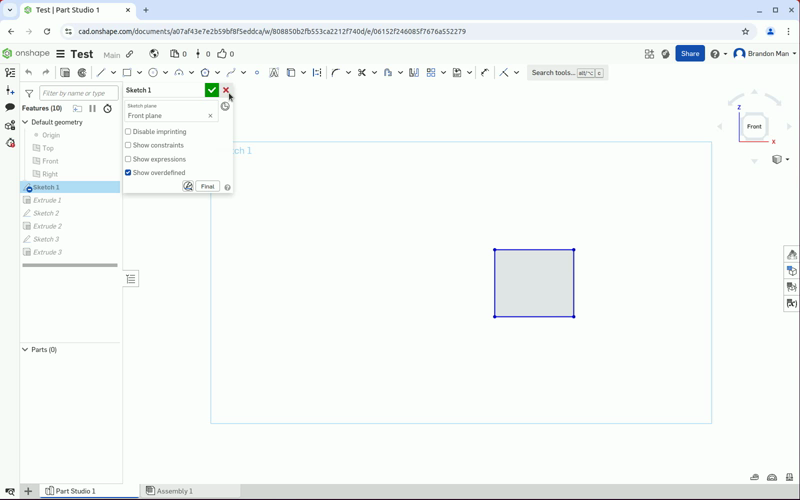
click(229, 92)
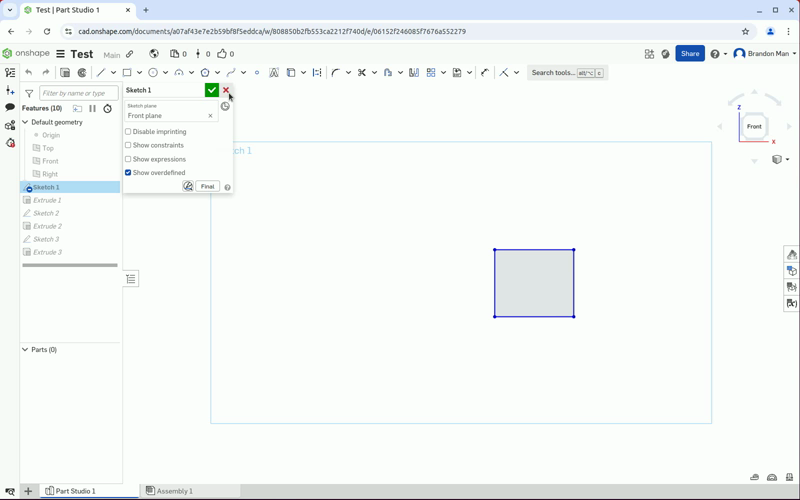
key(shift+s)
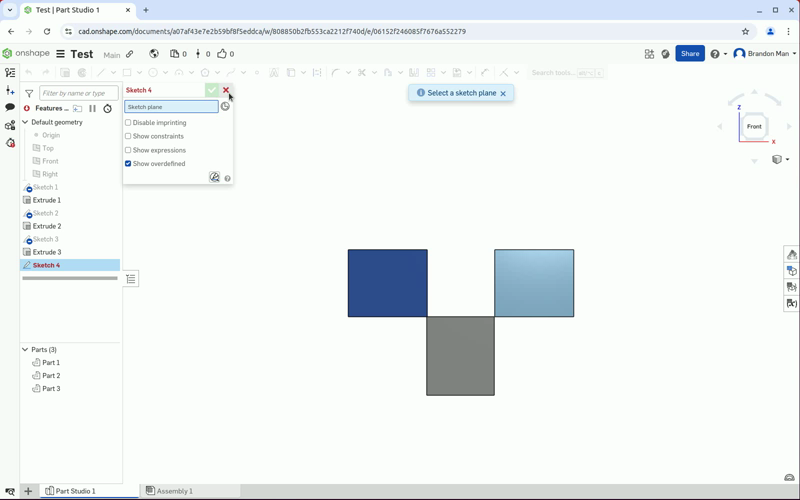
mouse_move(73, 163)
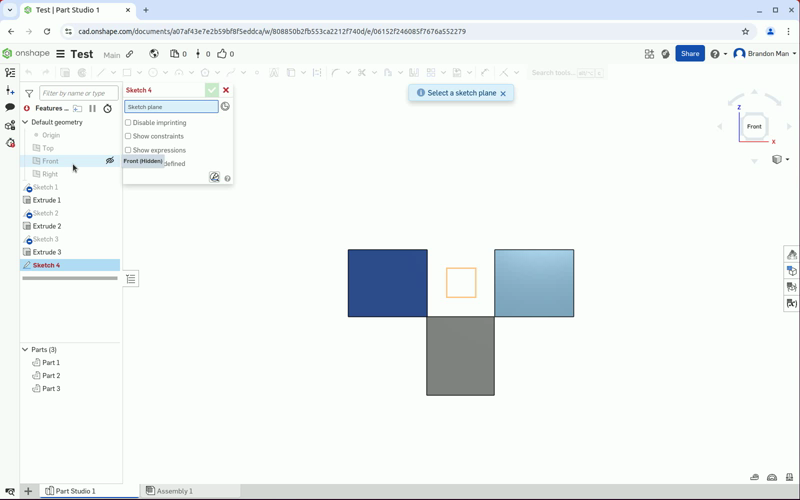
click(73, 163)
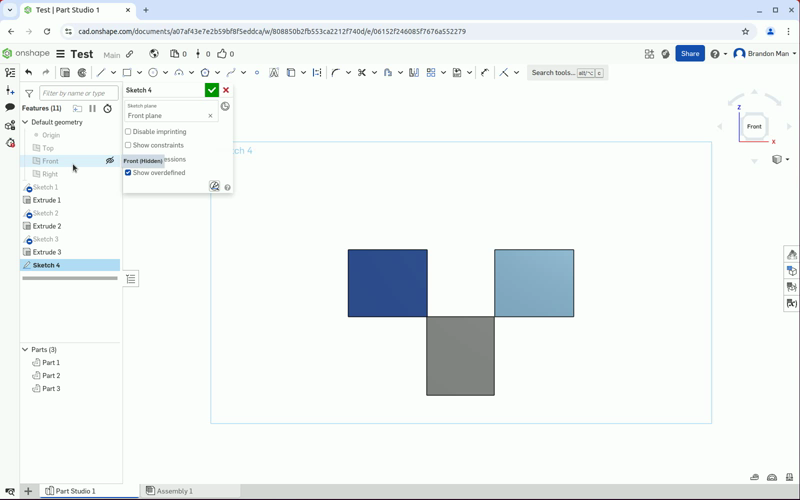
mouse_move(73, 352)
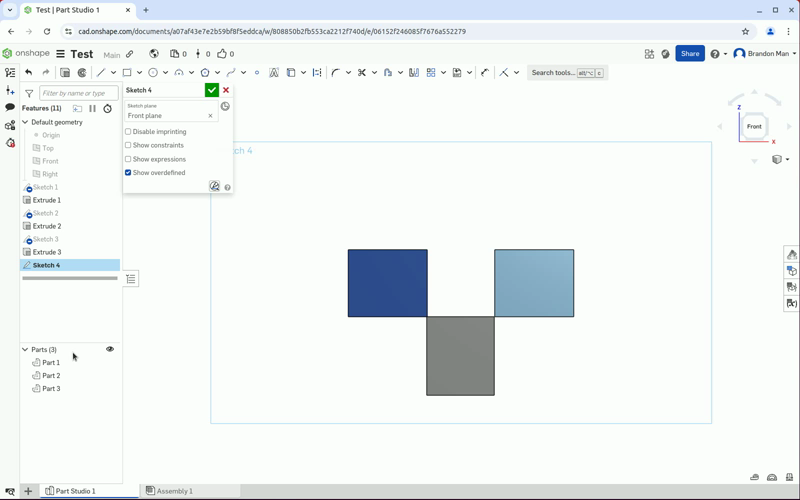
key(y)
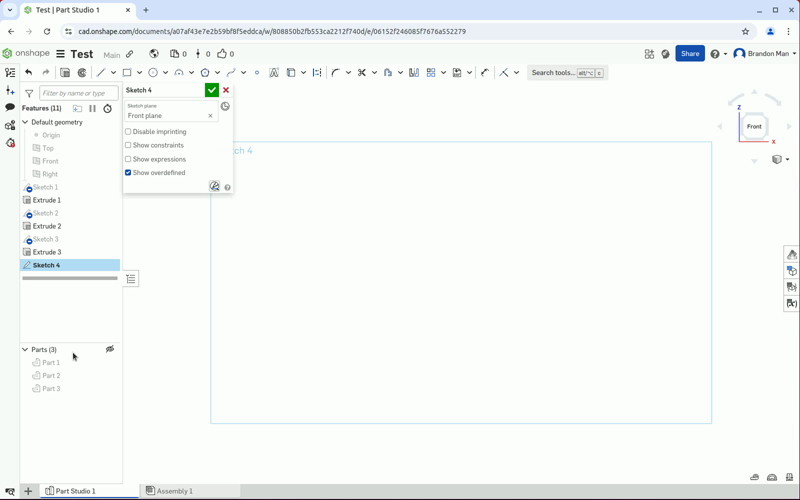
key(l)
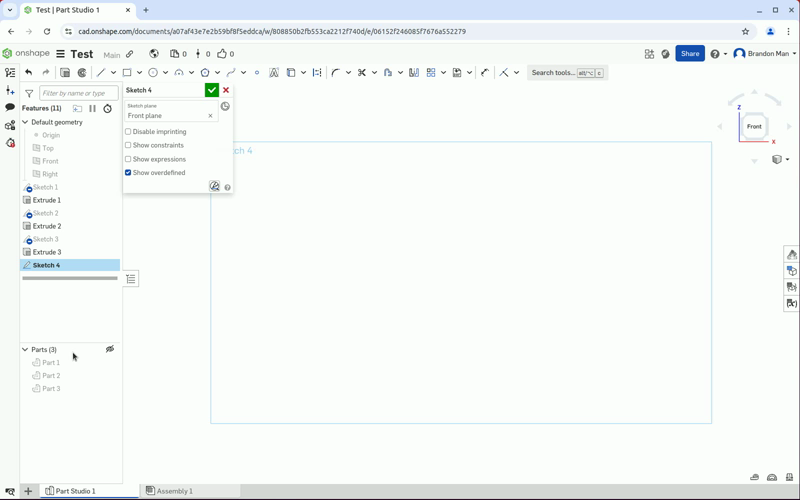
key_down(shift)
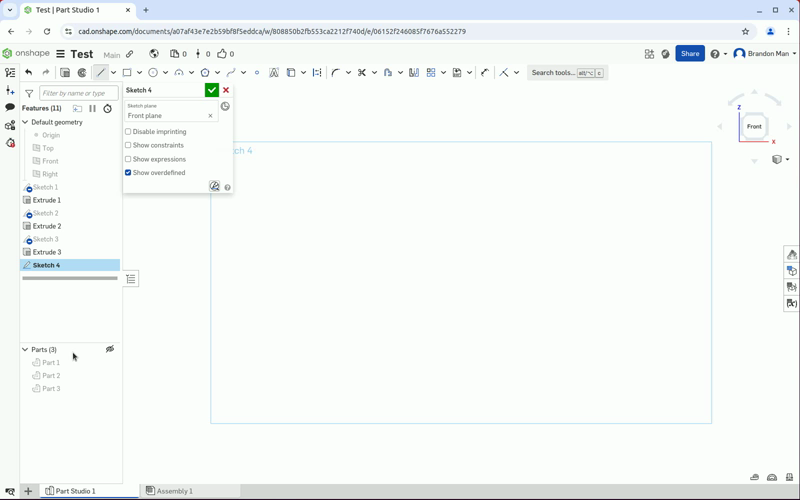
mouse_move(426, 249)
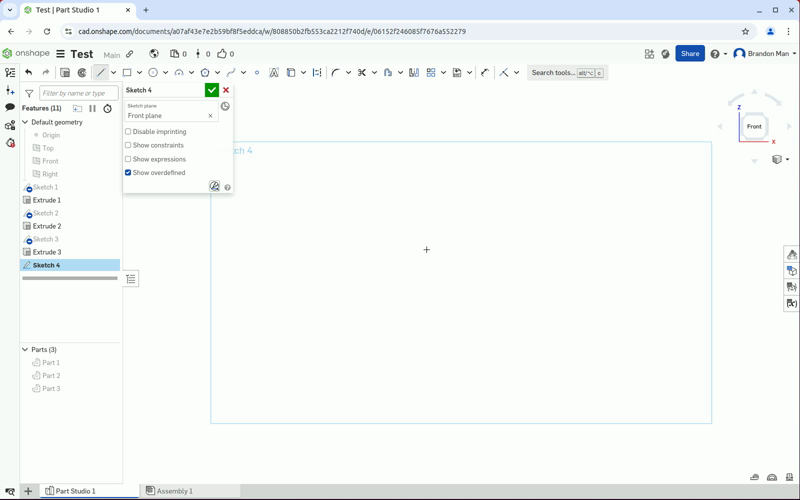
click(426, 249)
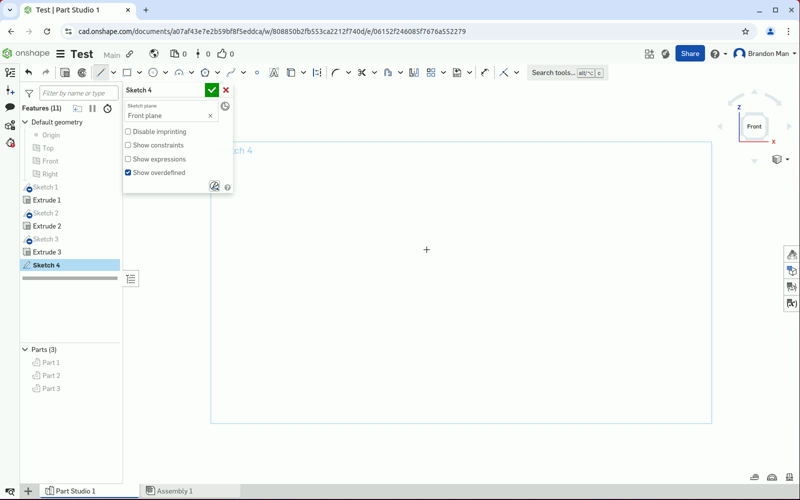
key_up(shift)
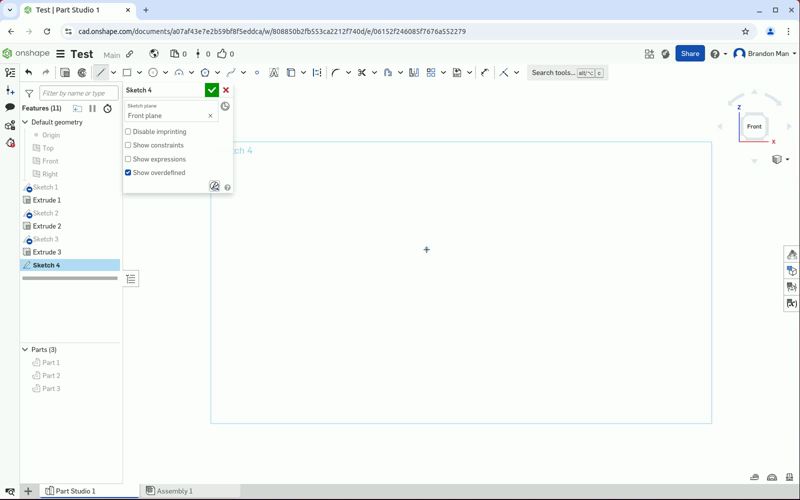
key_down(shift)
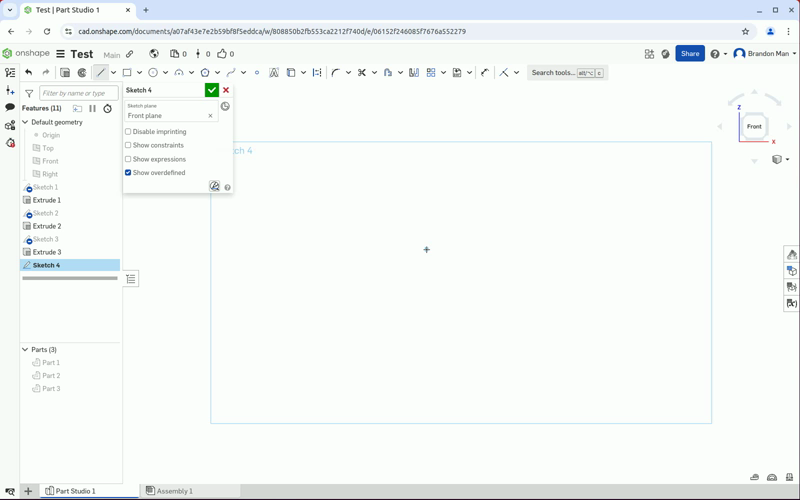
mouse_move(494, 249)
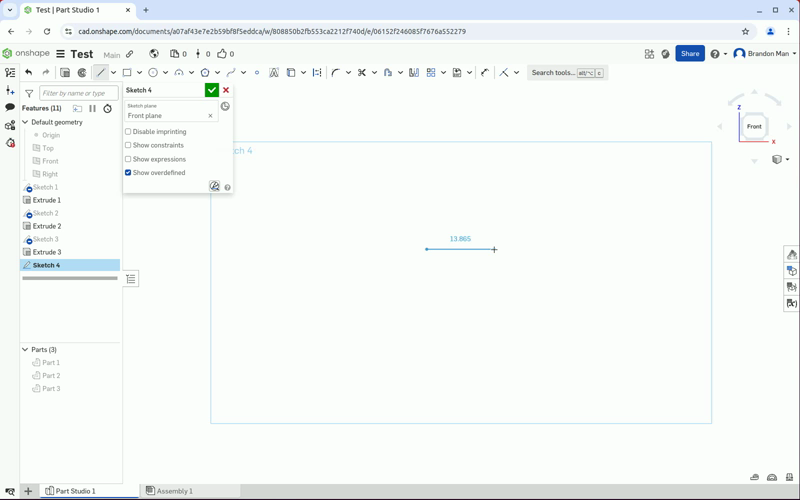
click(494, 249)
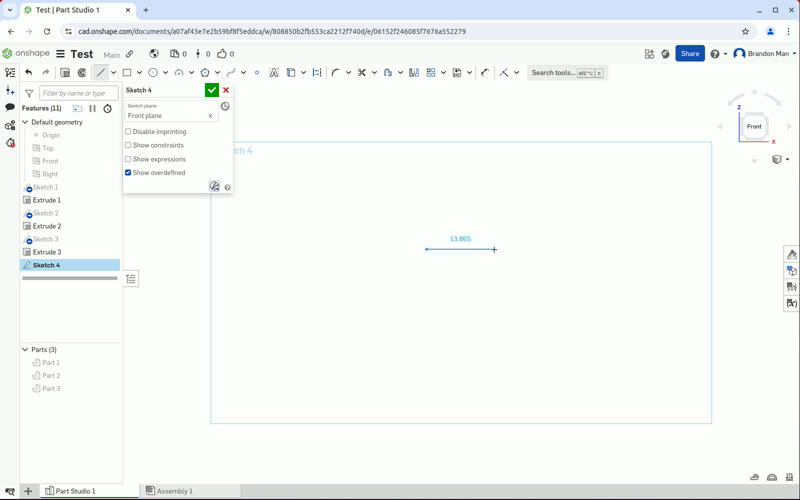
key_up(shift)
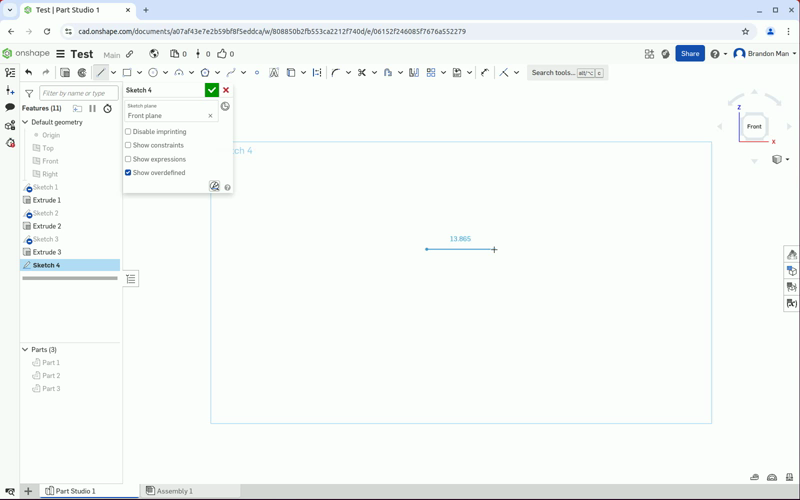
key_down(shift)
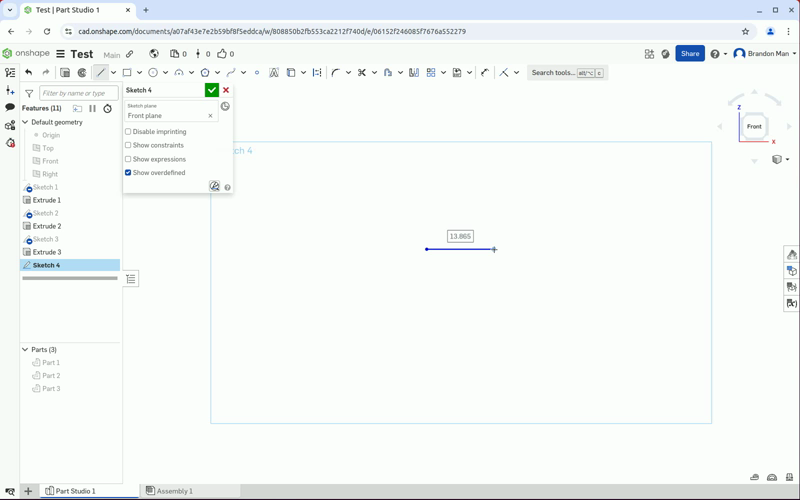
mouse_move(494, 170)
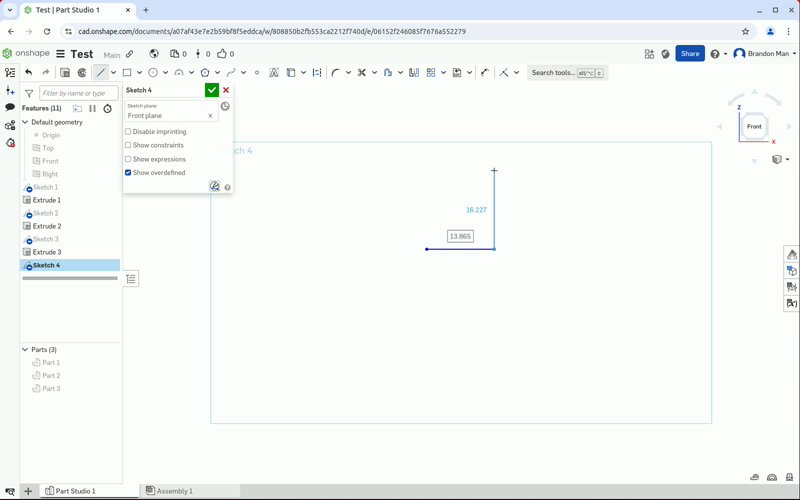
click(494, 170)
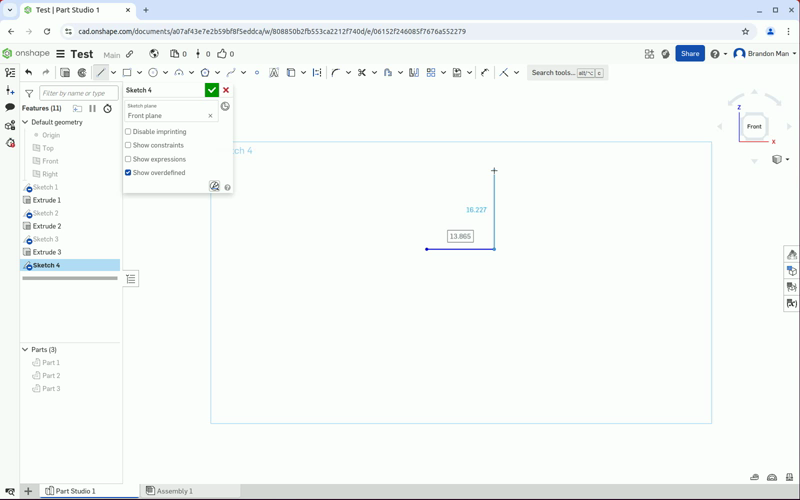
key_up(shift)
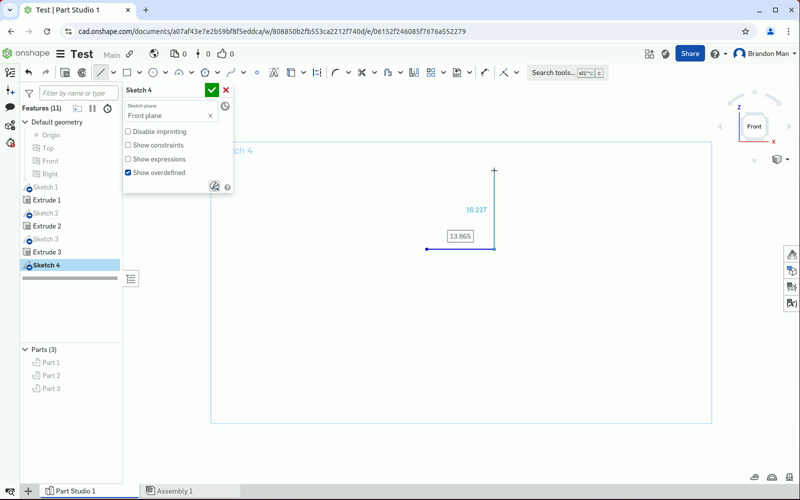
key_down(shift)
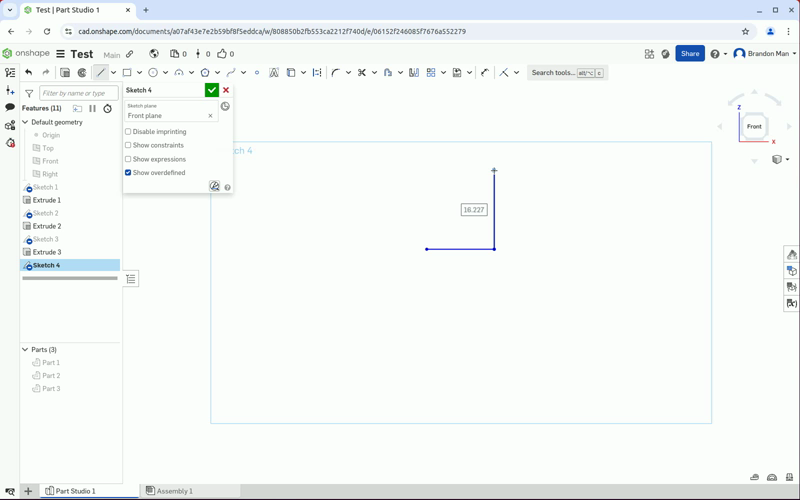
mouse_move(426, 170)
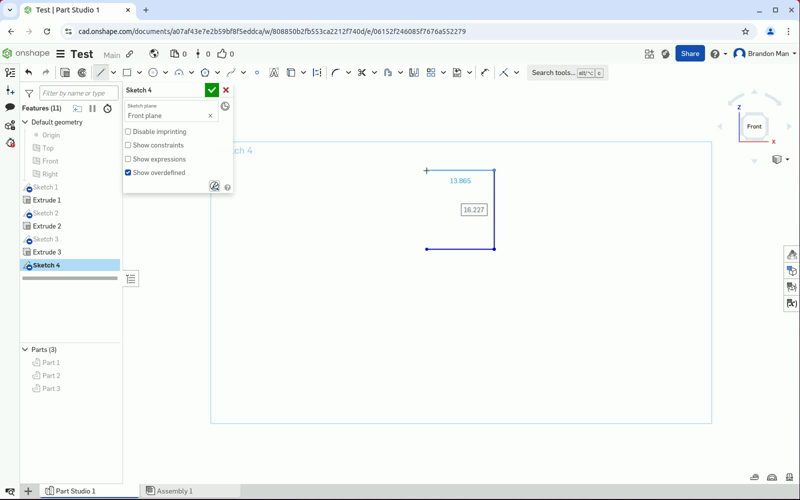
click(426, 170)
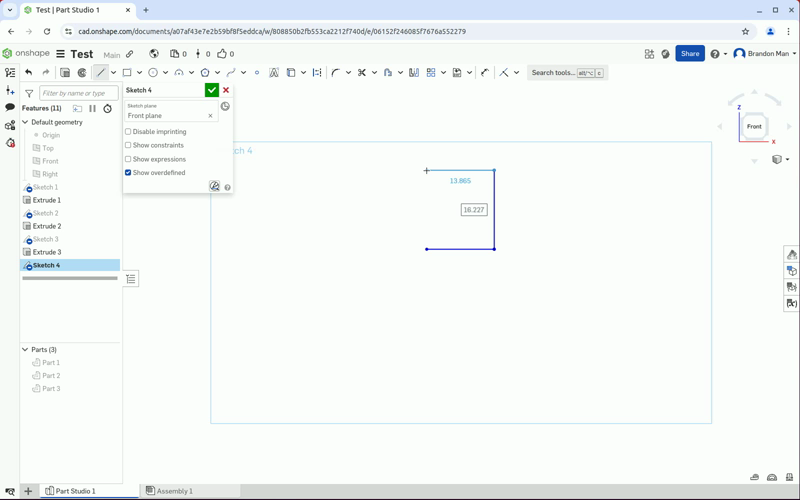
key_up(shift)
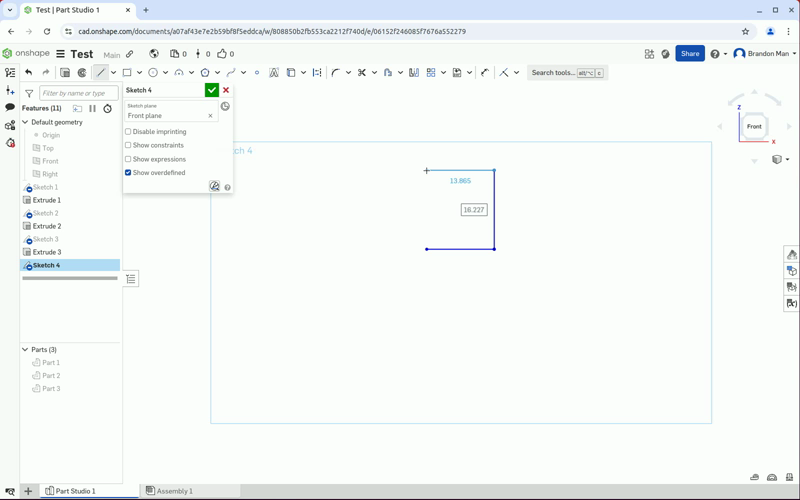
key_down(shift)
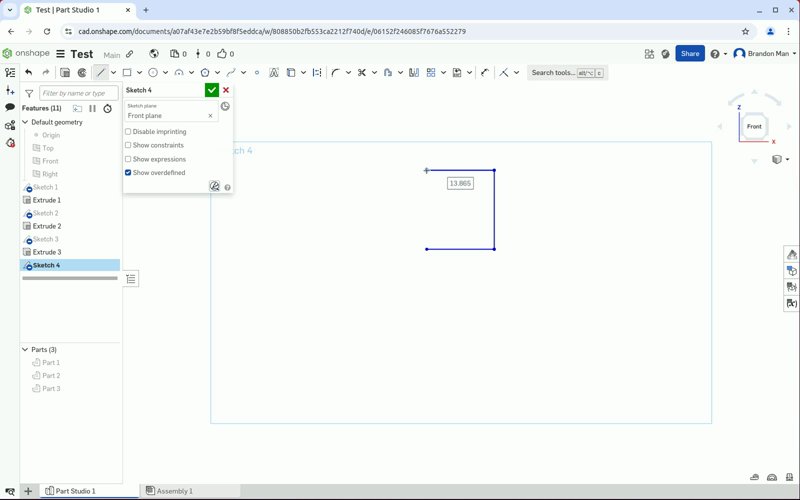
mouse_move(426, 249)
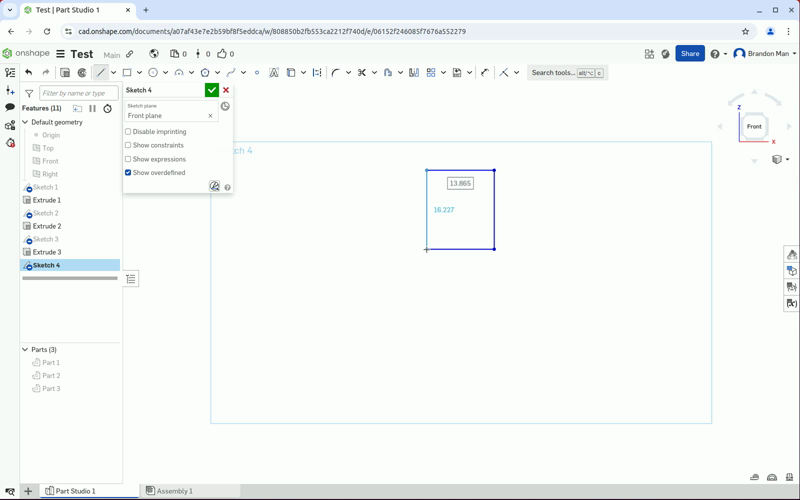
key_up(shift)
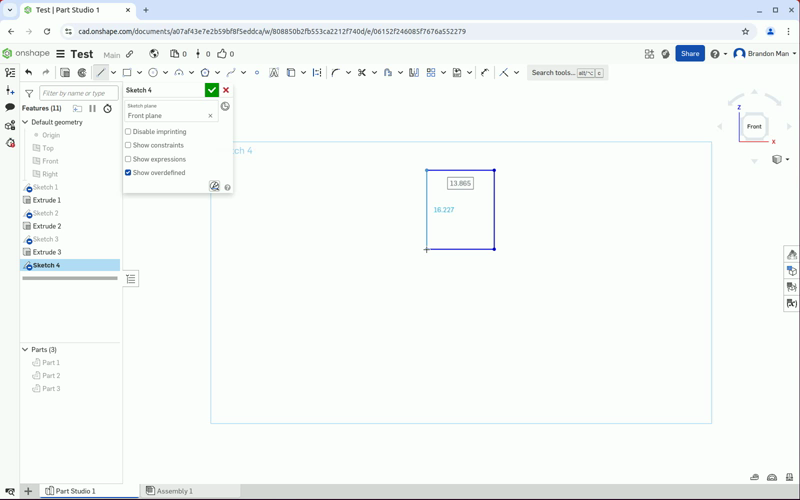
click(426, 249)
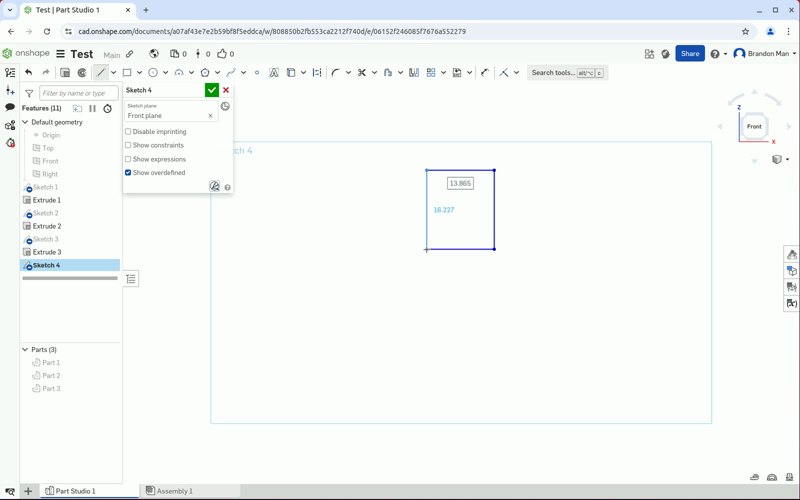
key(esc)
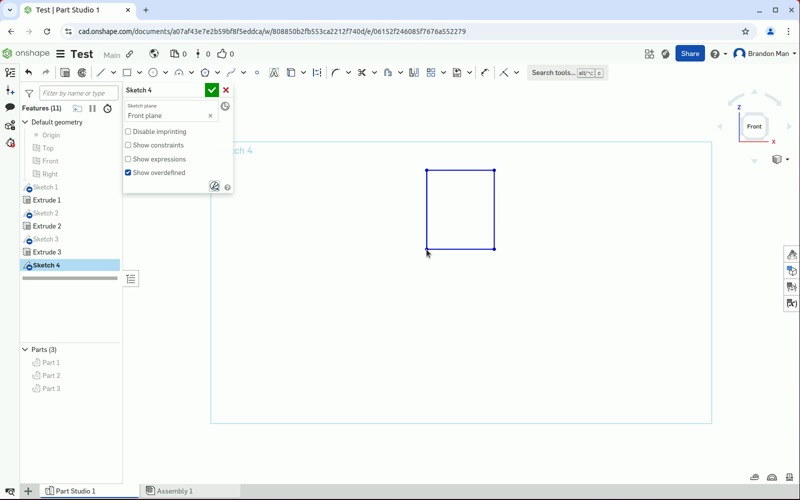
key(c)
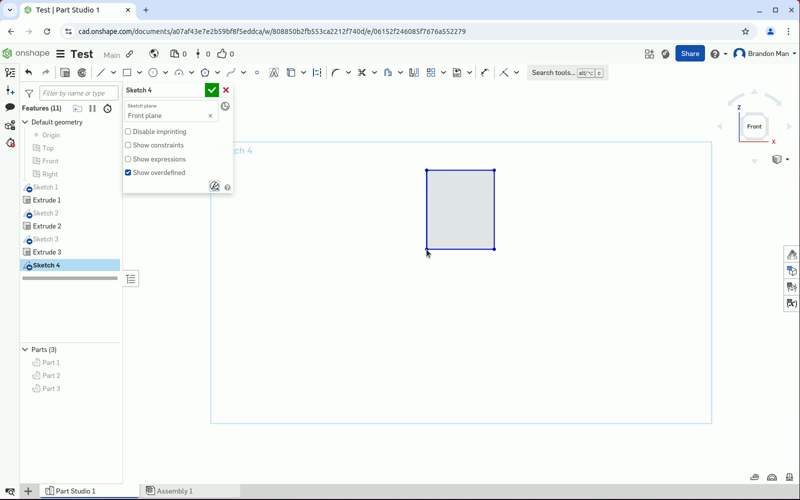
key_down(shift)
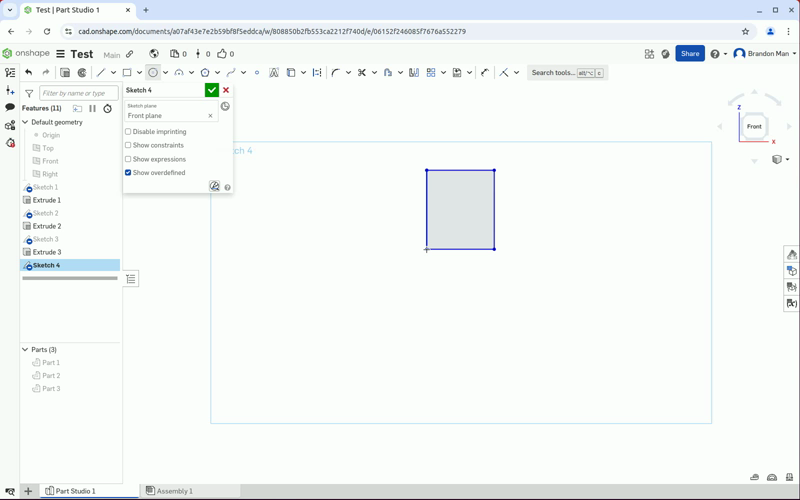
mouse_move(460, 198)
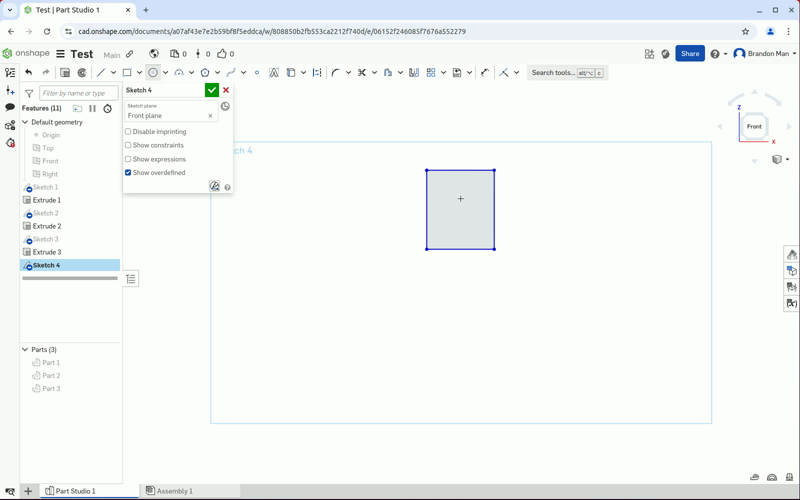
click(460, 198)
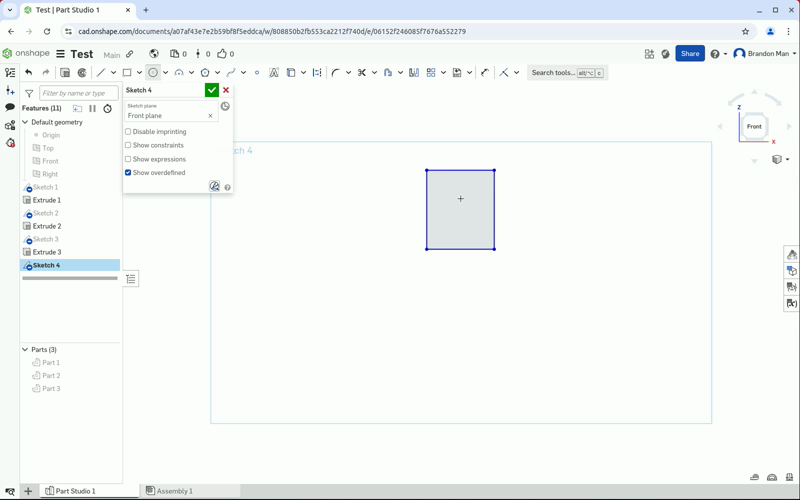
key_up(shift)
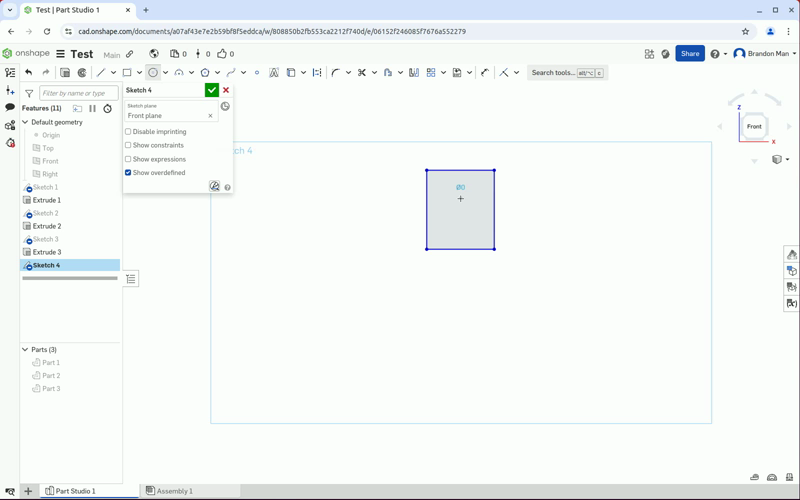
mouse_move(477, 198)
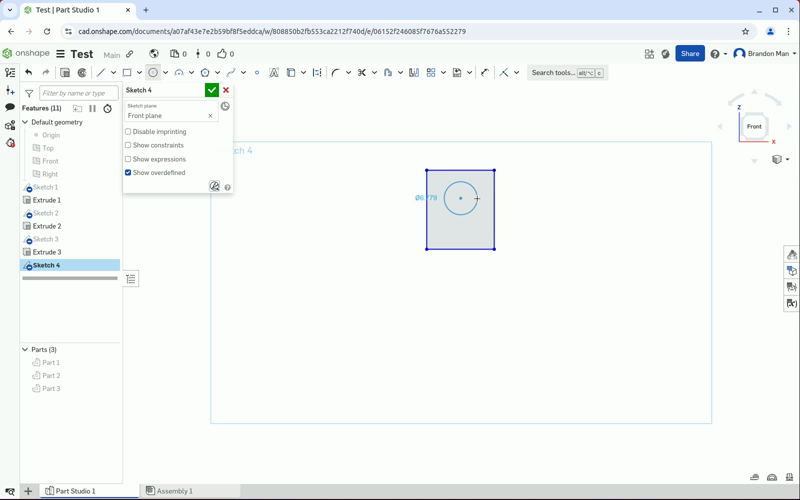
click(477, 198)
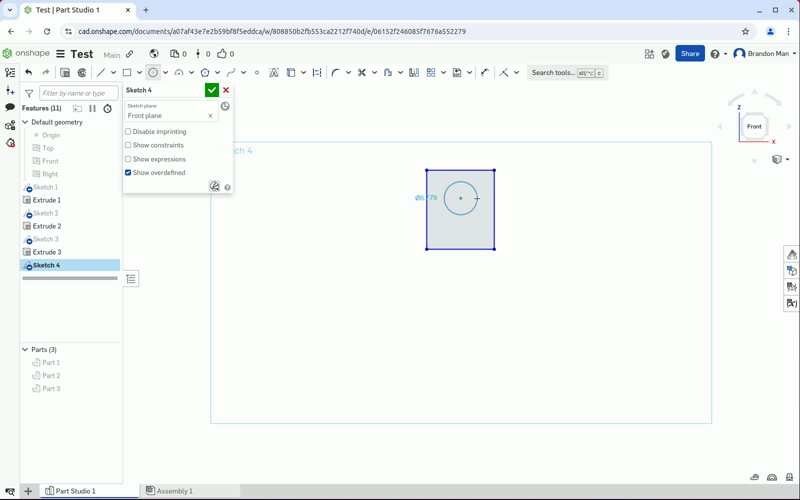
key(esc)
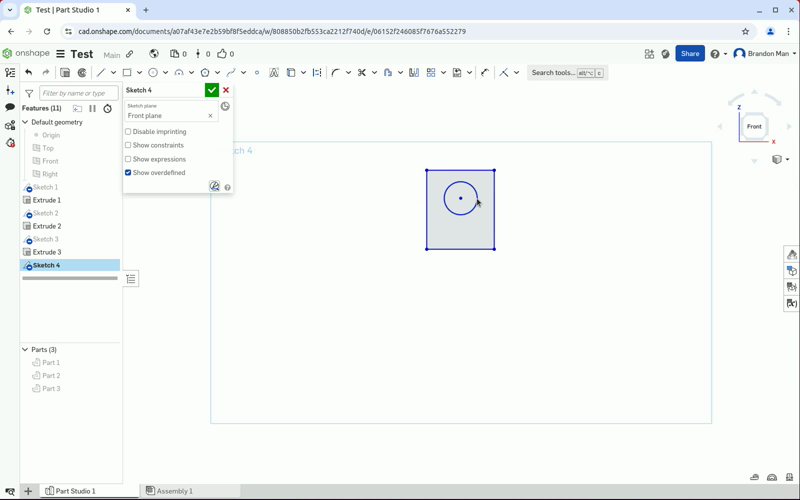
mouse_move(480, 225)
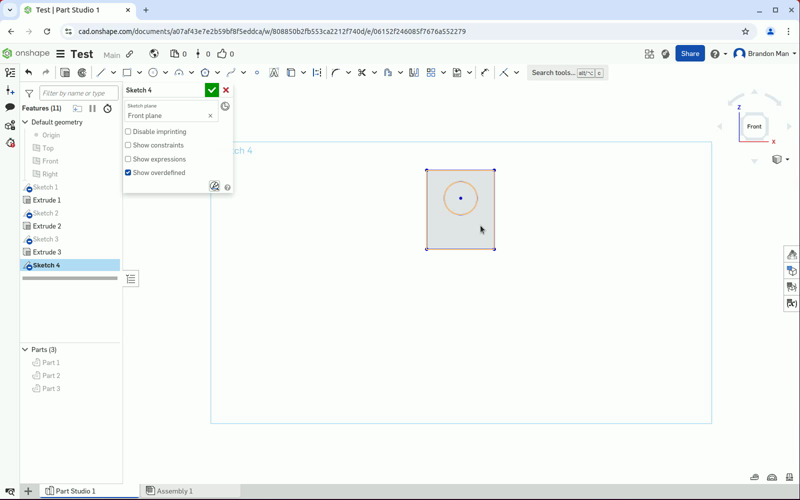
click(480, 225)
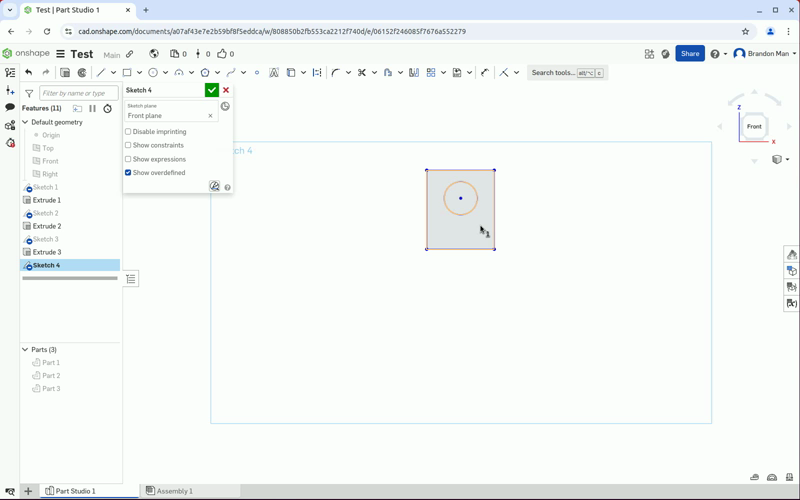
mouse_move(73, 352)
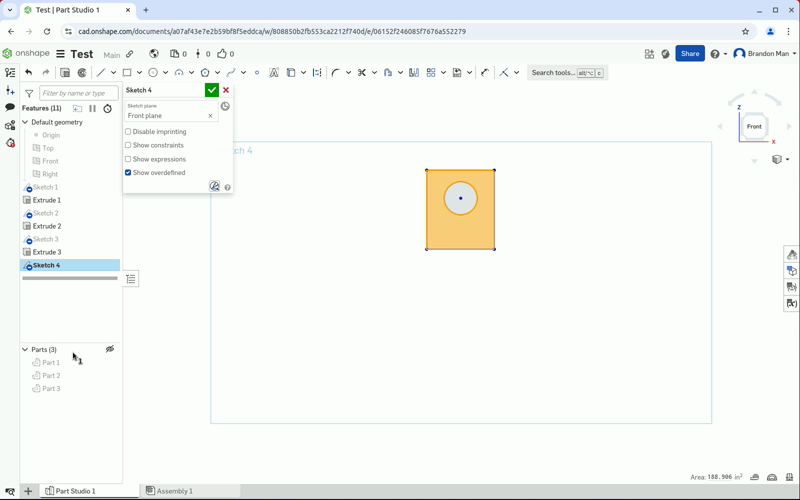
key(shift+y)
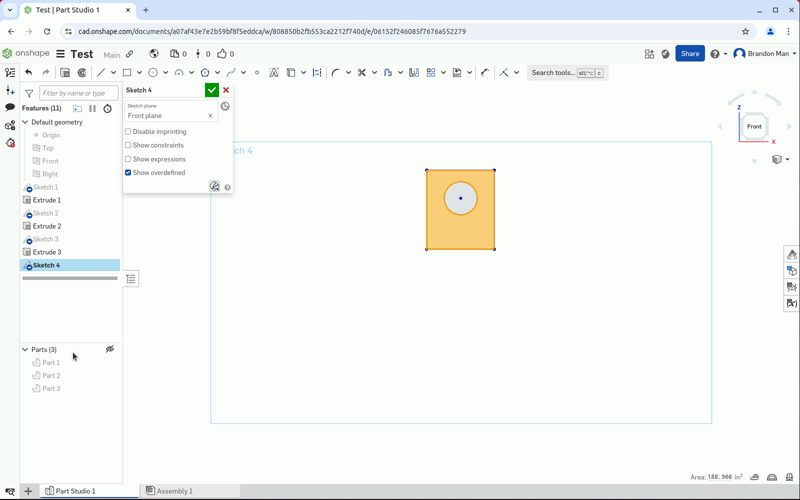
key(shift+e)
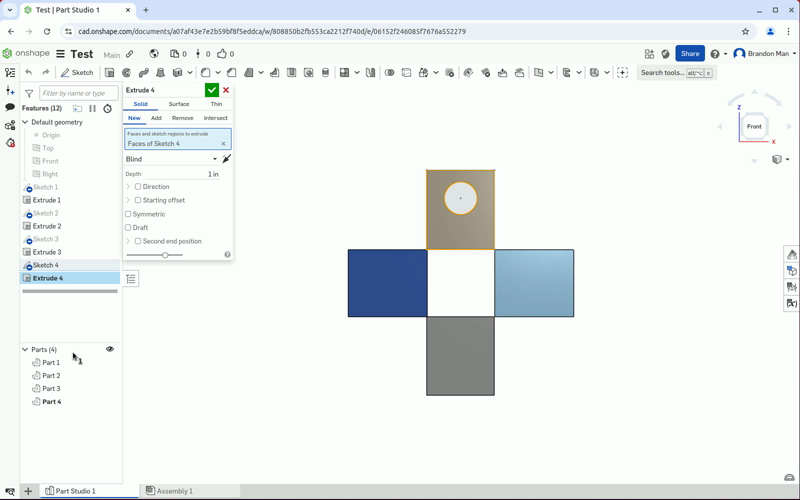
mouse_move(143, 106)
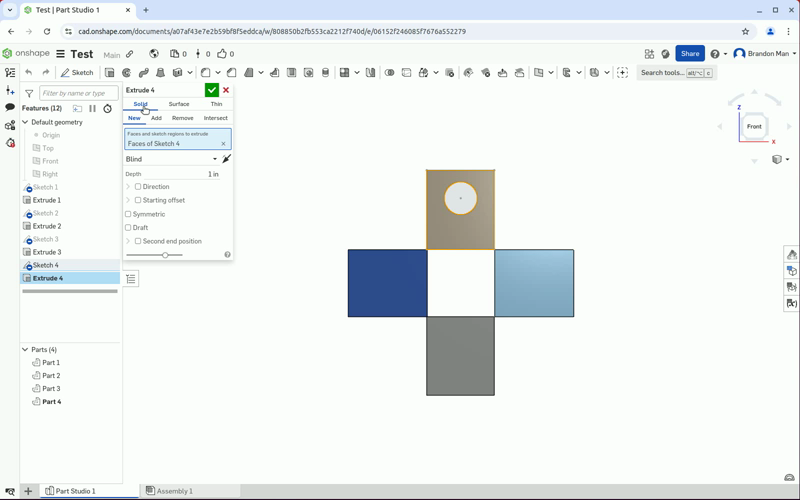
click(143, 106)
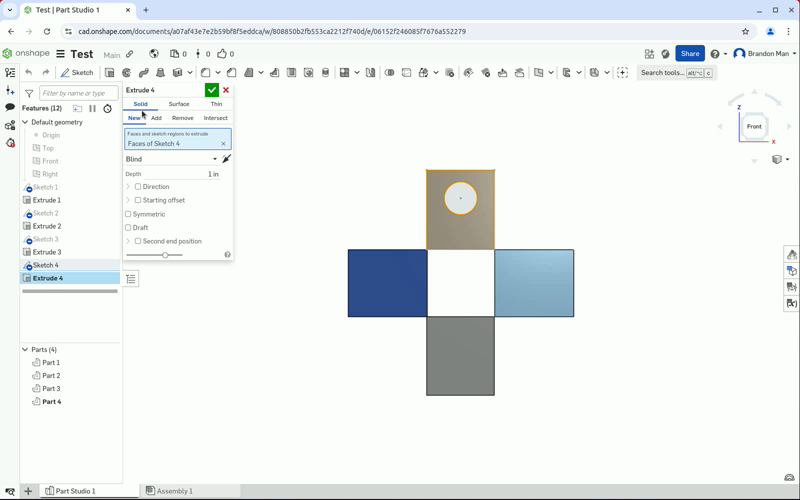
mouse_move(137, 120)
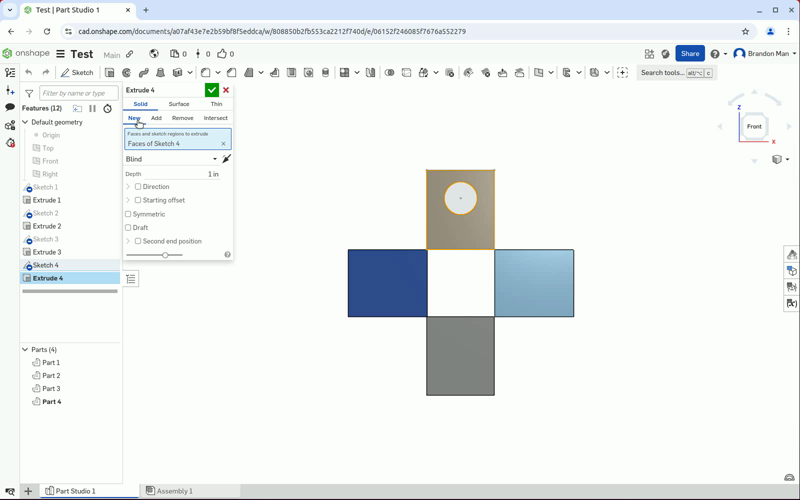
click(137, 120)
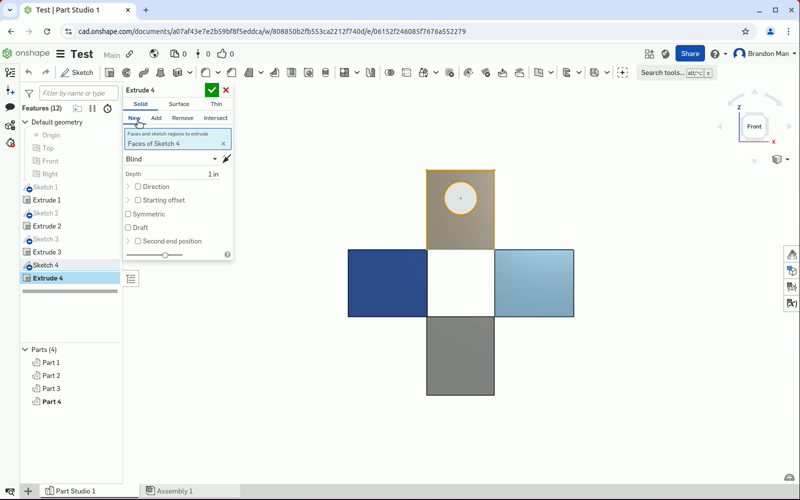
key(tab, 4)
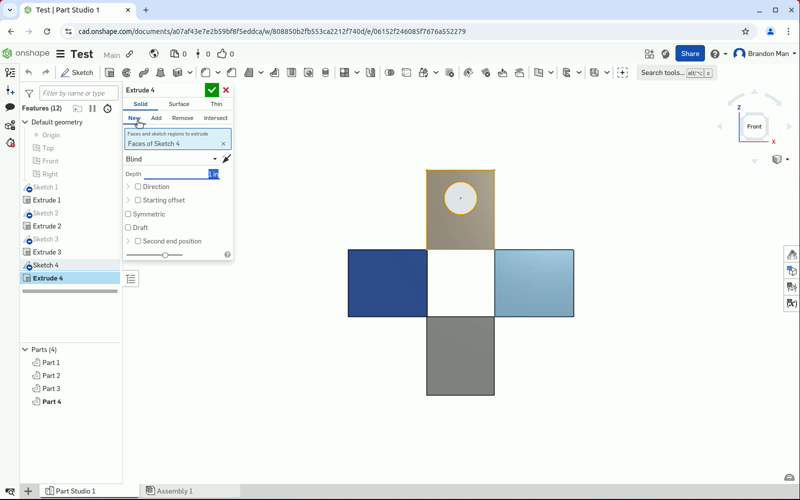
text(4.574)
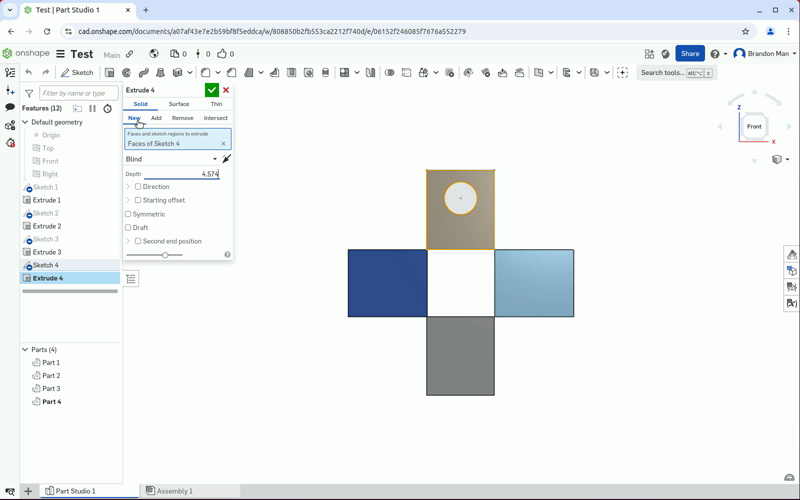
key(enter)
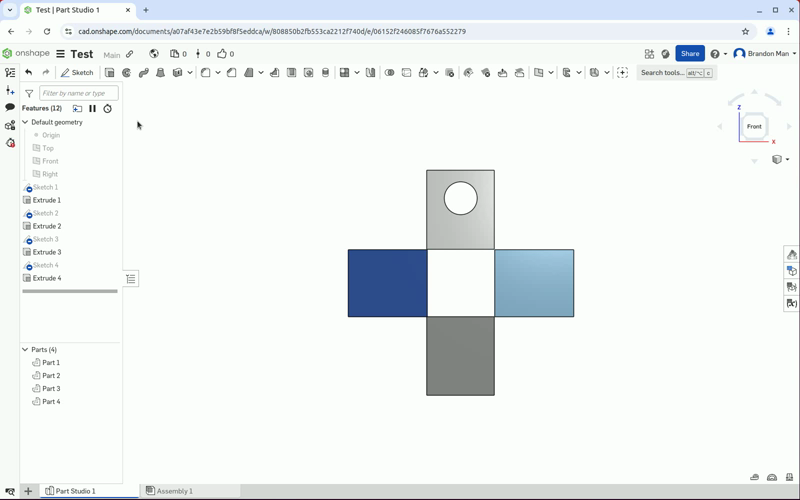
key(shift+h)
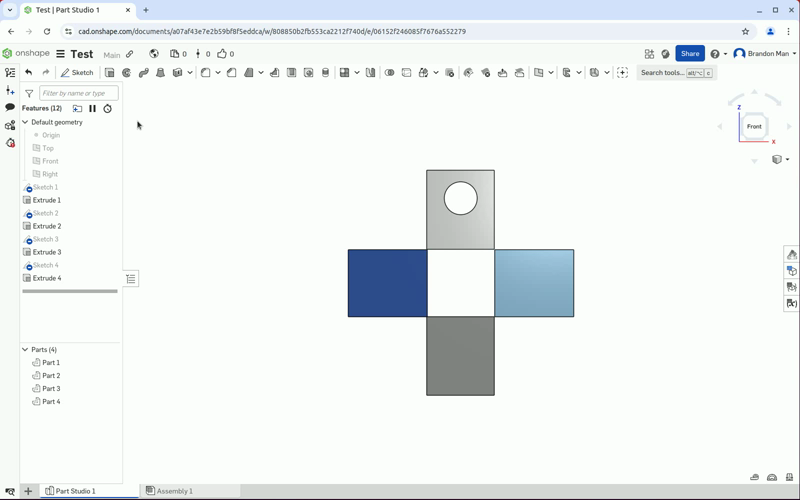
key(shift+h)
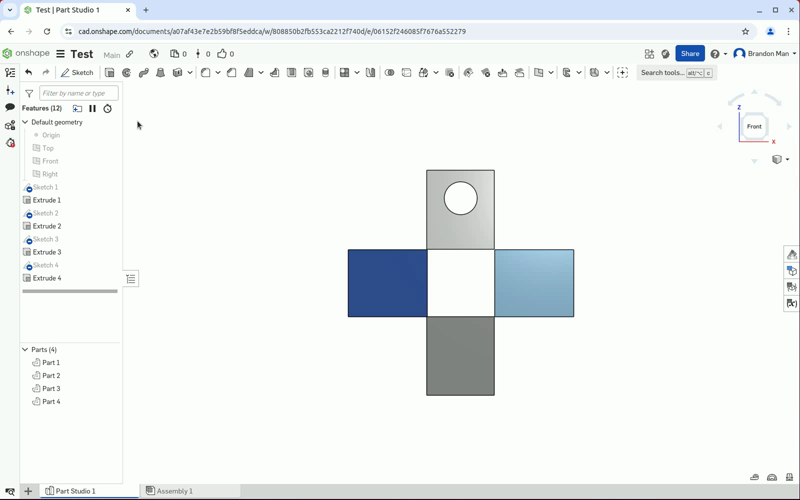
mouse_move(73, 189)
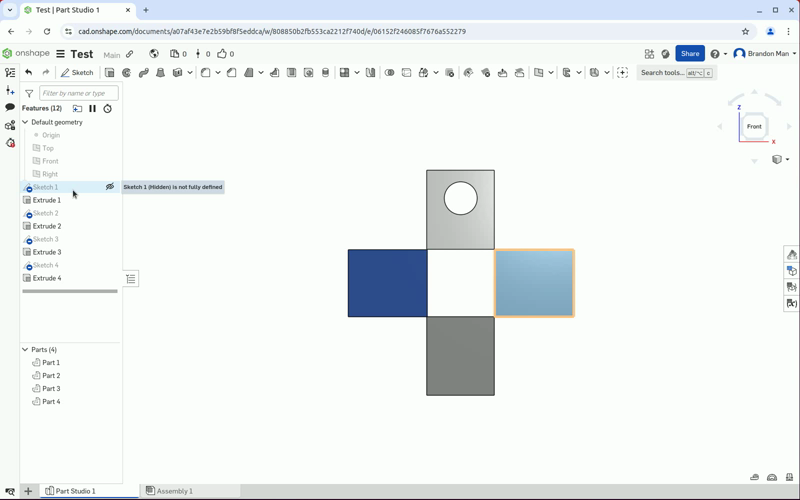
click(73, 189)
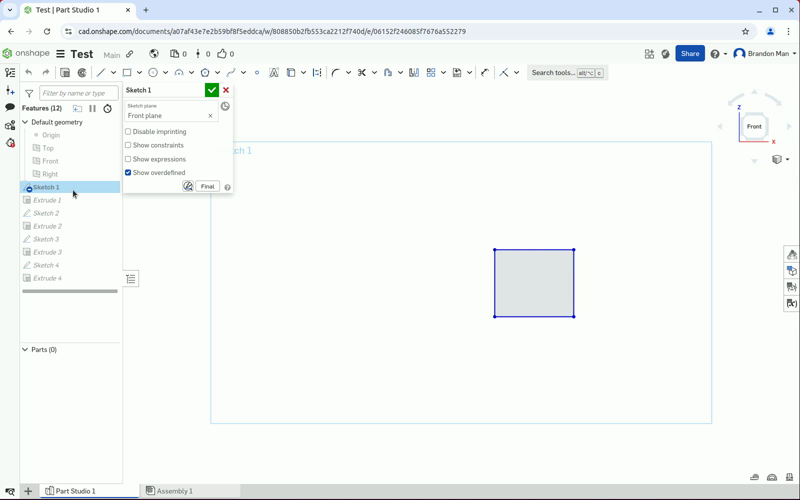
mouse_move(229, 92)
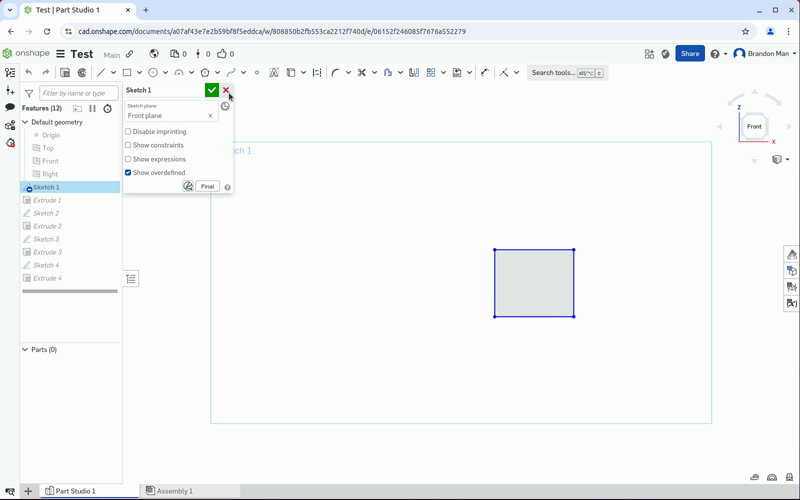
click(229, 92)
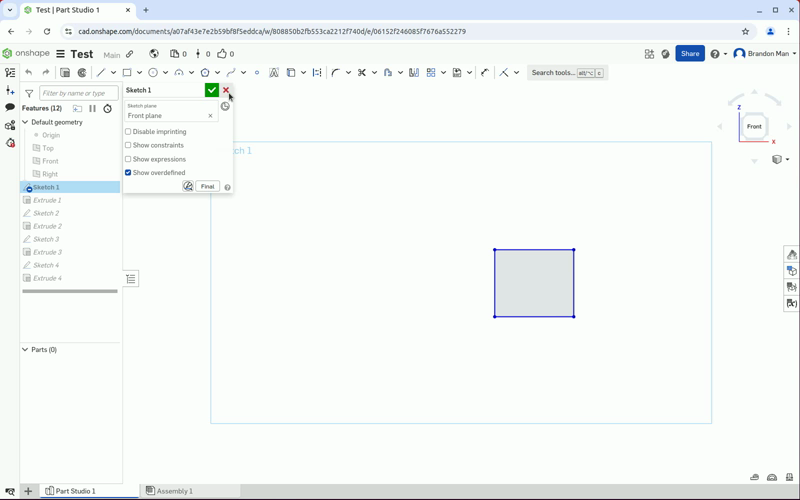
key(shift+s)
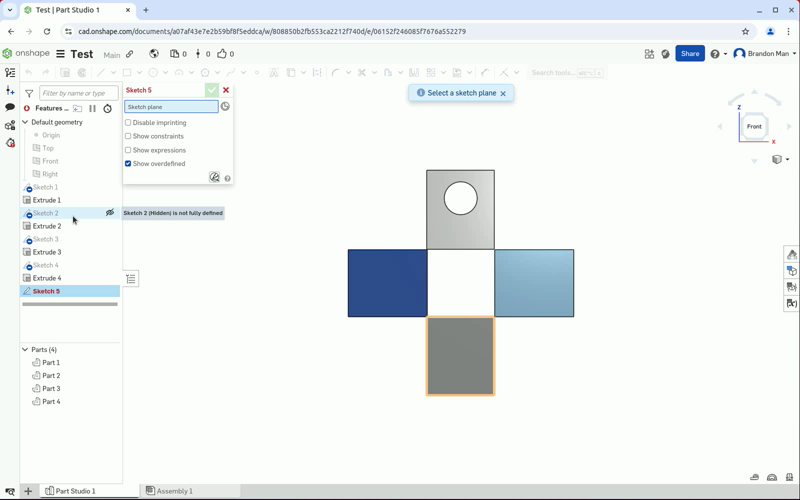
scroll(3)
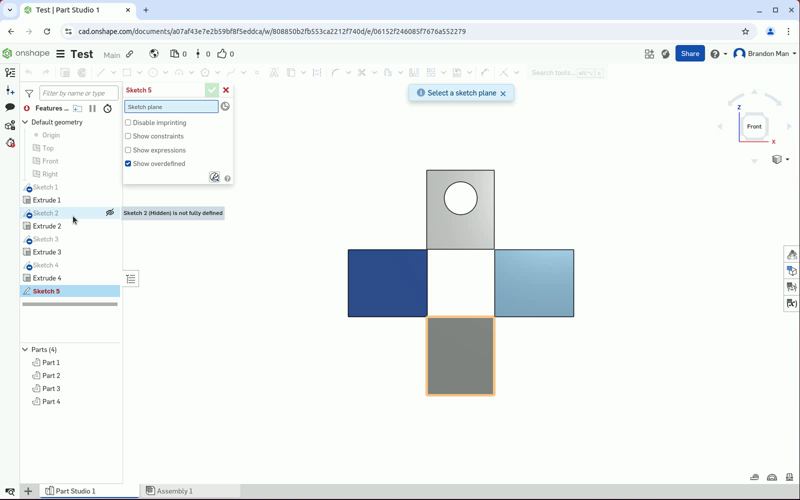
mouse_move(73, 163)
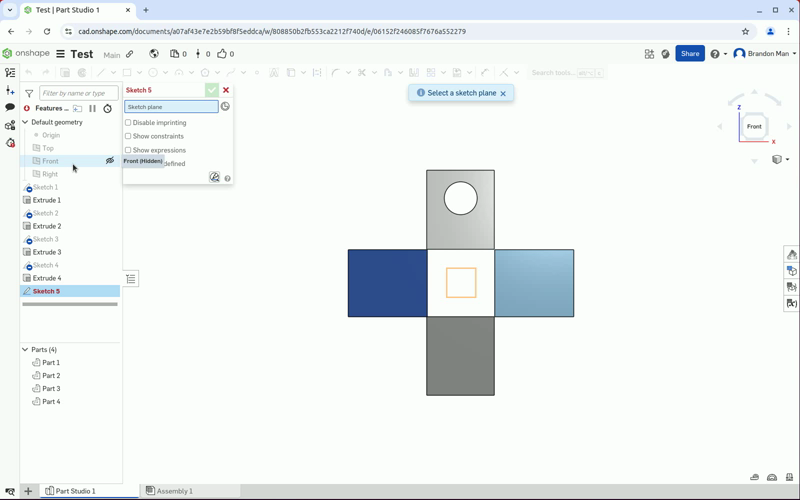
click(73, 163)
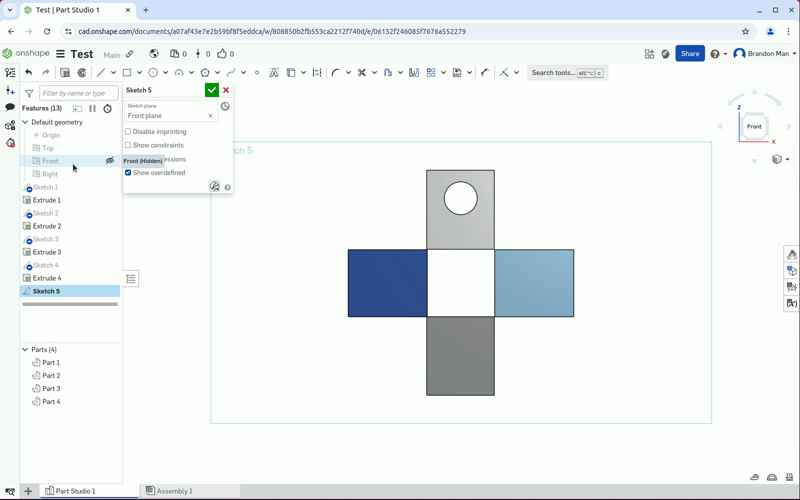
mouse_move(73, 352)
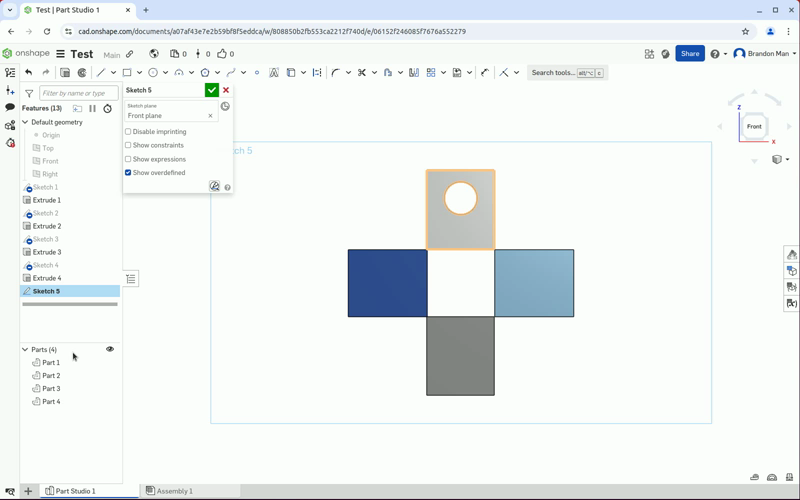
key(y)
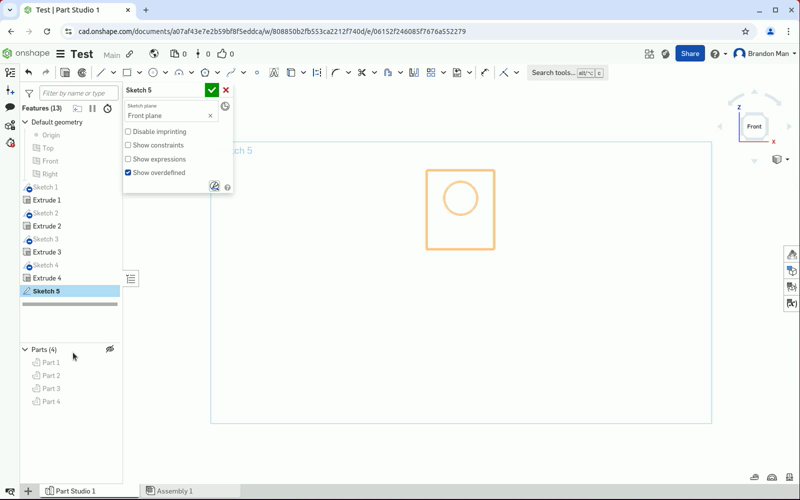
key(l)
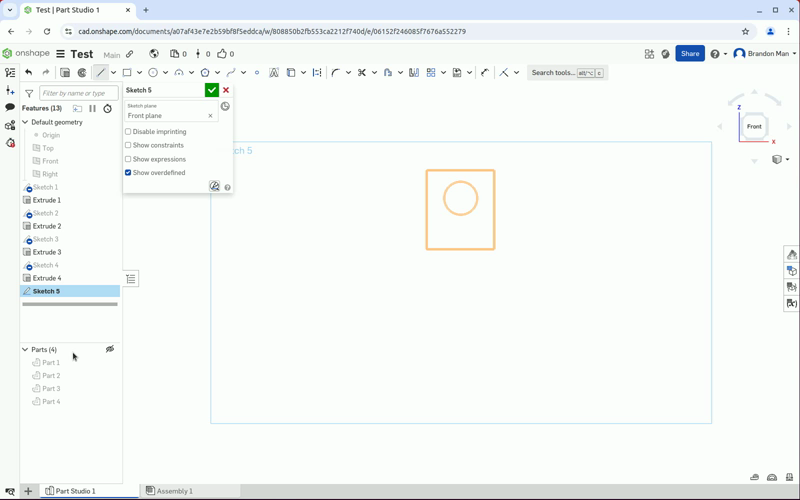
key_down(shift)
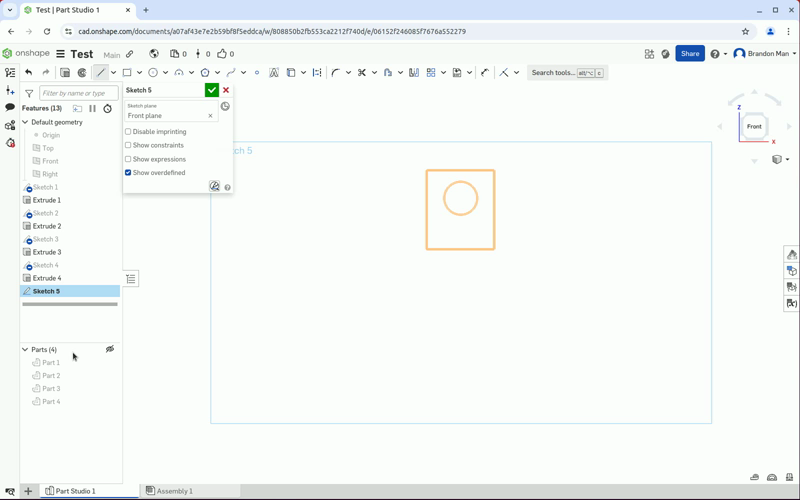
mouse_move(426, 316)
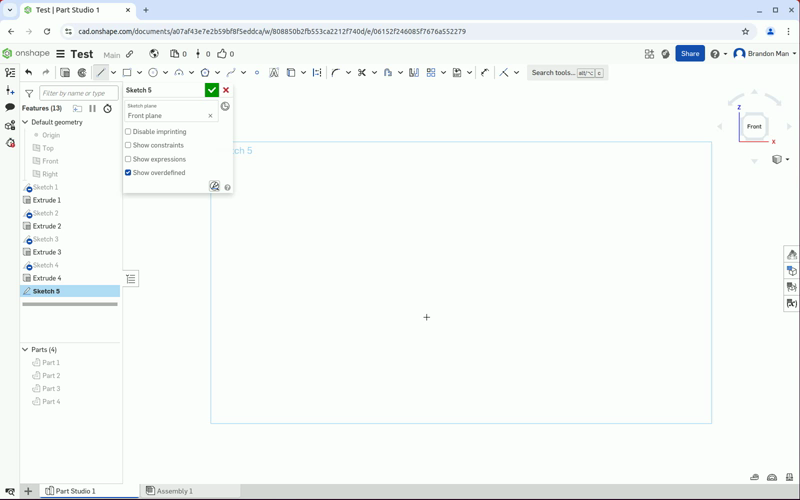
click(426, 316)
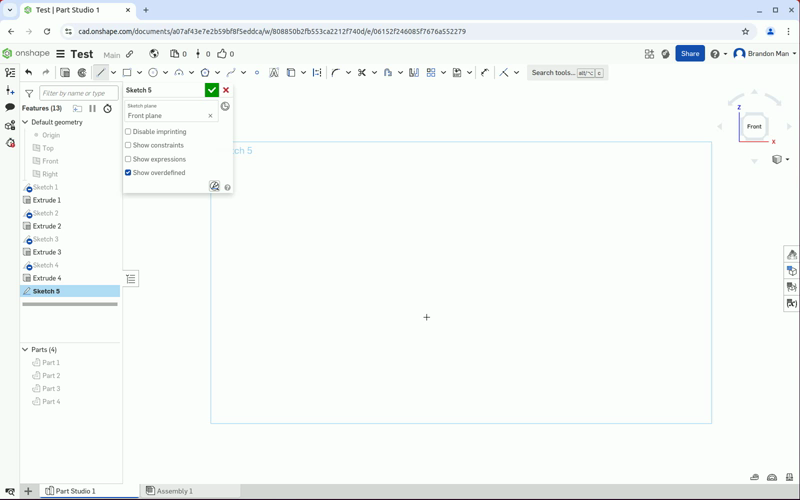
key_up(shift)
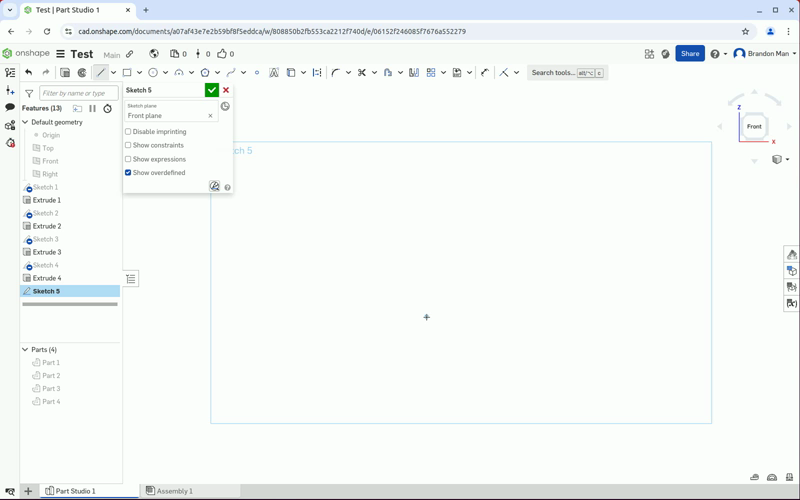
key_down(shift)
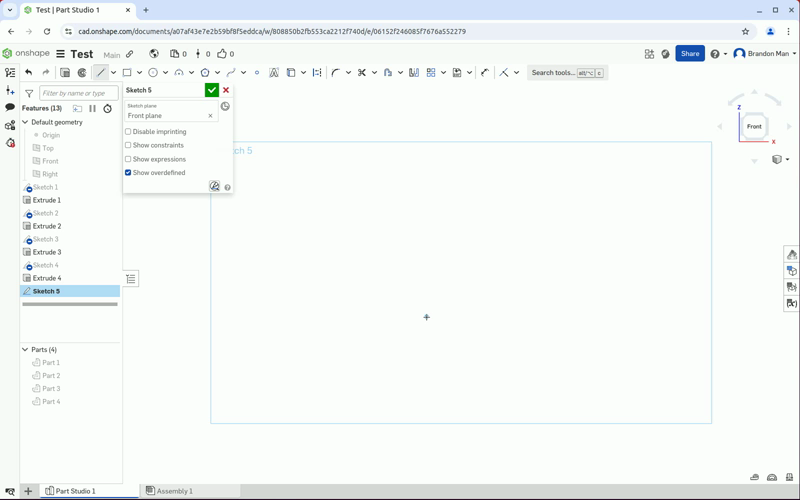
mouse_move(495, 316)
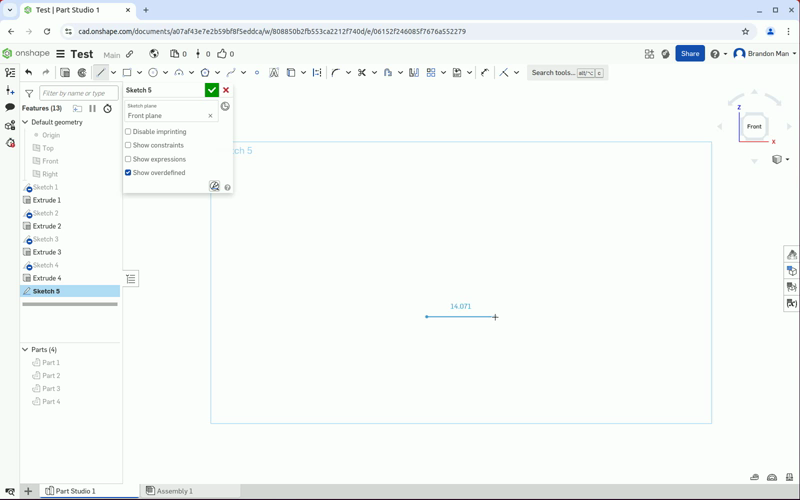
click(495, 316)
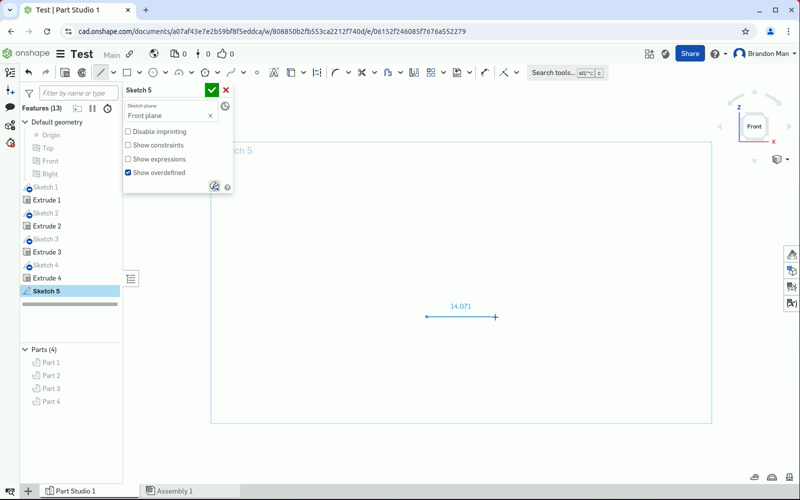
key_up(shift)
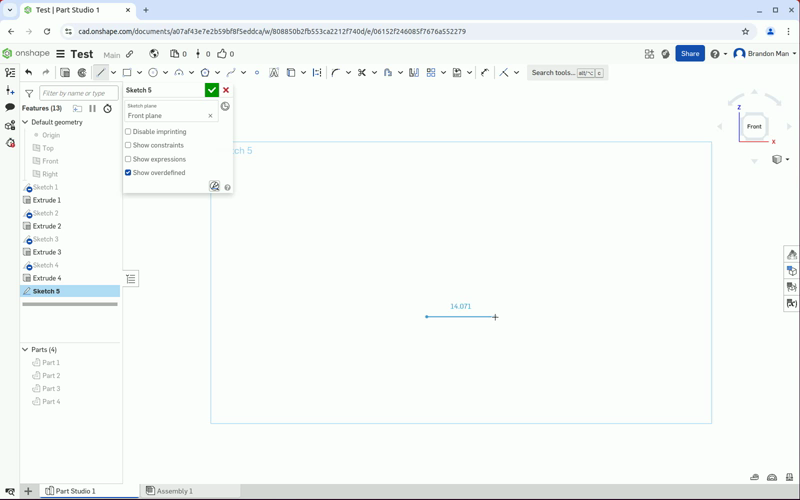
key_down(shift)
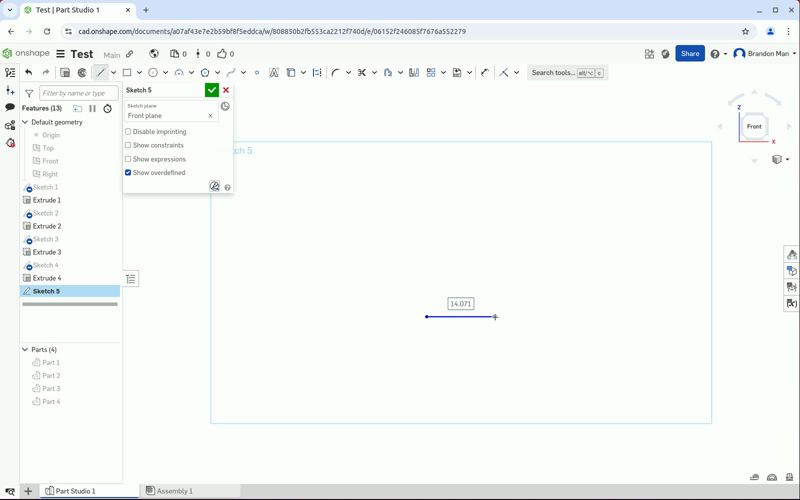
mouse_move(495, 248)
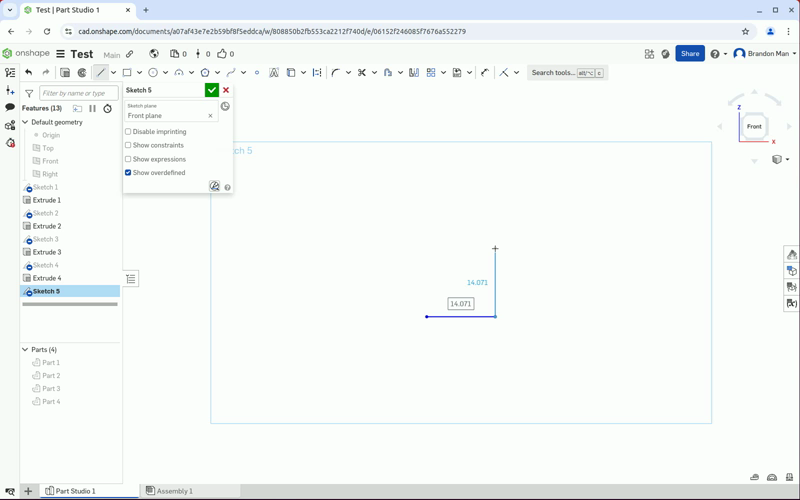
click(495, 248)
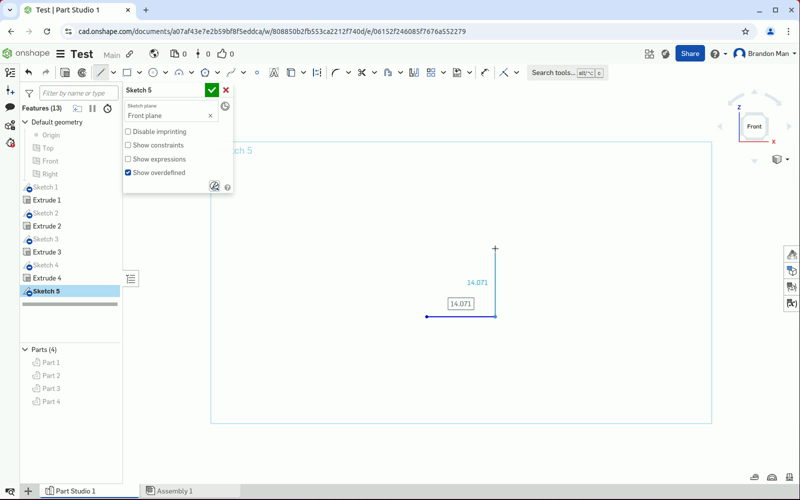
key_up(shift)
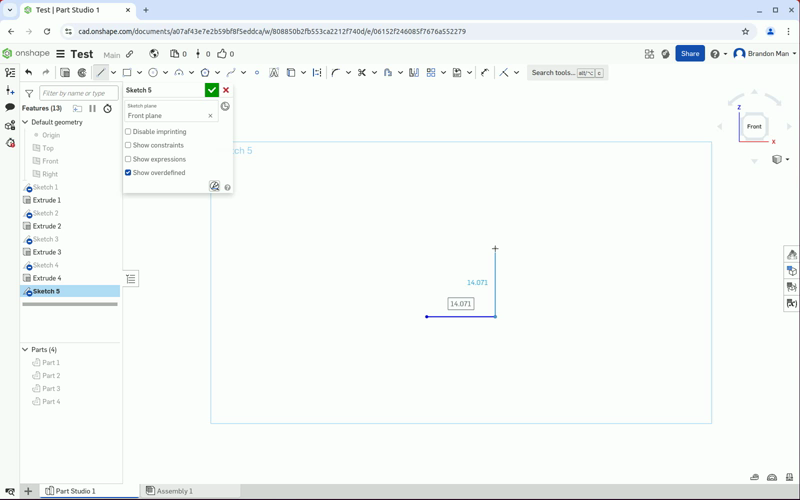
key_down(shift)
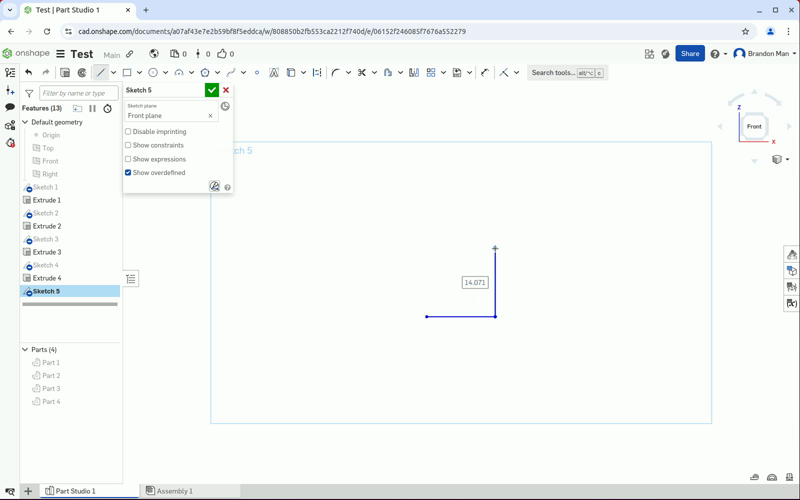
mouse_move(426, 248)
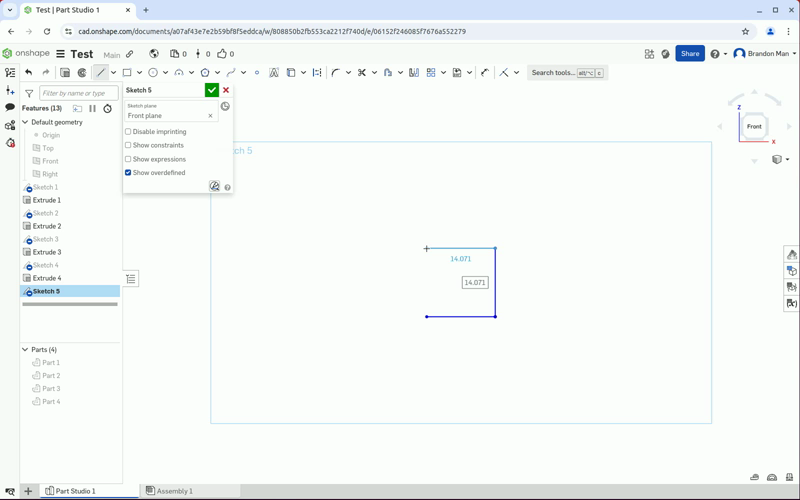
click(426, 248)
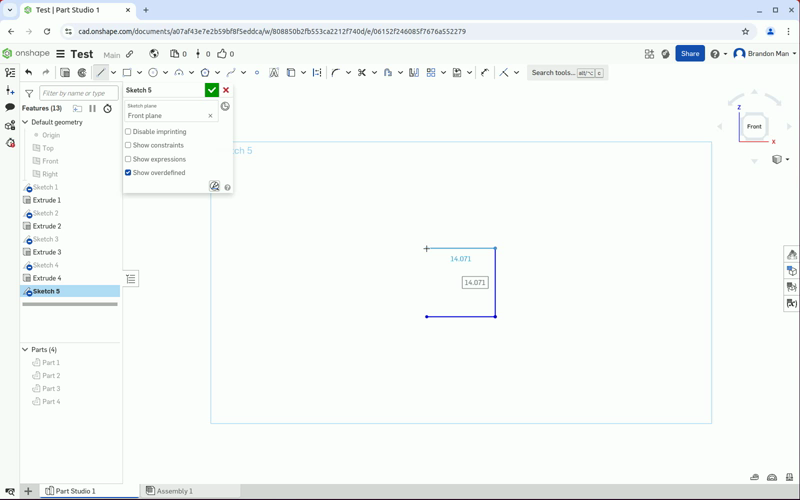
key_up(shift)
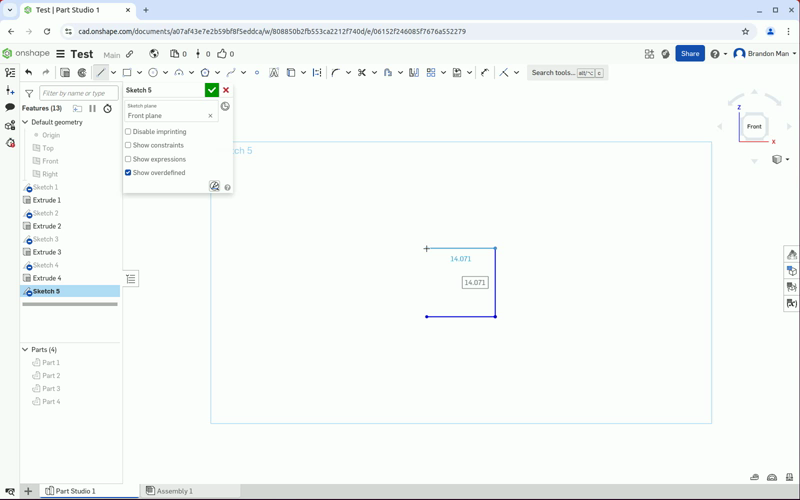
key_down(shift)
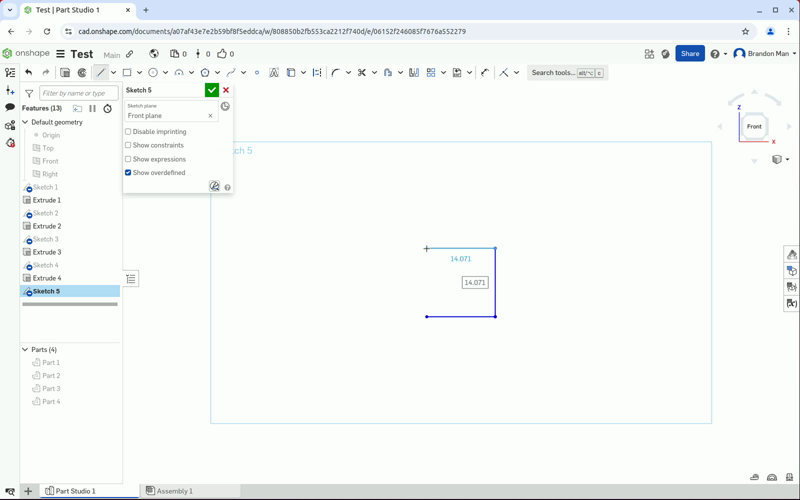
mouse_move(426, 316)
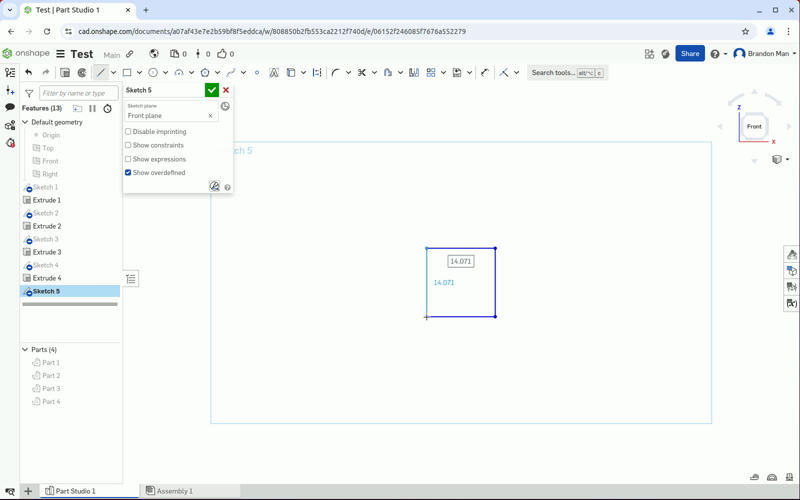
key_up(shift)
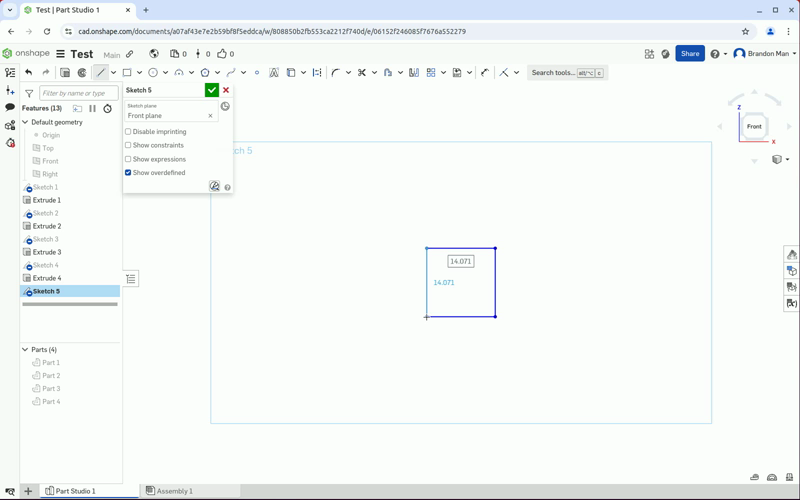
click(426, 316)
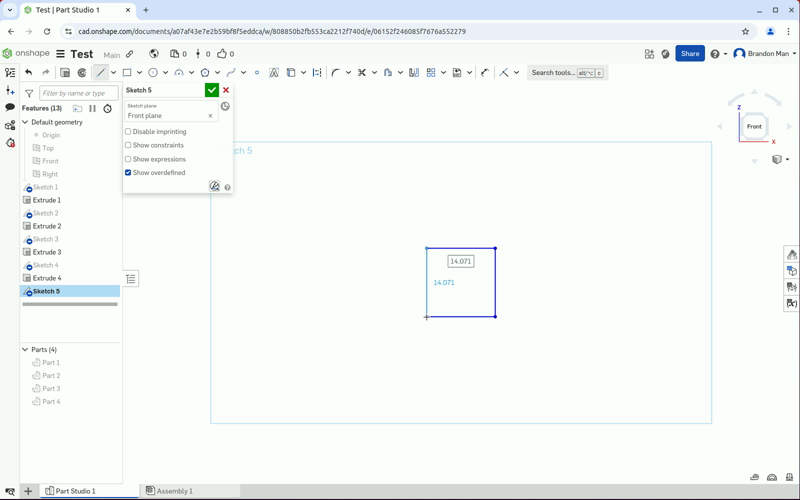
key(esc)
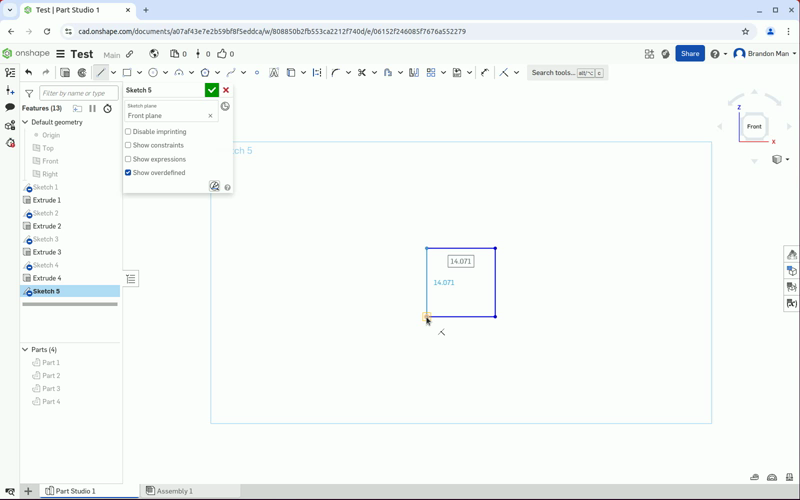
mouse_move(446, 267)
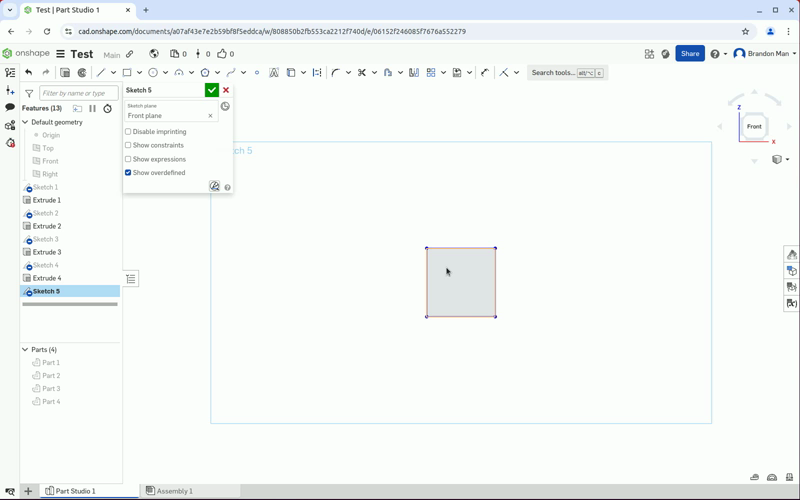
click(446, 267)
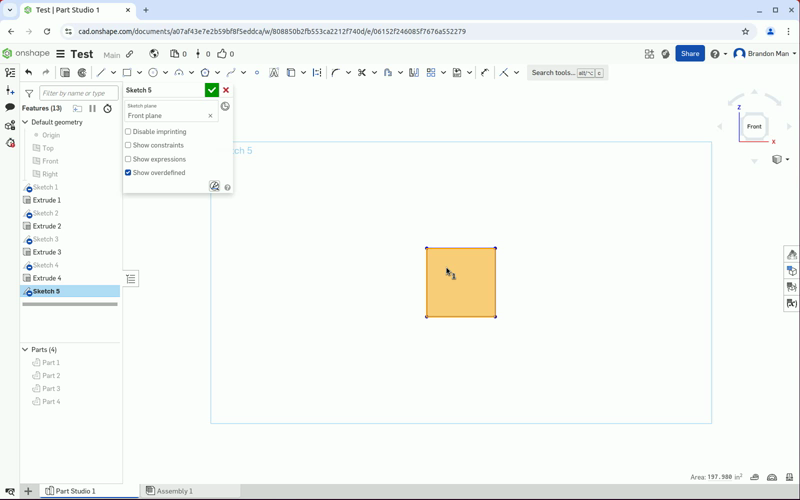
mouse_move(73, 352)
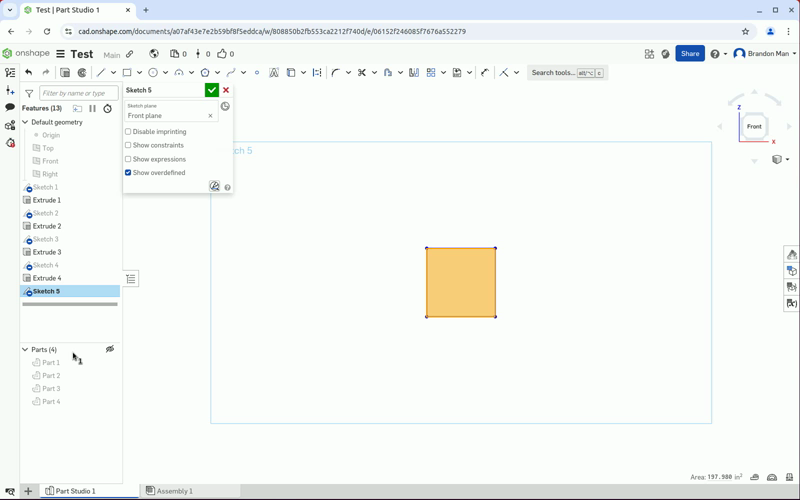
key(shift+y)
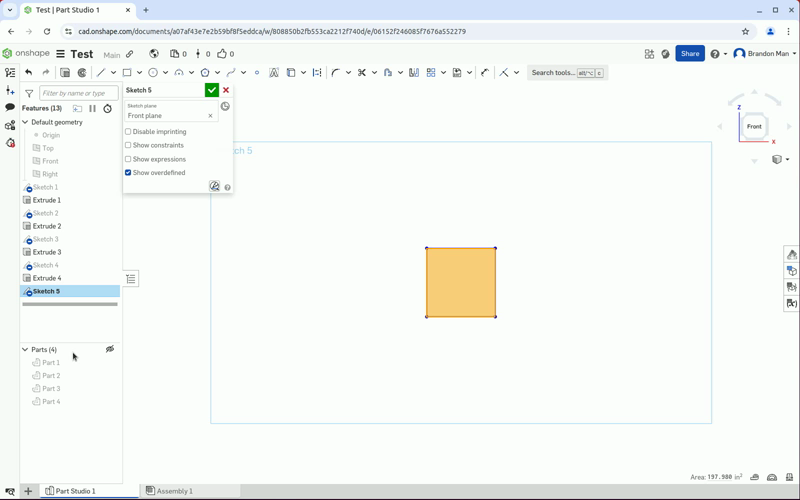
key(shift+e)
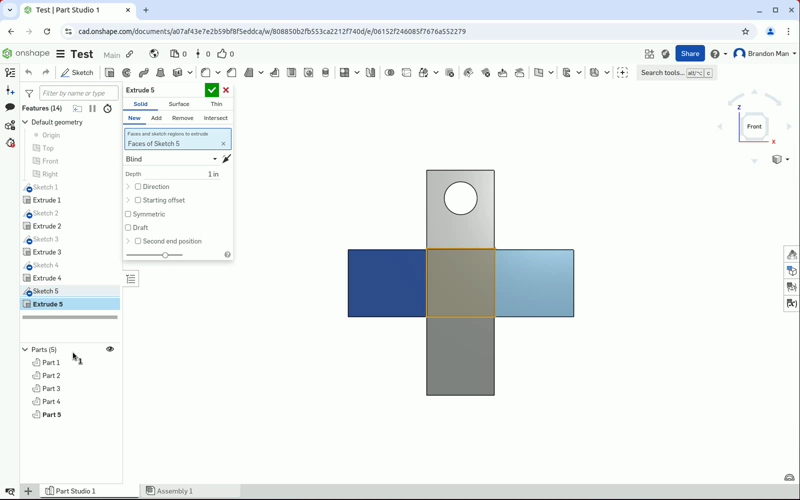
mouse_move(143, 106)
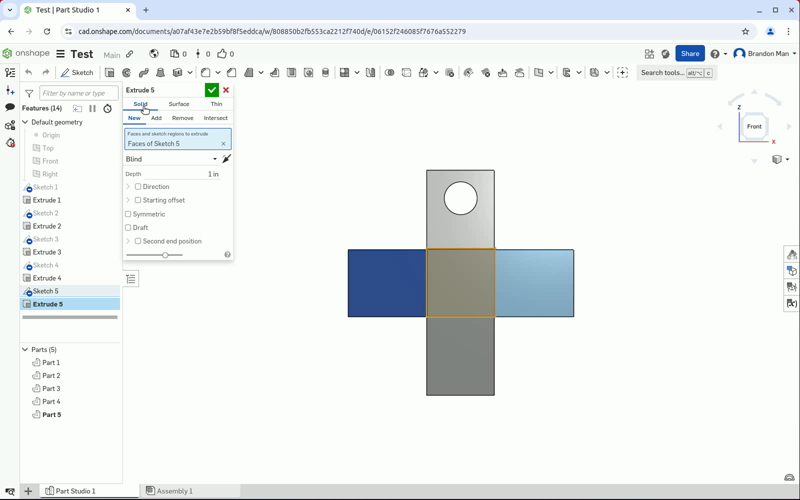
click(143, 106)
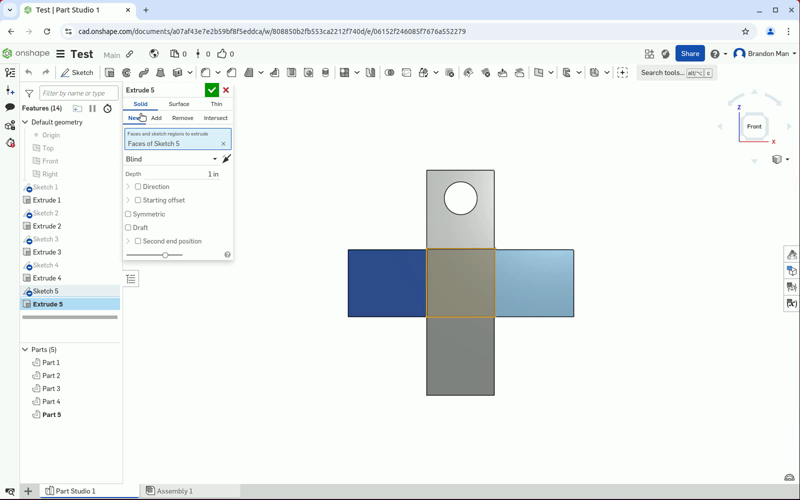
mouse_move(137, 120)
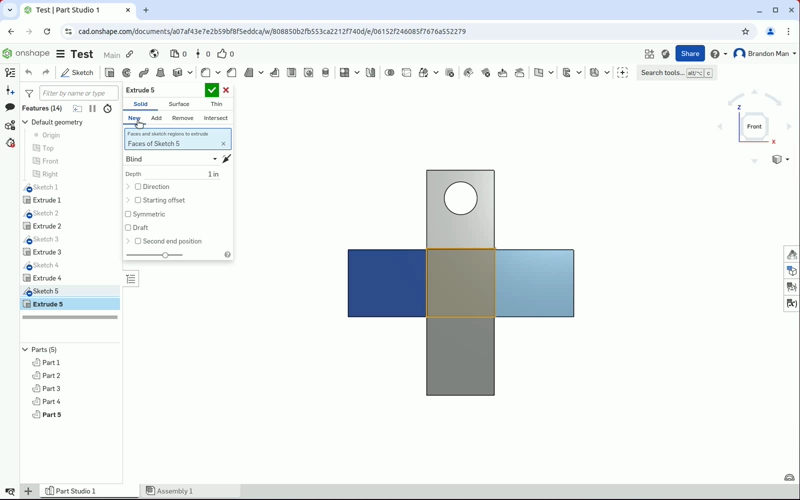
click(137, 120)
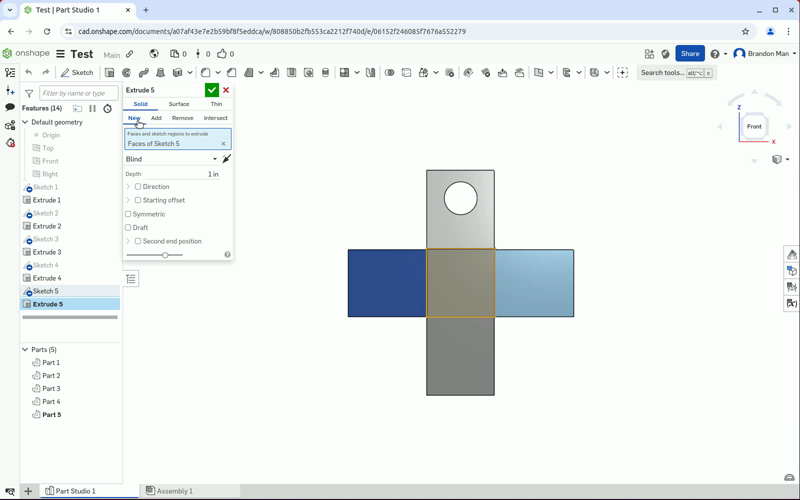
key(tab, 4)
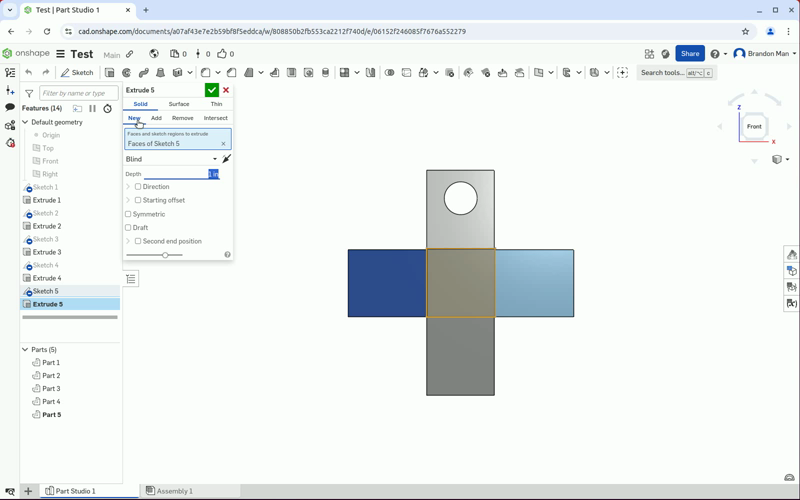
text(4.574)
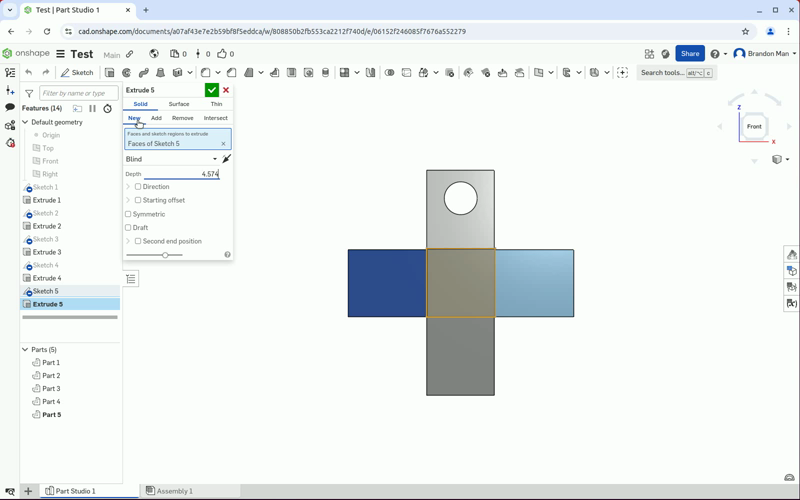
key(enter)
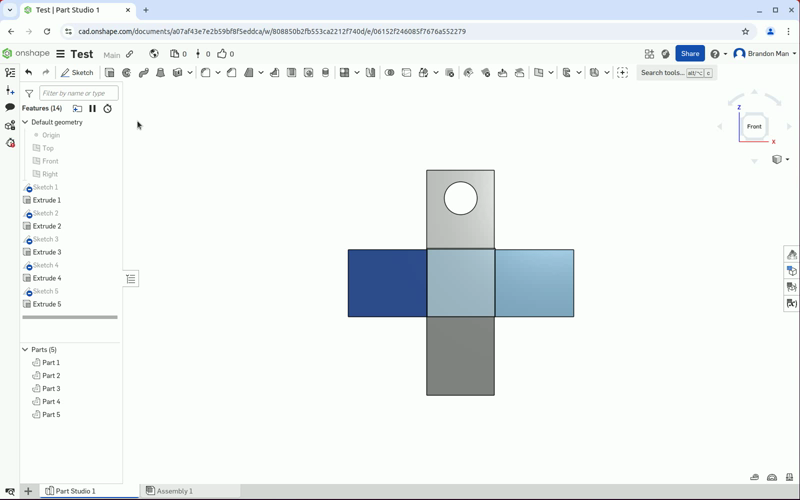
key(shift+h)
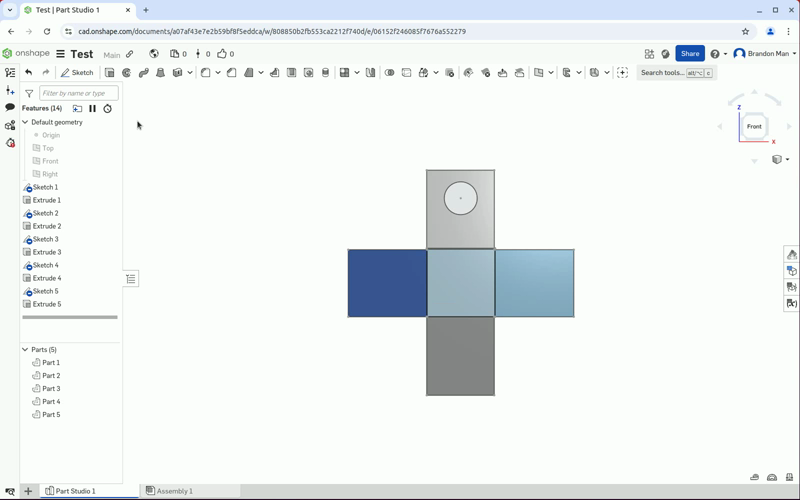
key(shift+h)
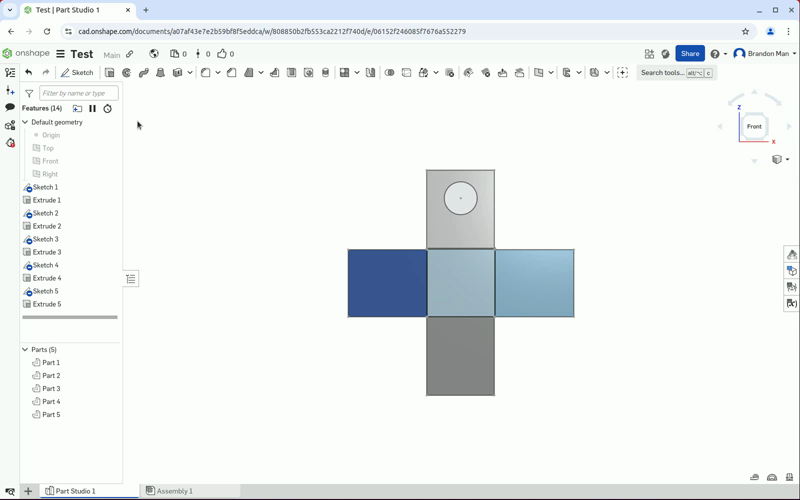
key(shift+7)
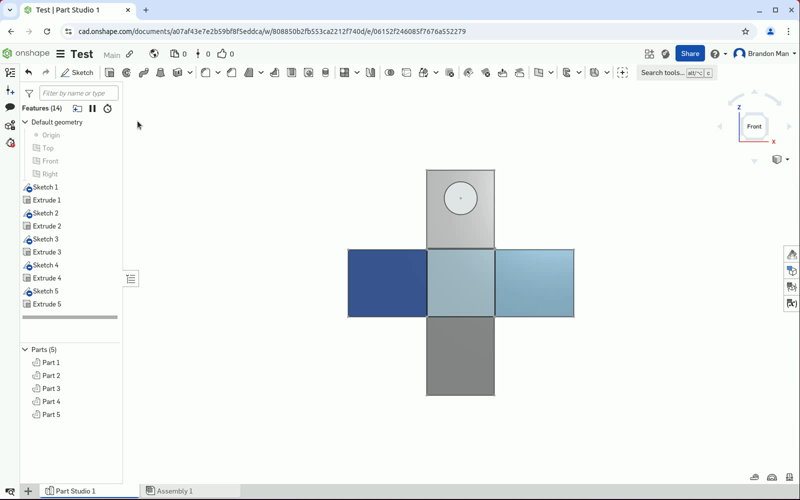
key(left, 2)
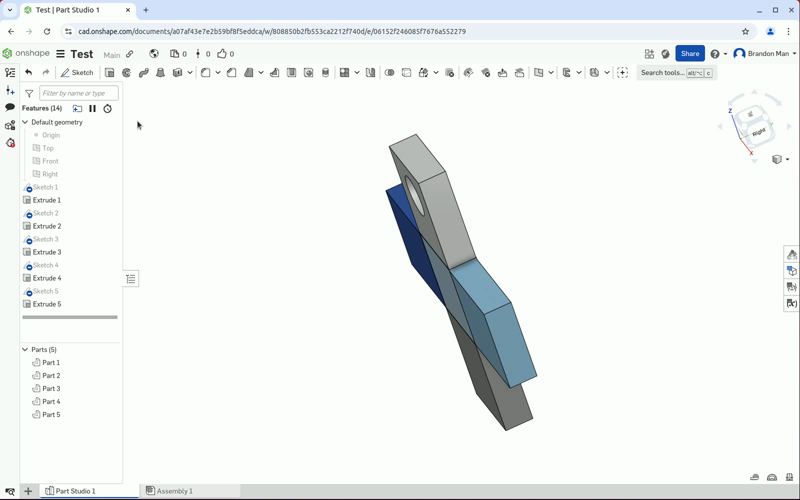
key(down, 2)
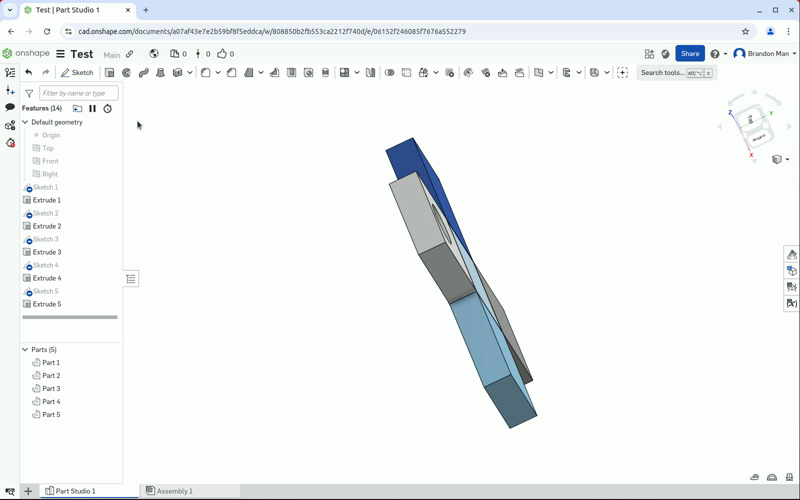
key(up, 2)
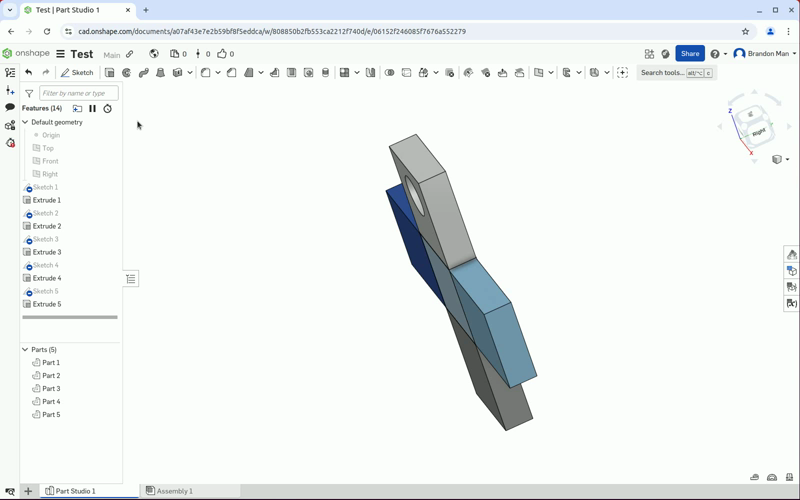
key(right, 2)
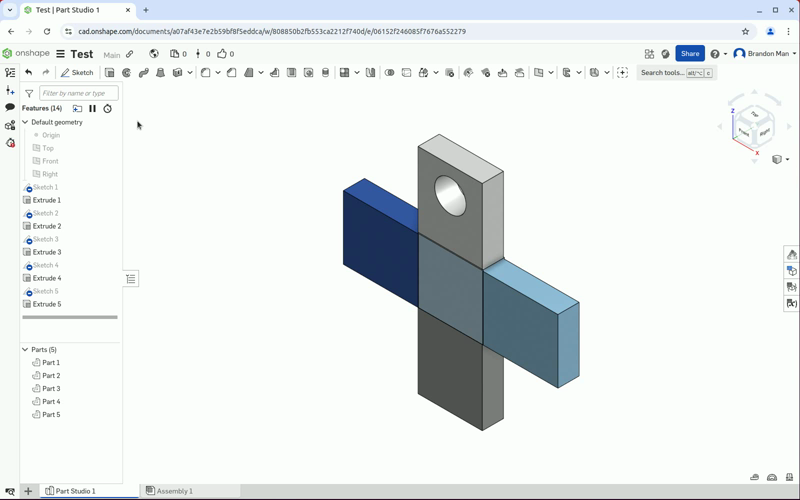
mouse_move(73, 189)
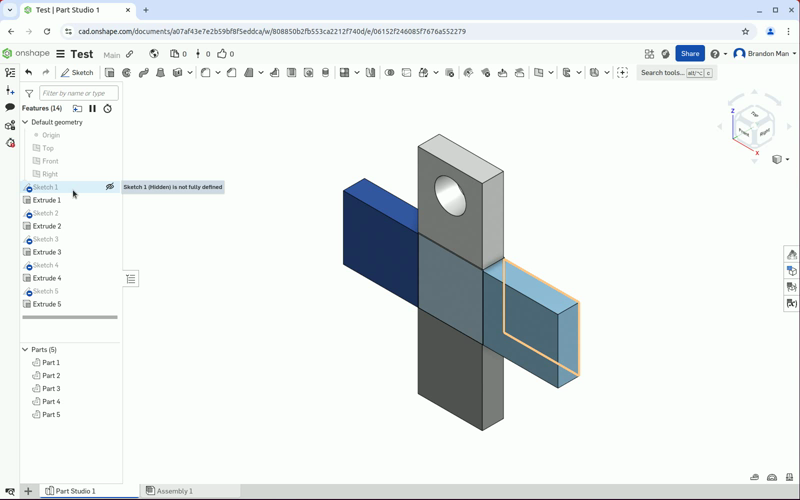
click(73, 189)